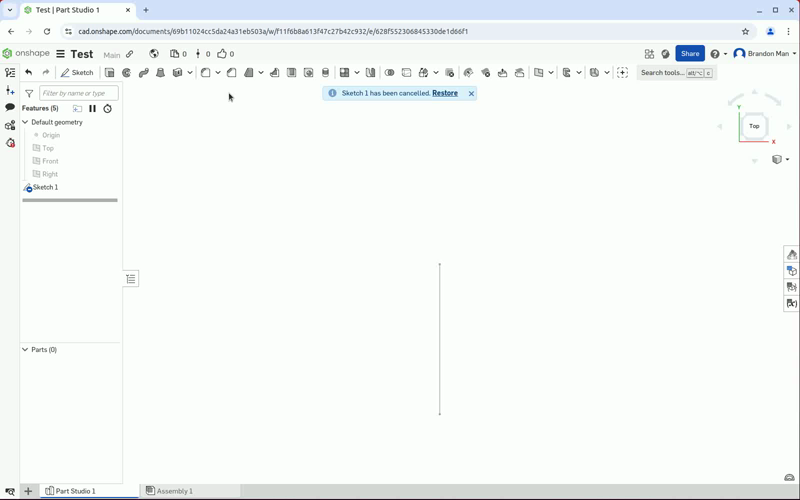
key(shift+h)
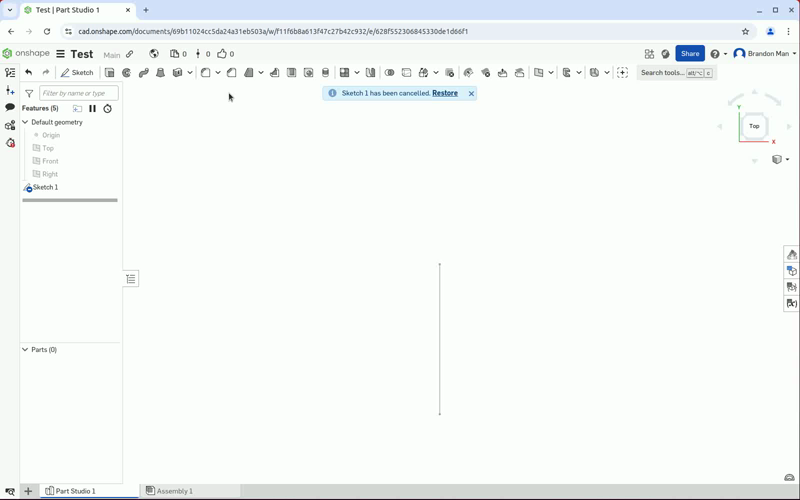
key(shift+s)
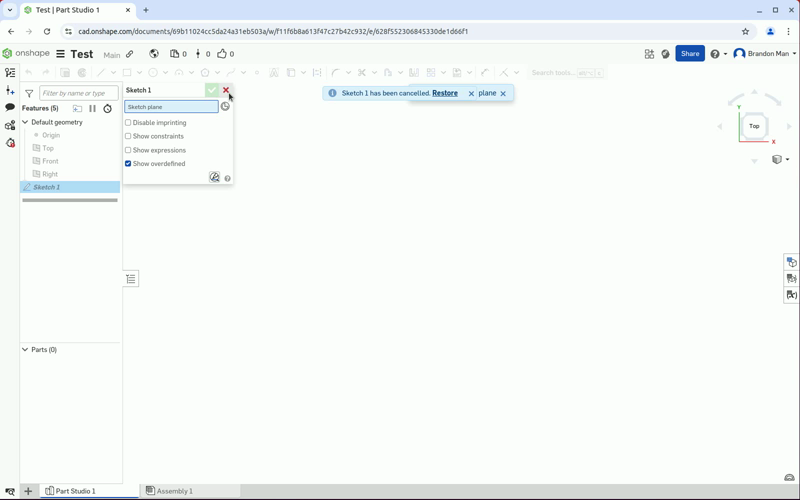
mouse_move(73, 150)
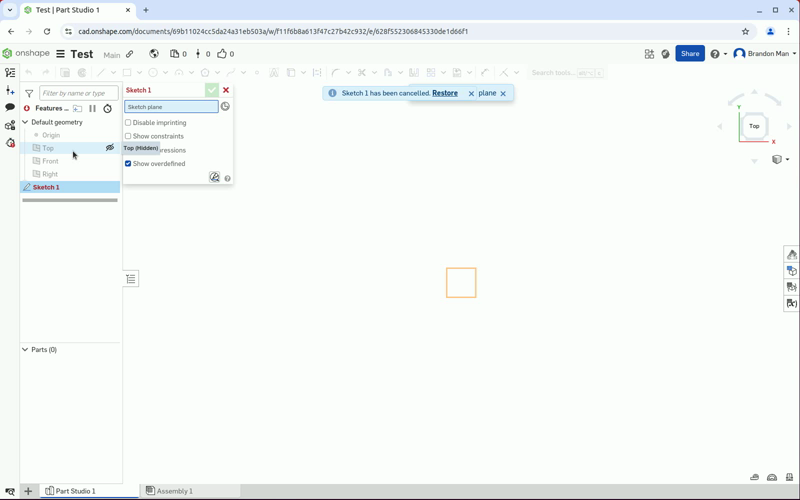
click(73, 150)
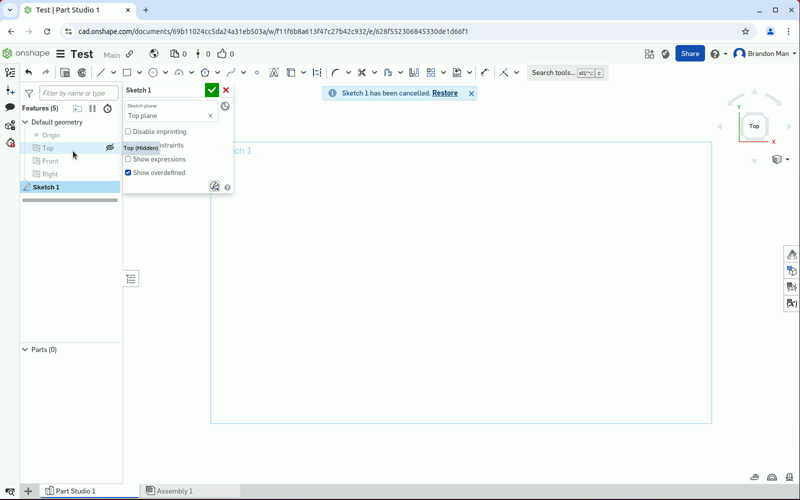
mouse_move(73, 352)
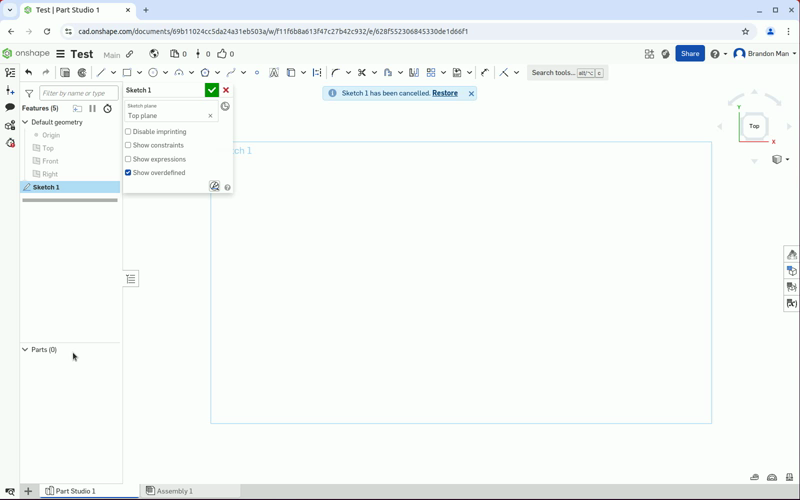
key(y)
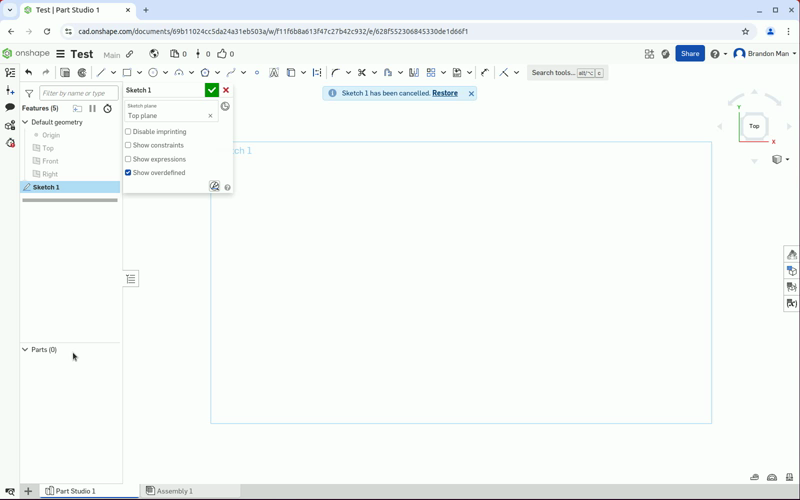
key(l)
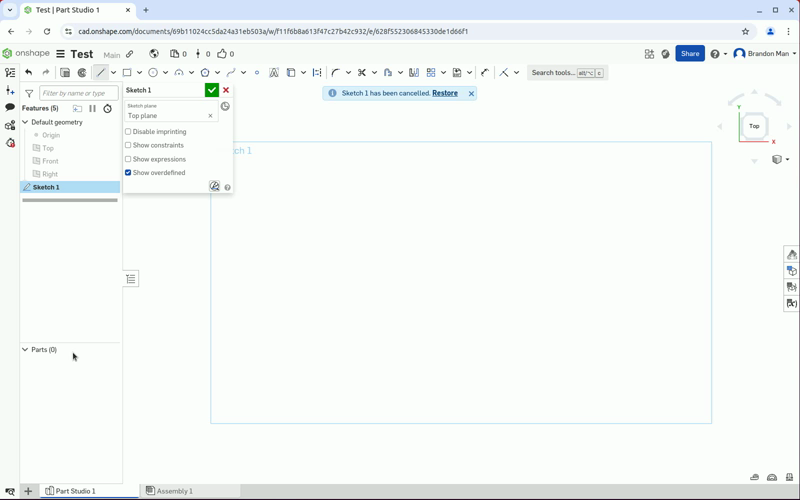
key_down(shift)
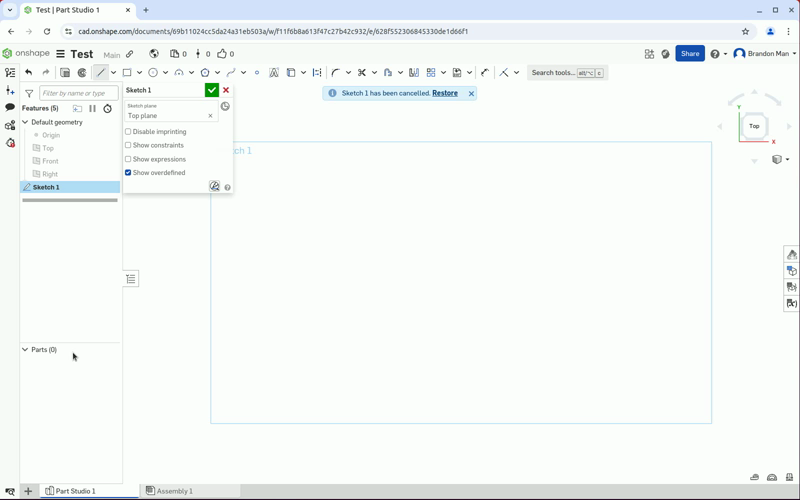
mouse_move(348, 357)
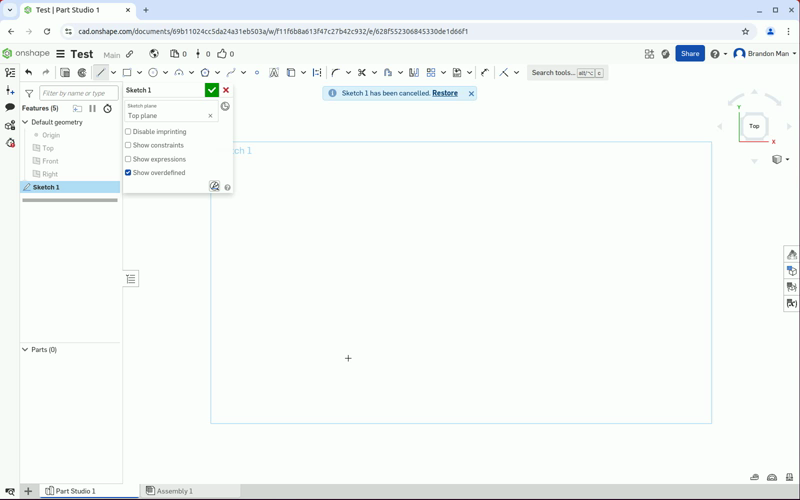
click(348, 357)
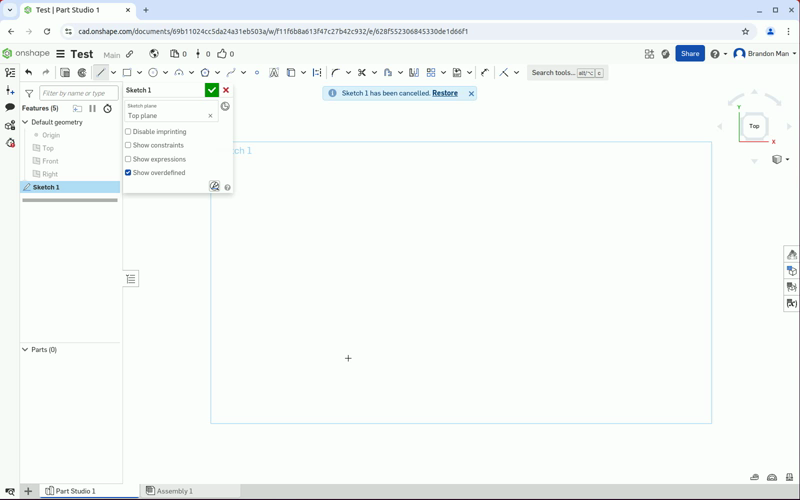
key_up(shift)
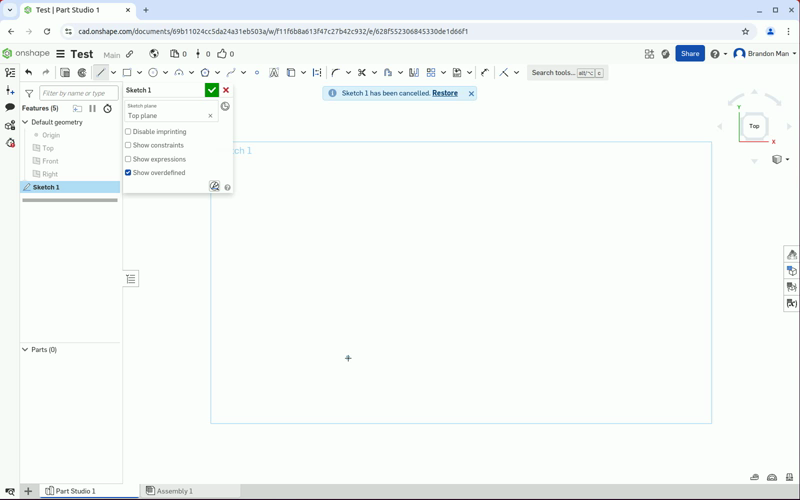
key_down(shift)
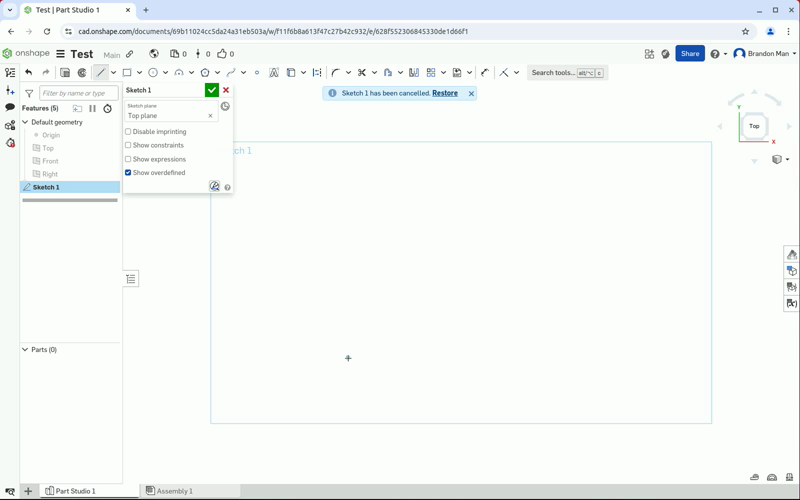
mouse_move(572, 357)
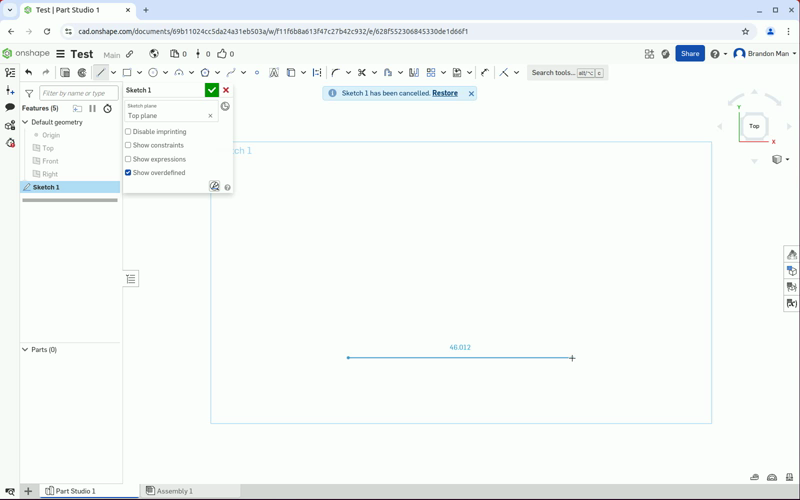
click(572, 357)
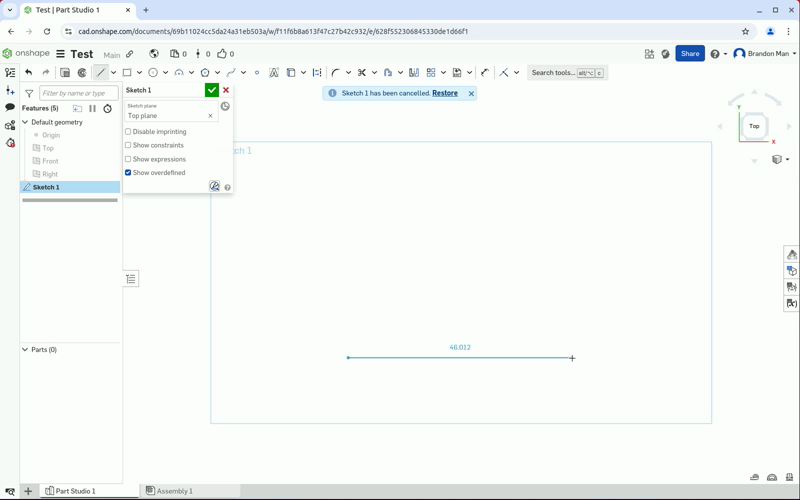
key_up(shift)
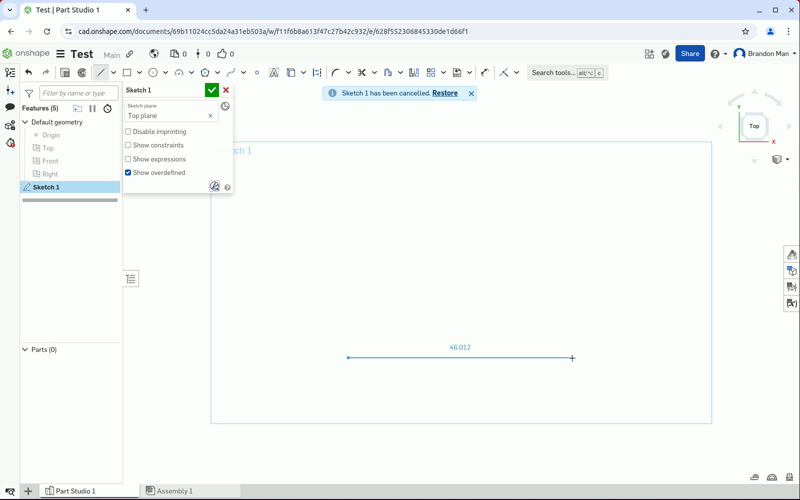
key_down(shift)
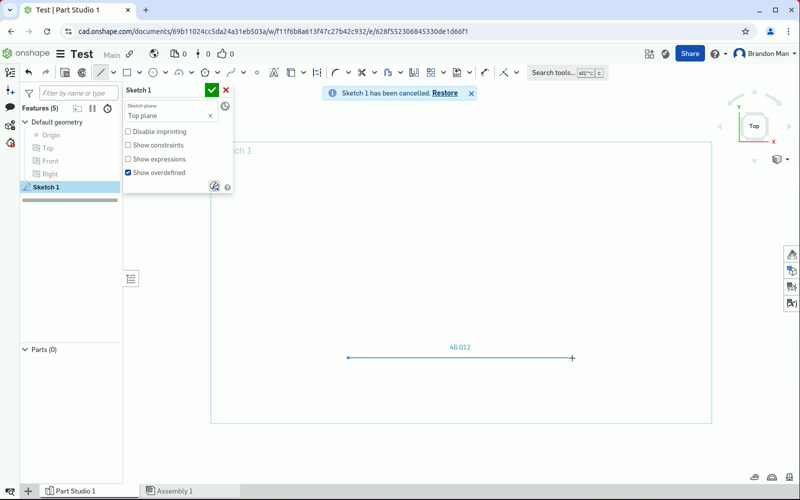
mouse_move(572, 207)
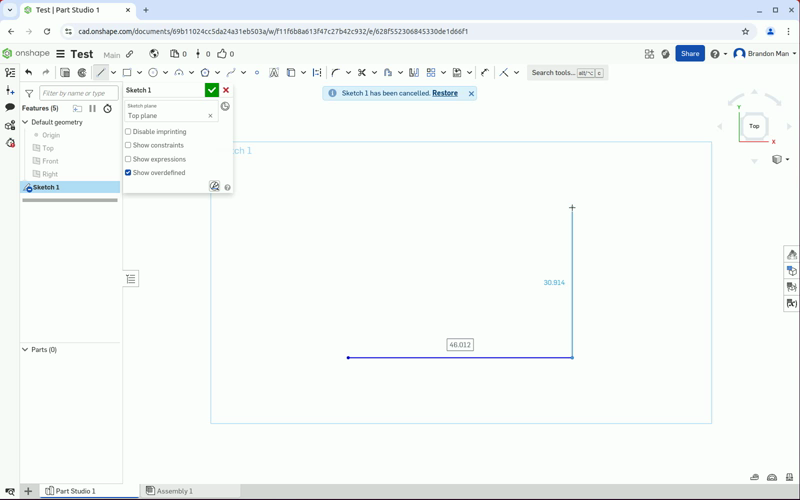
click(572, 207)
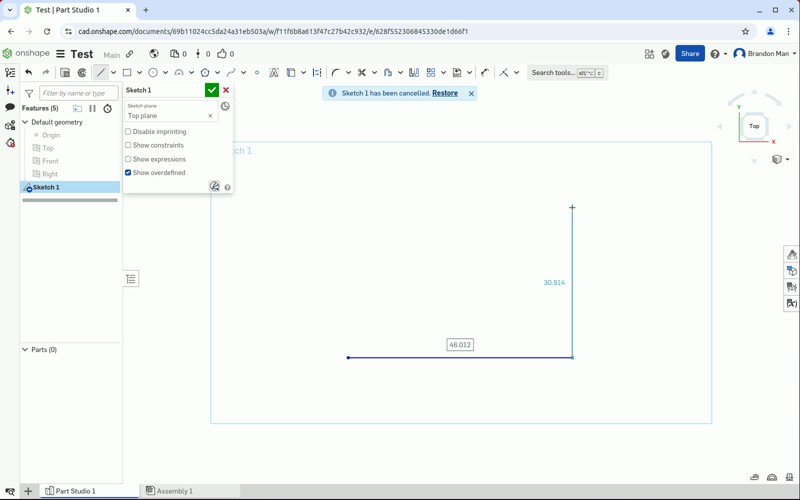
key_up(shift)
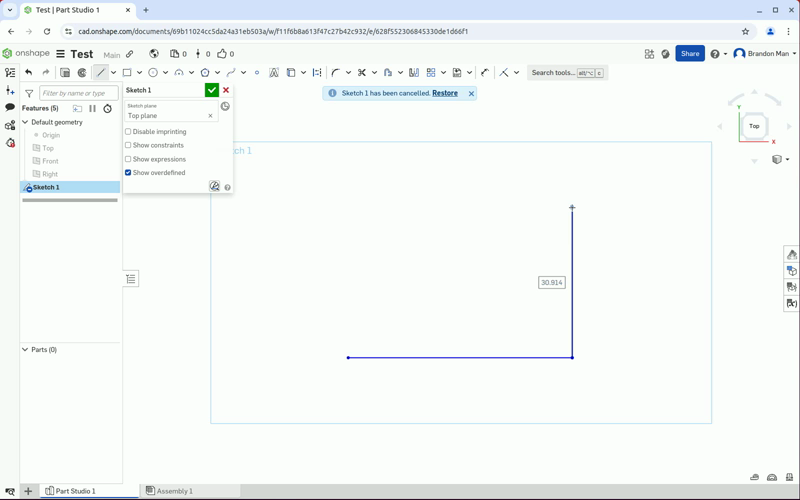
key_down(shift)
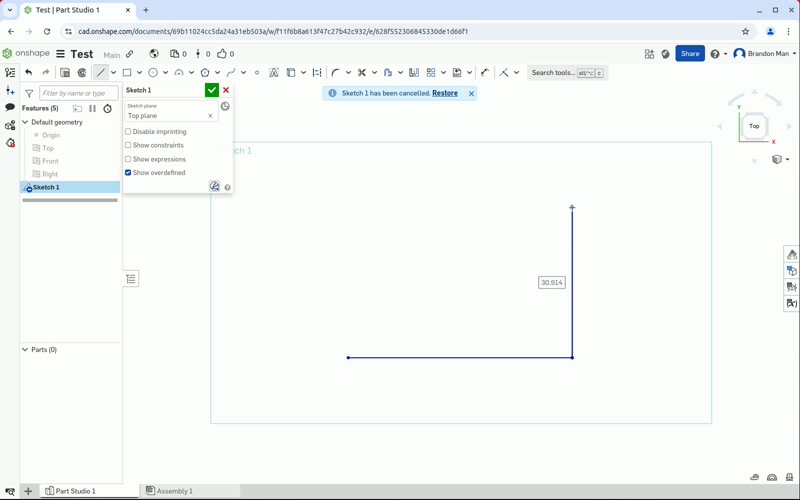
mouse_move(348, 207)
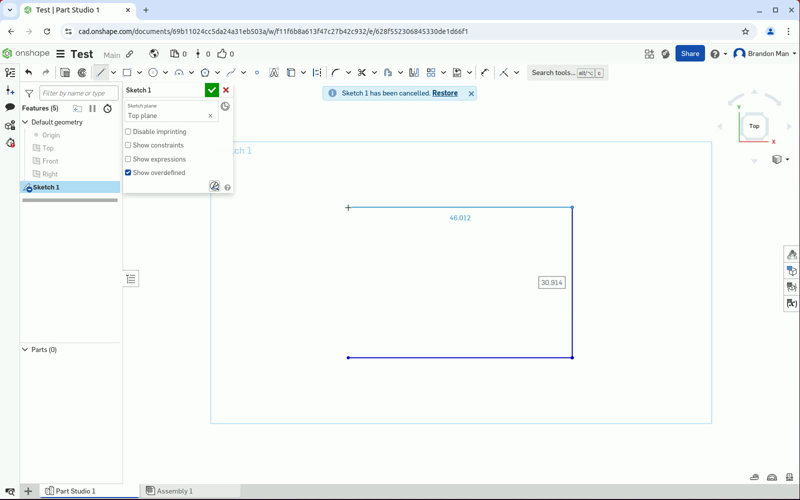
click(348, 207)
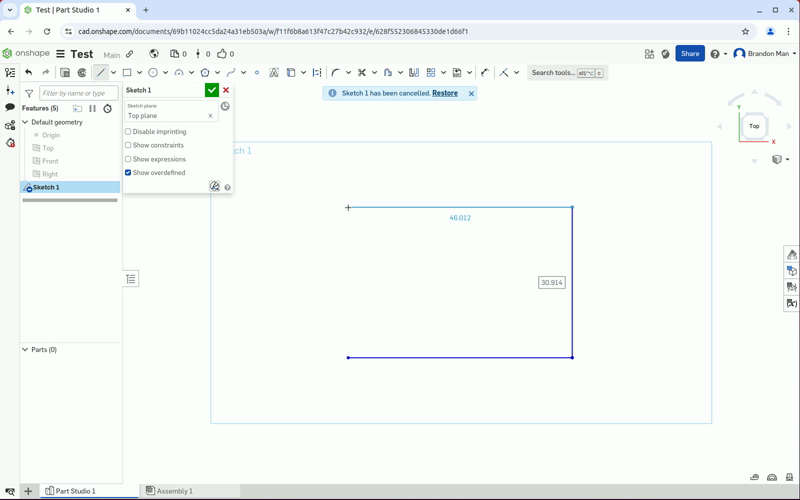
key_up(shift)
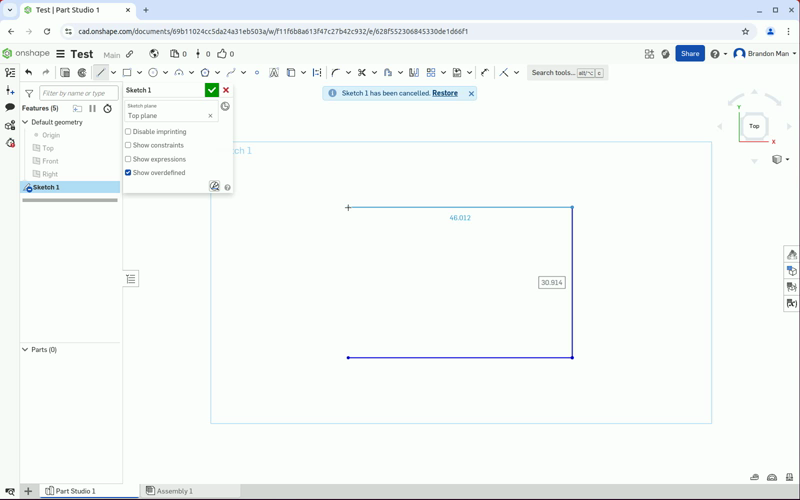
key_down(shift)
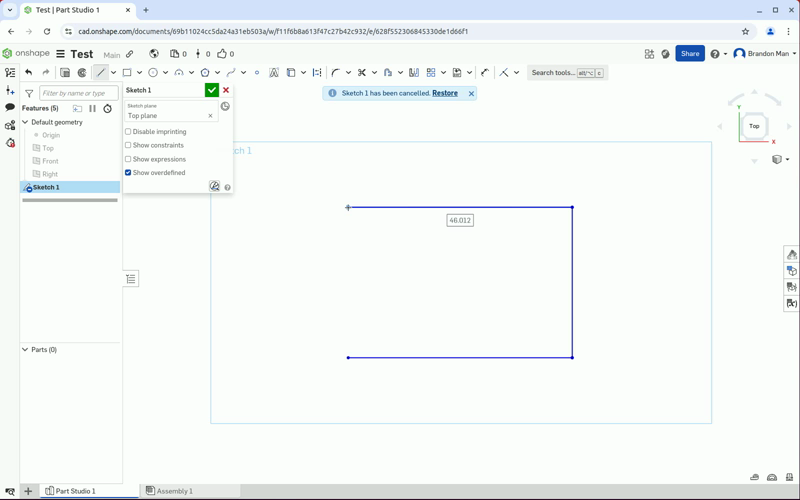
mouse_move(348, 357)
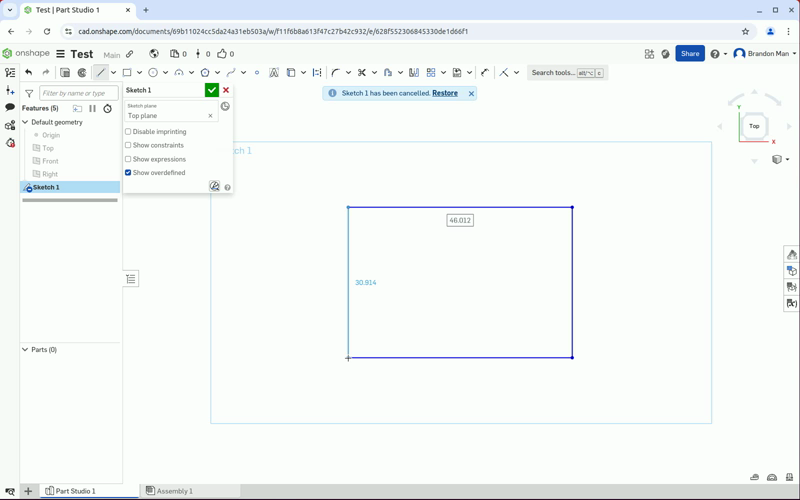
key_up(shift)
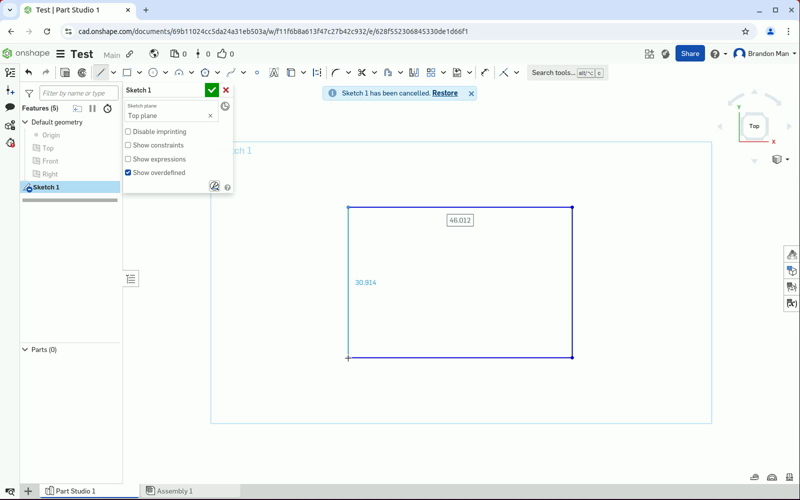
click(348, 357)
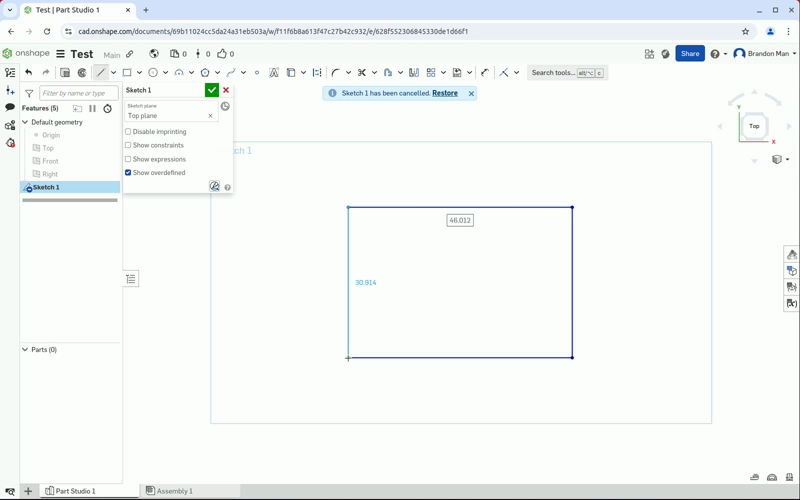
key(esc)
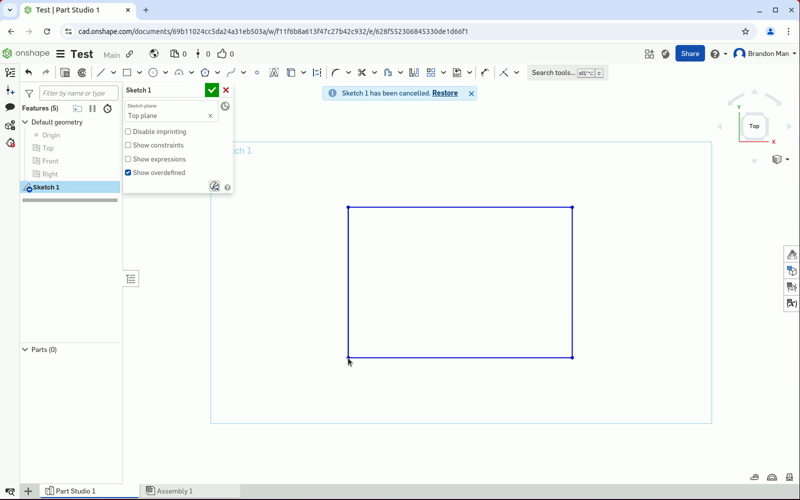
mouse_move(410, 291)
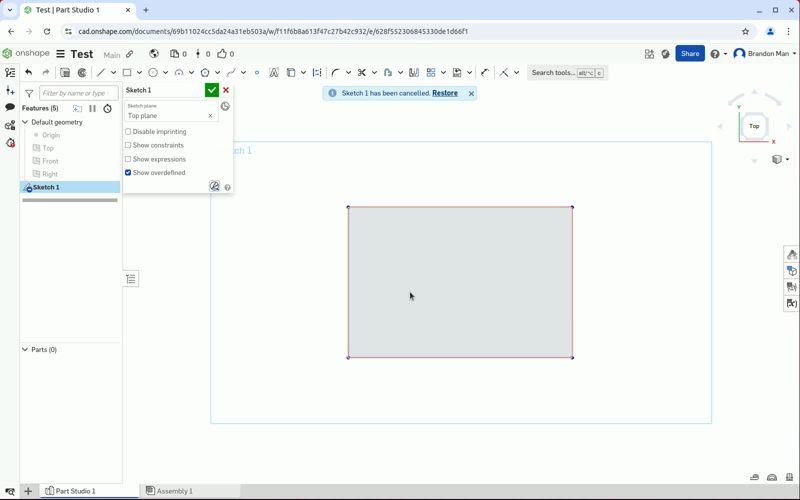
click(410, 291)
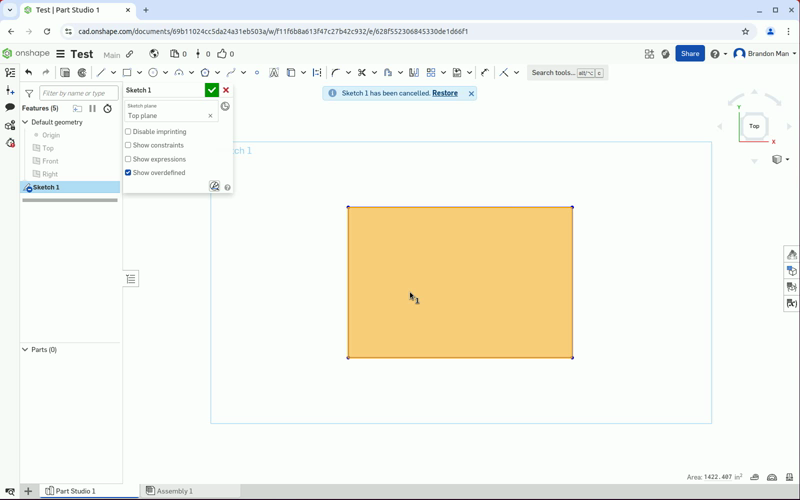
mouse_move(73, 352)
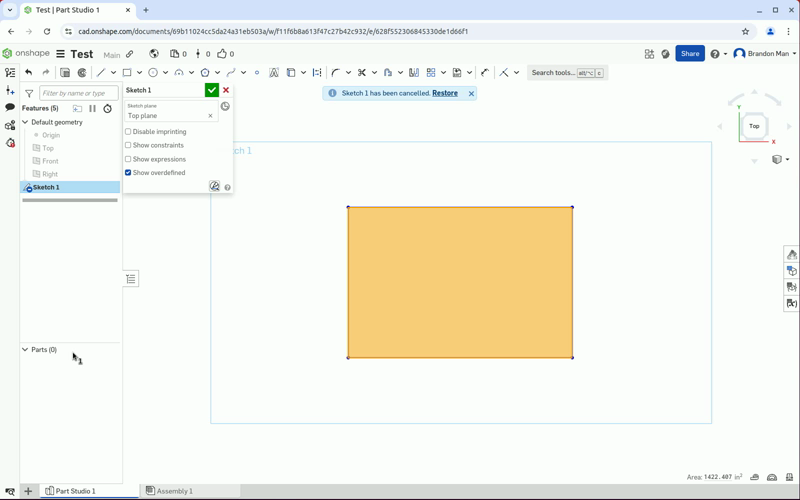
key(shift+y)
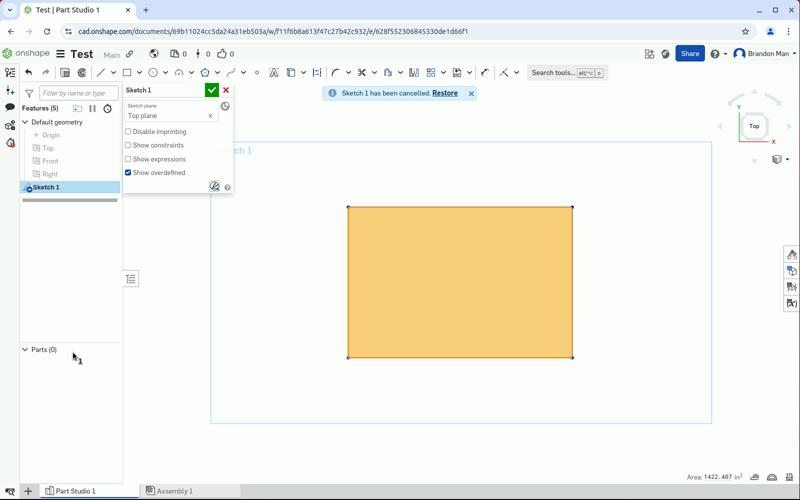
key(shift+e)
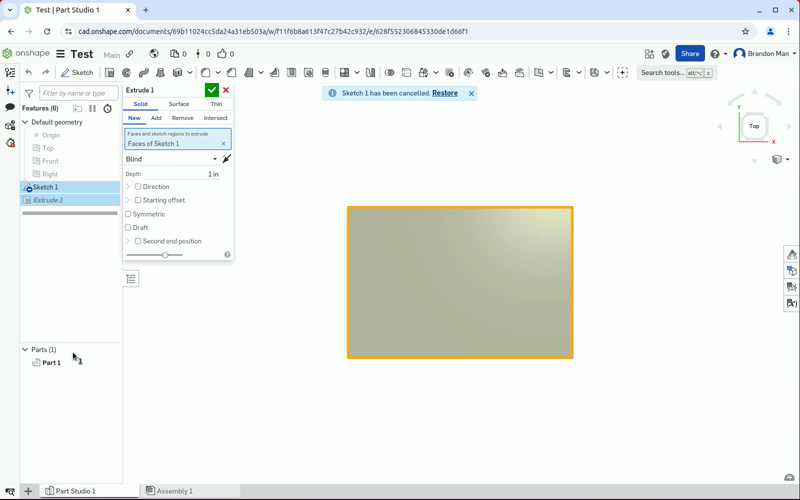
mouse_move(143, 106)
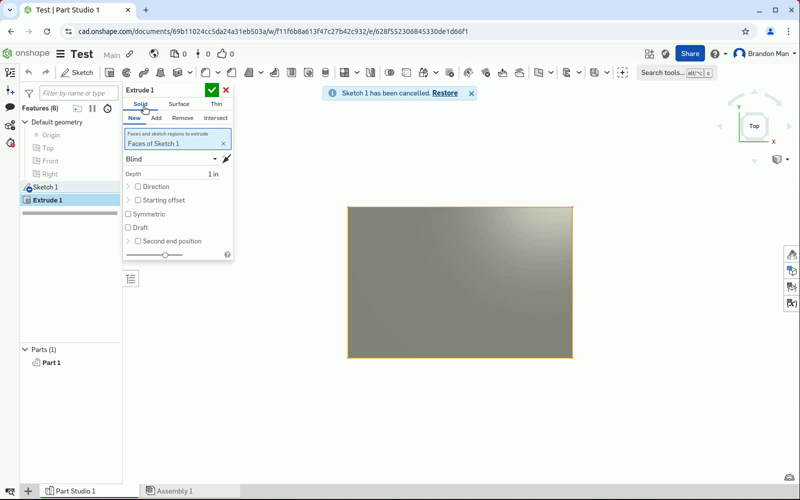
click(143, 106)
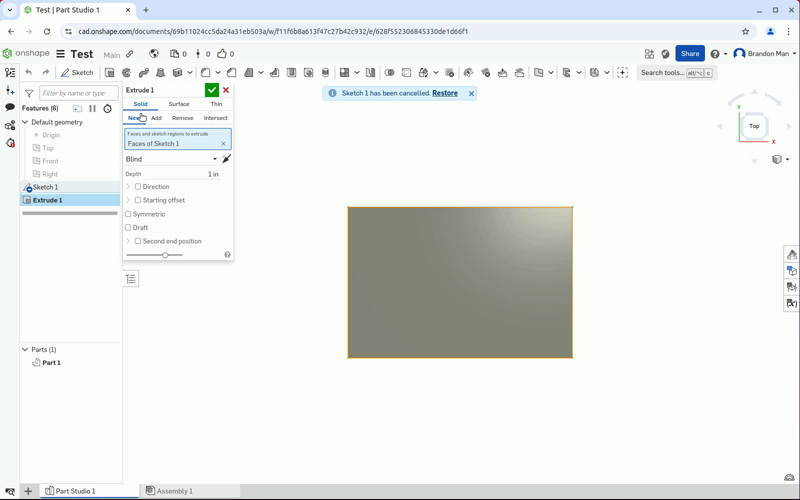
mouse_move(137, 120)
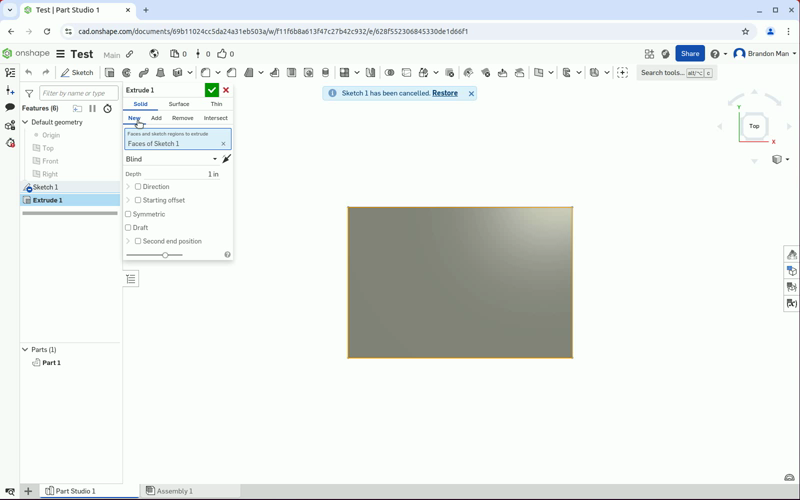
click(137, 120)
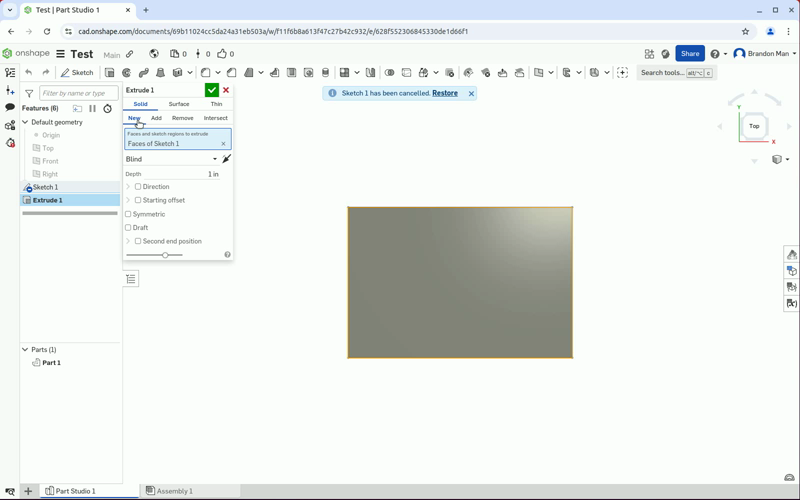
key(tab, 4)
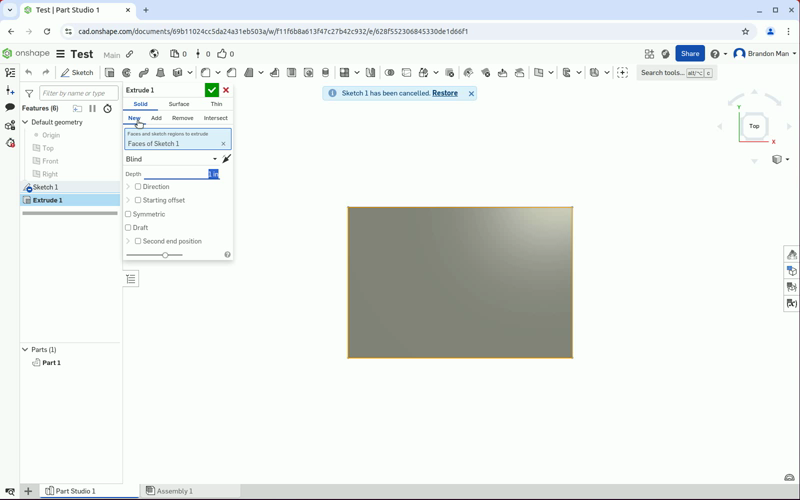
text(3.611)
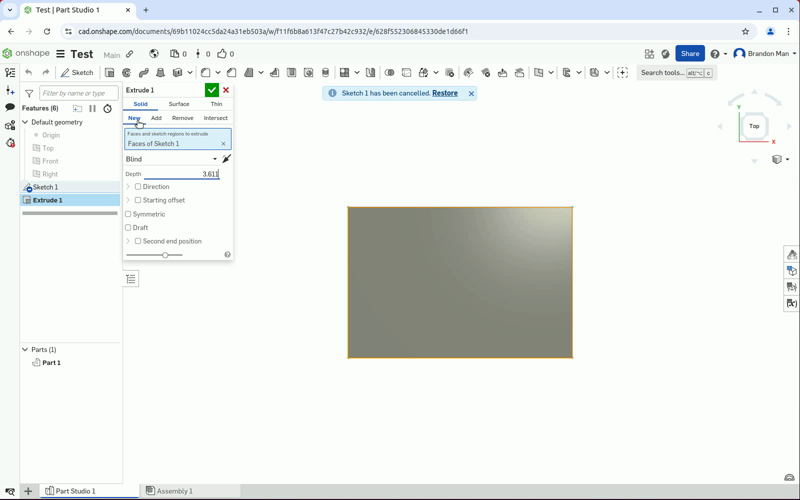
key(enter)
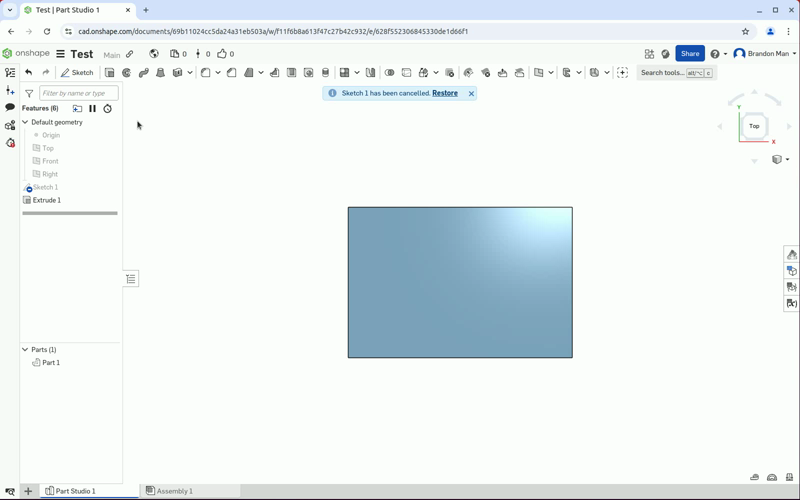
key(shift+h)
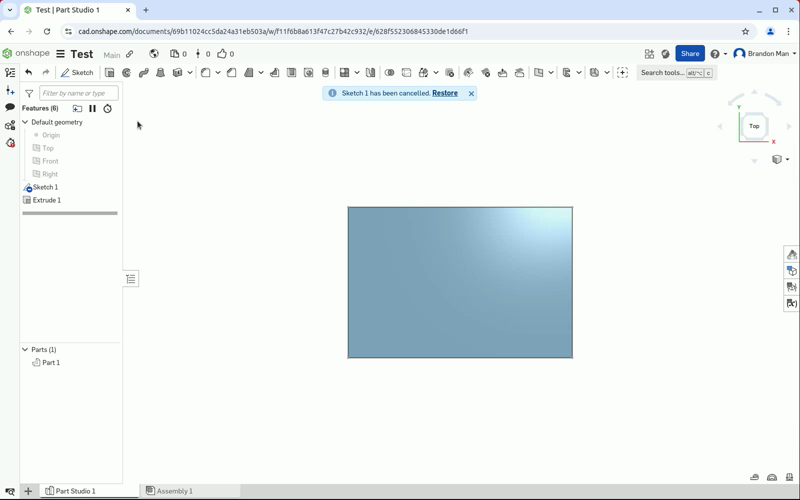
key(shift+h)
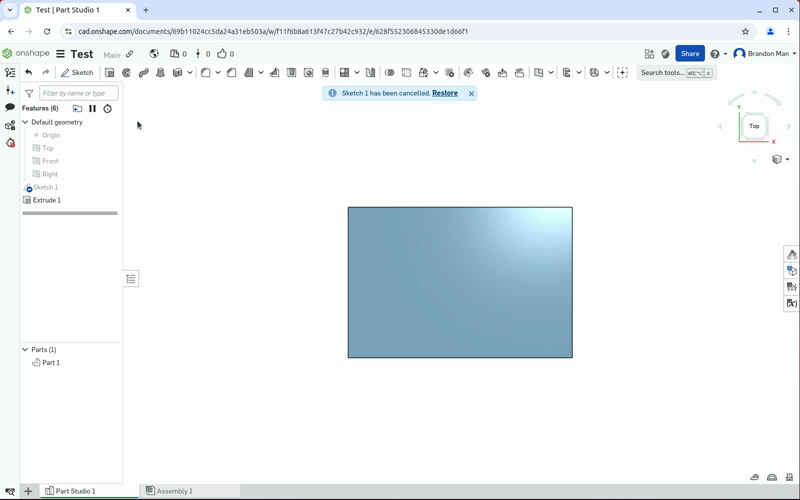
mouse_move(73, 189)
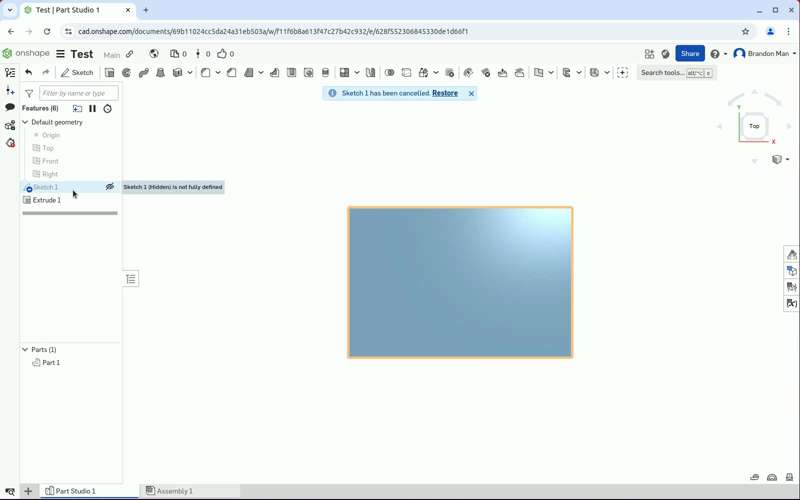
click(73, 189)
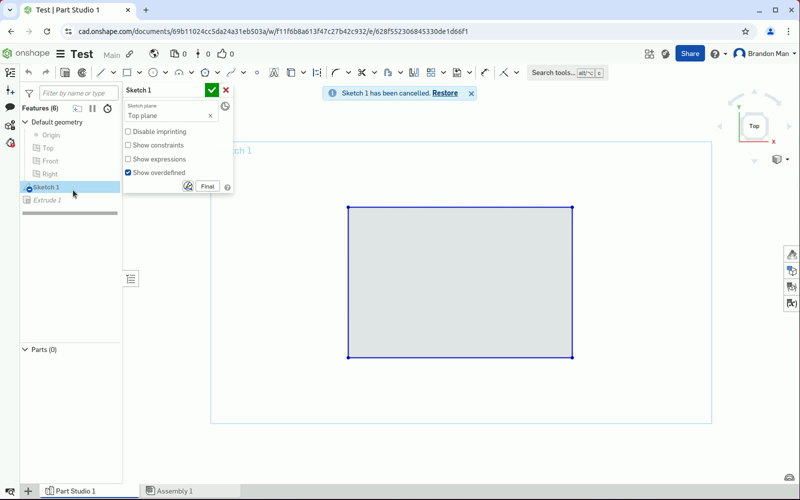
mouse_move(229, 92)
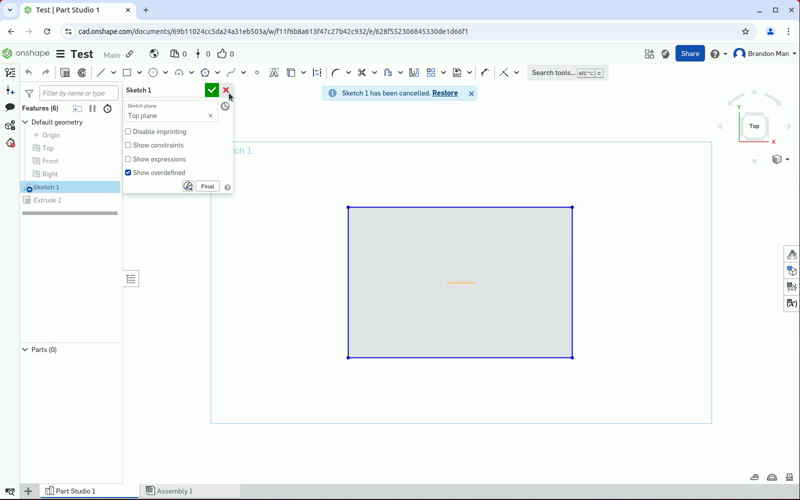
click(229, 92)
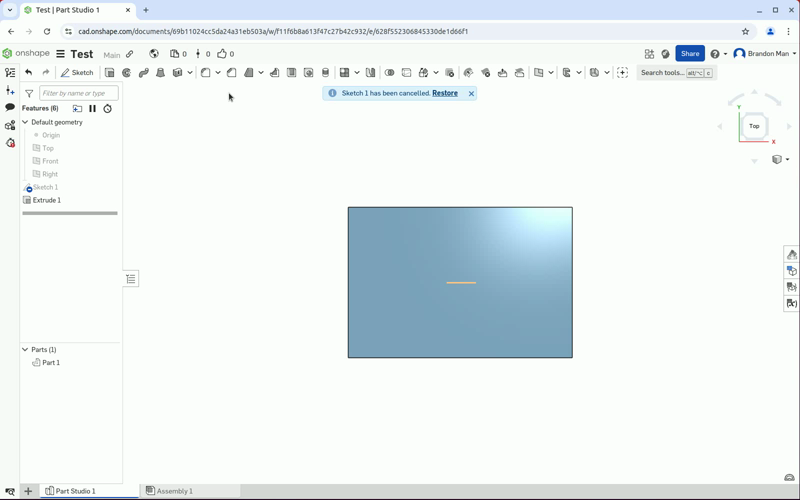
mouse_move(541, 75)
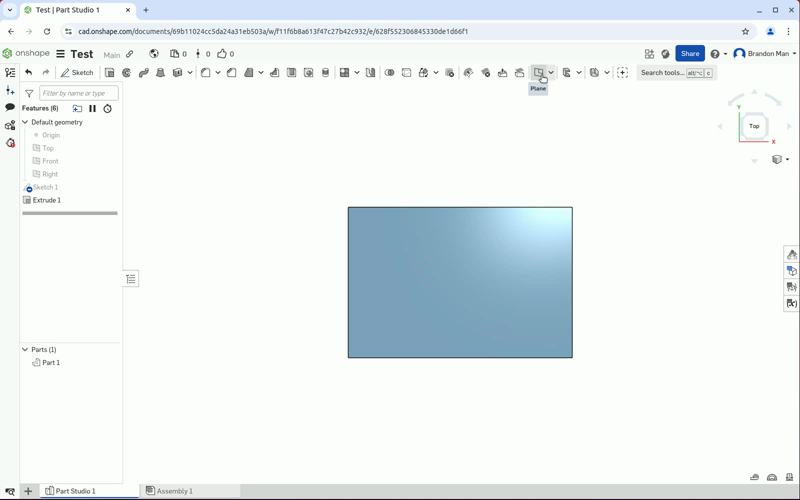
click(541, 75)
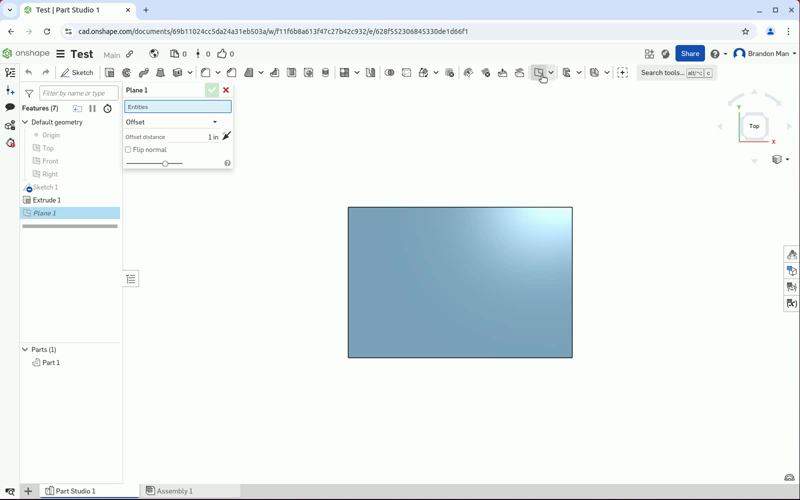
mouse_move(73, 150)
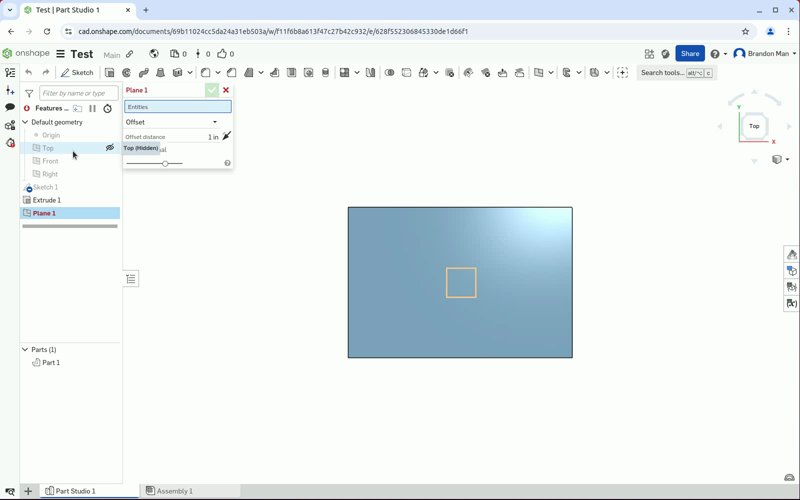
click(73, 150)
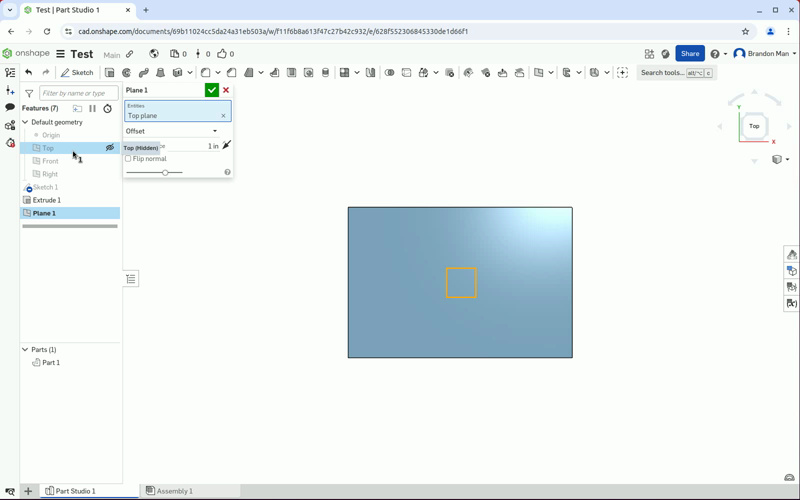
key(tab, 2)
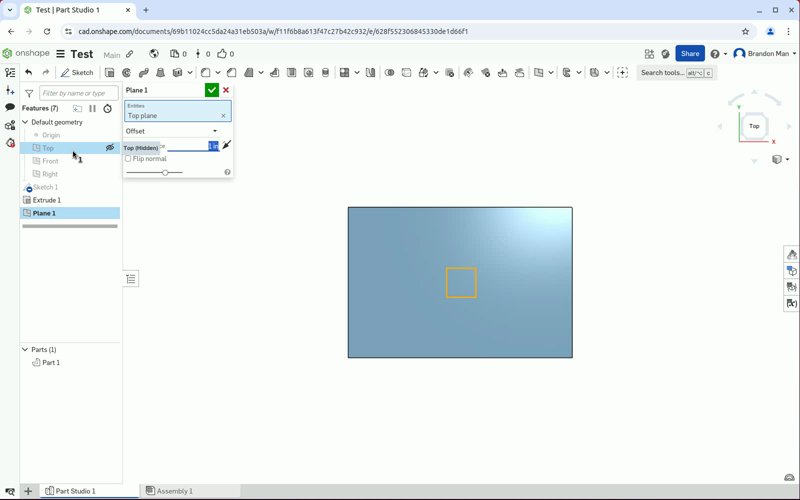
text(3.605)
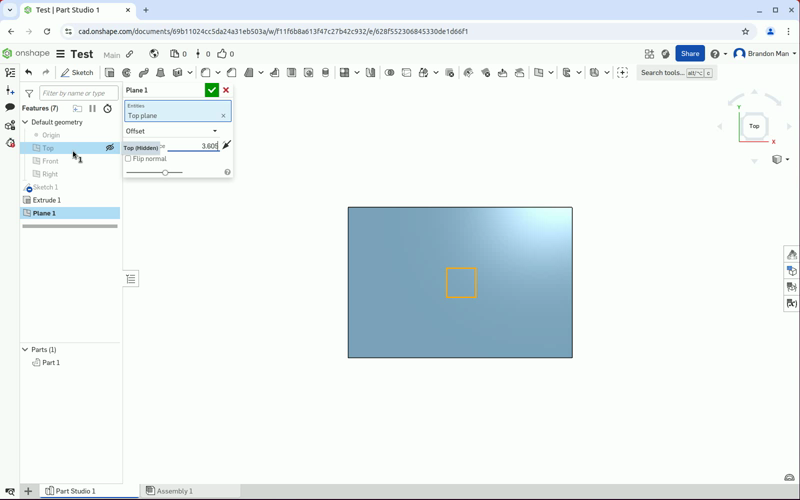
key(enter, 2)
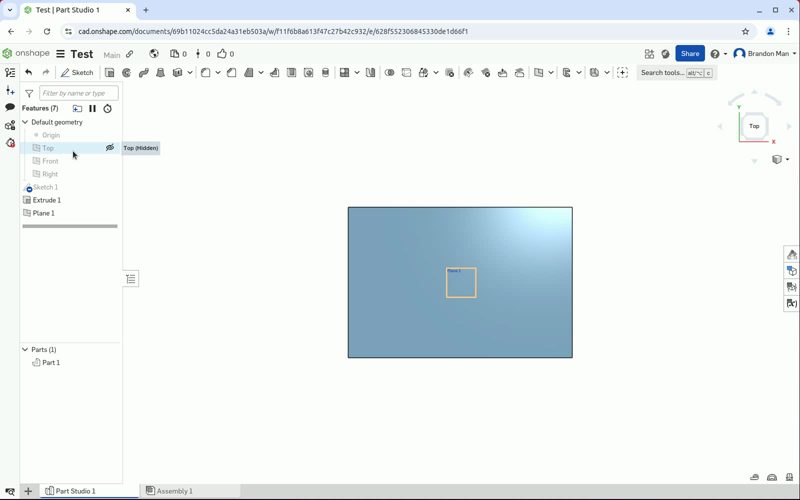
key(shift+s)
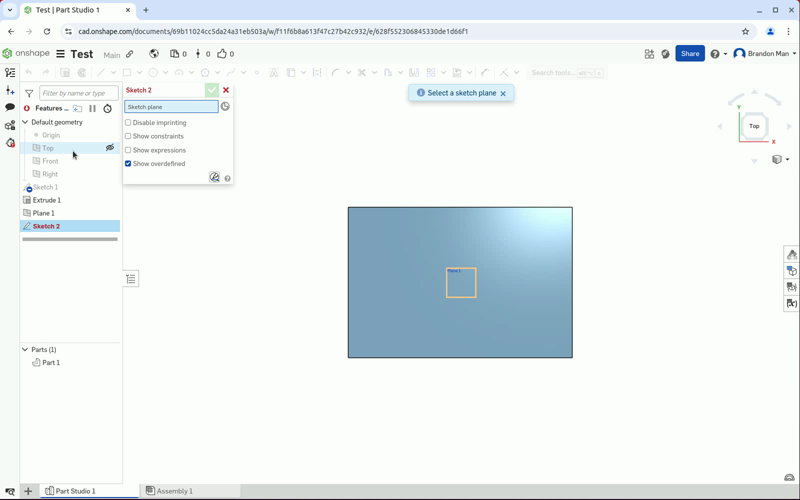
mouse_move(73, 215)
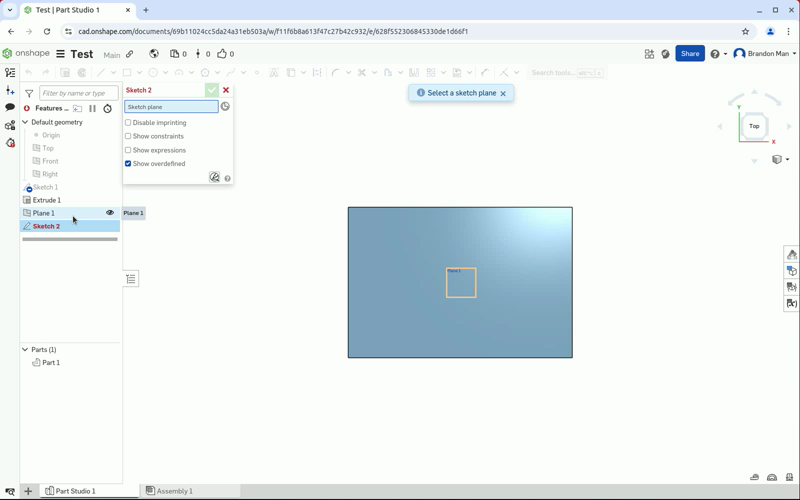
click(73, 215)
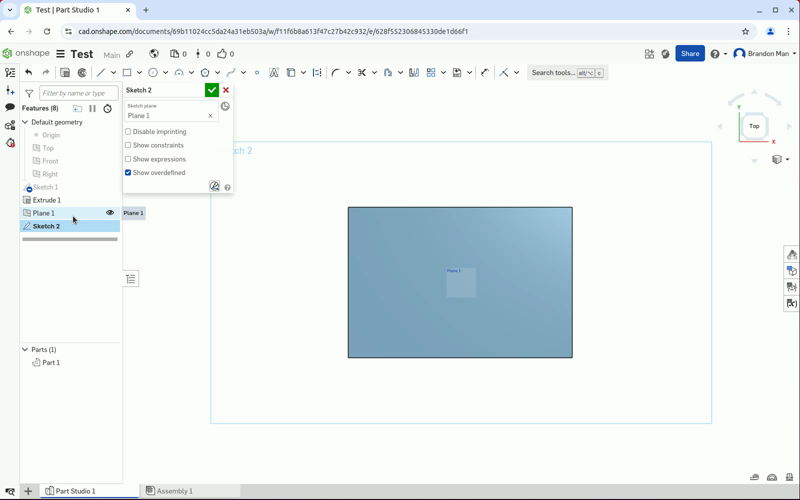
mouse_move(73, 352)
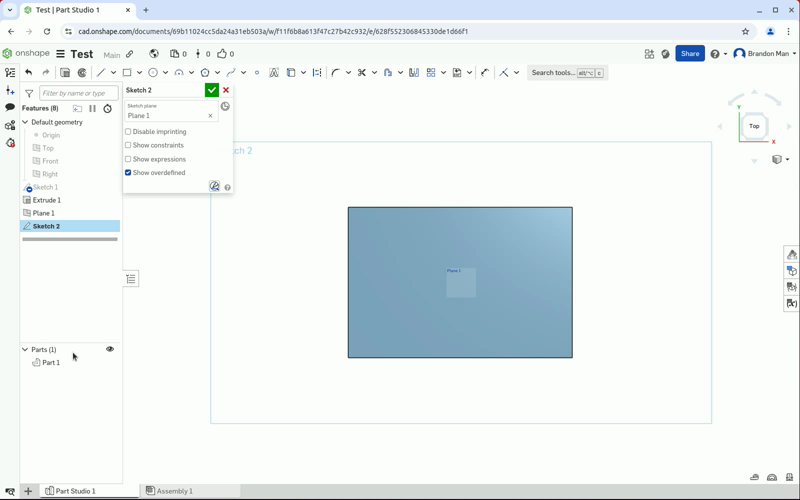
key(y)
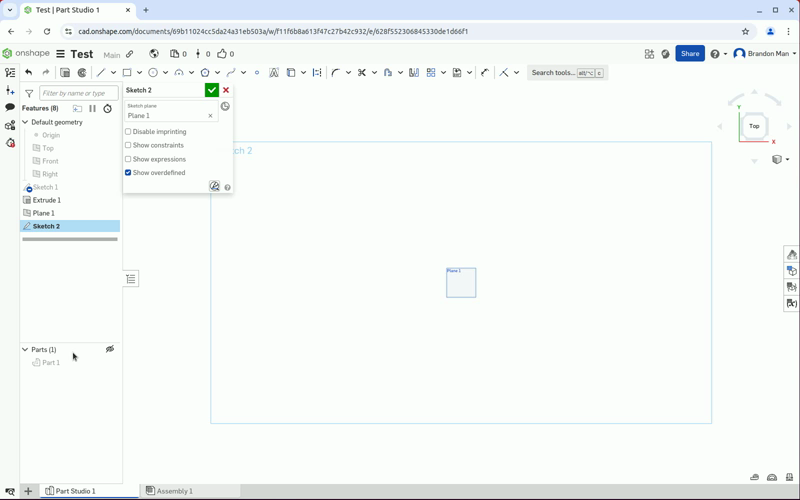
key(l)
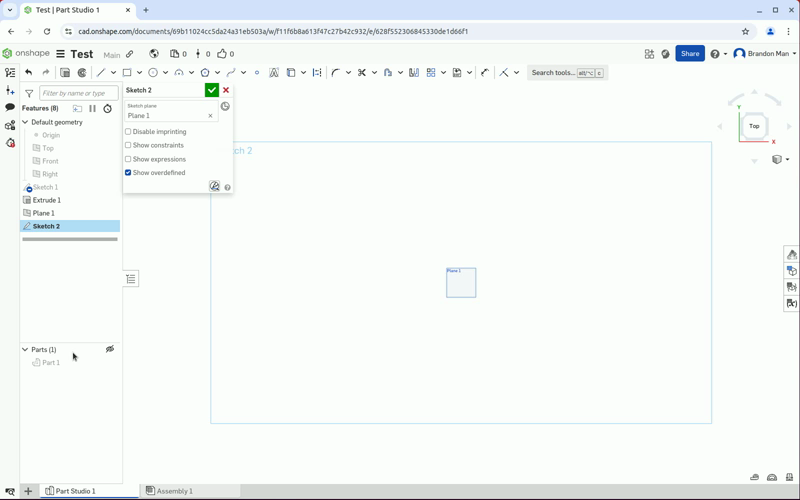
key_down(shift)
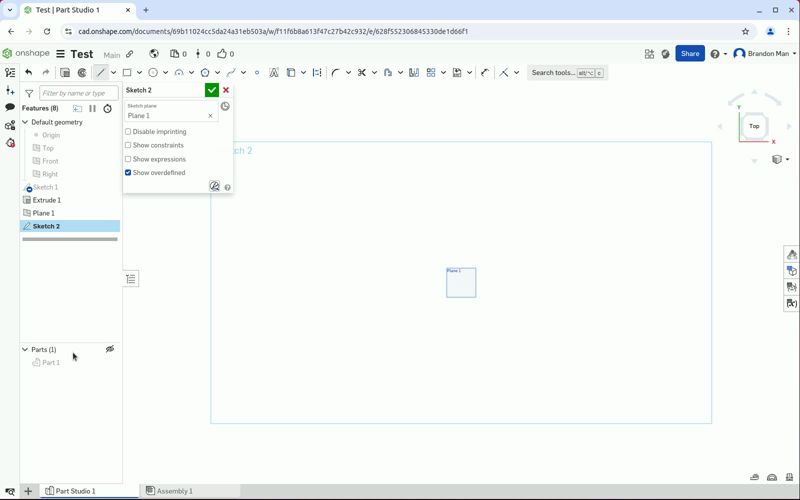
mouse_move(353, 279)
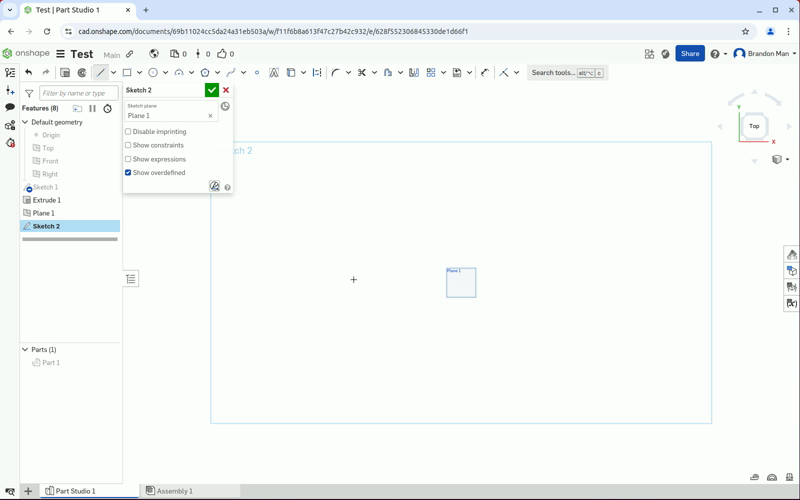
click(353, 279)
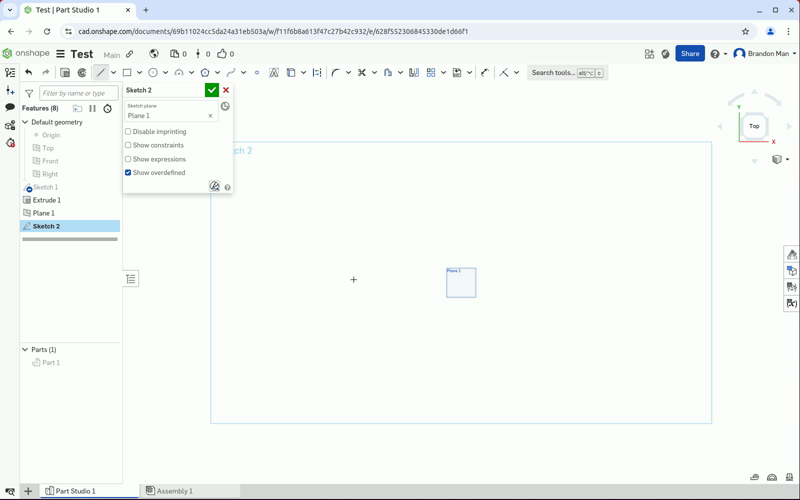
key_up(shift)
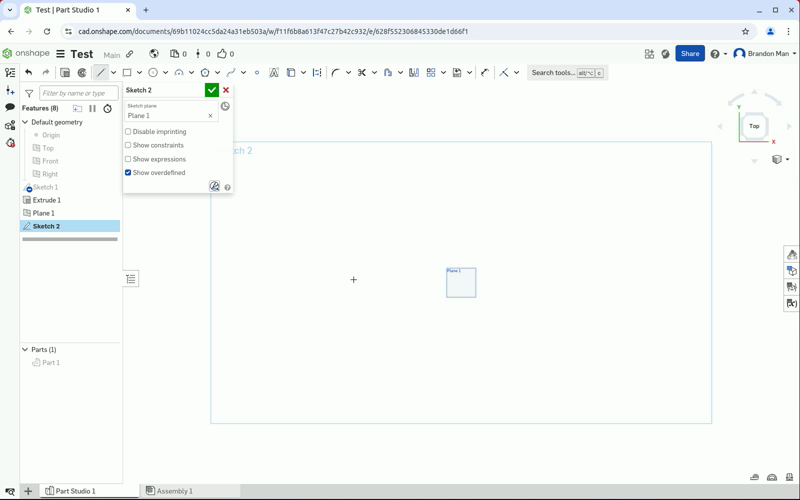
key_down(shift)
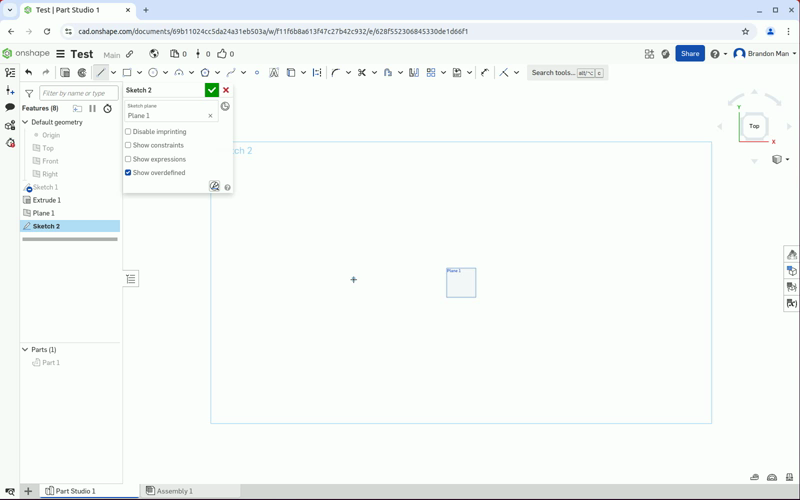
mouse_move(421, 279)
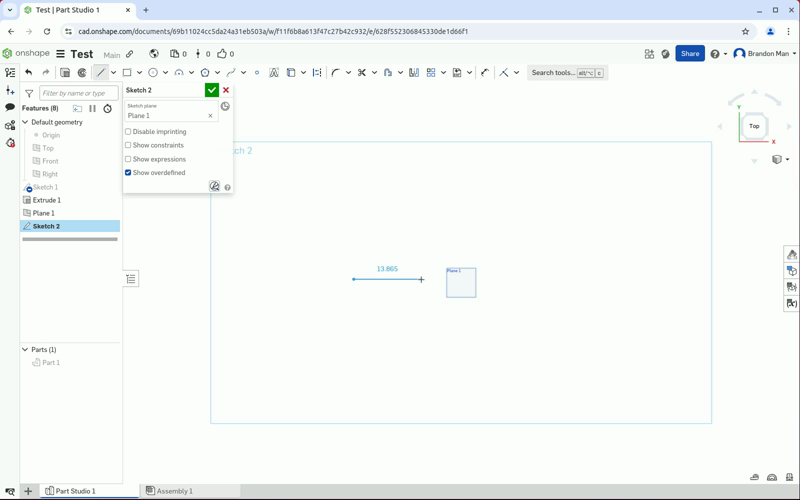
click(421, 279)
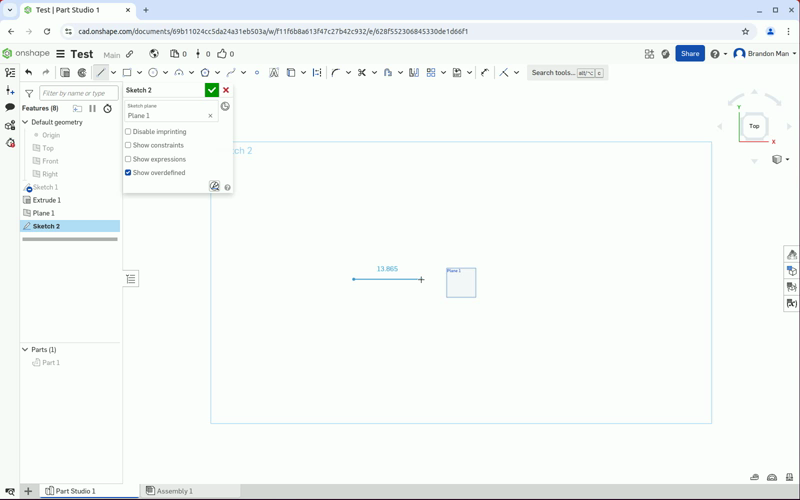
key_up(shift)
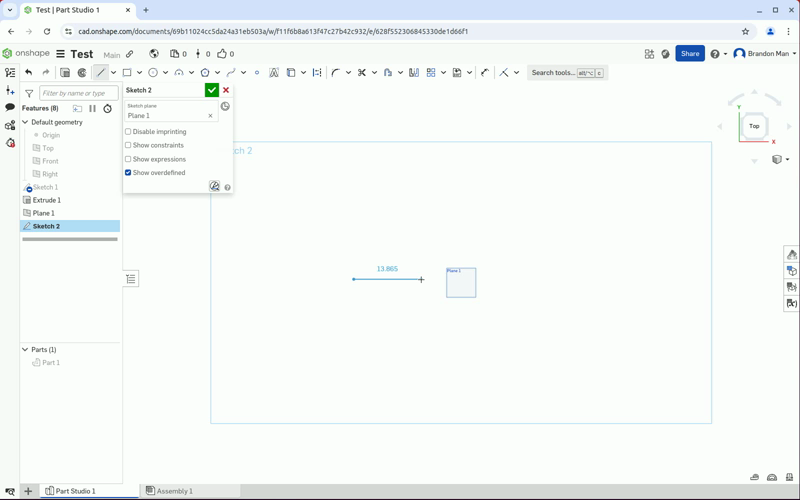
key_down(shift)
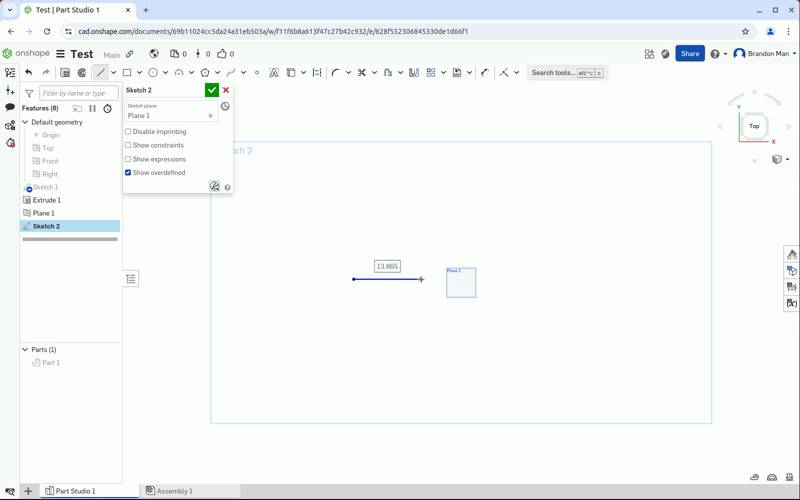
mouse_move(421, 212)
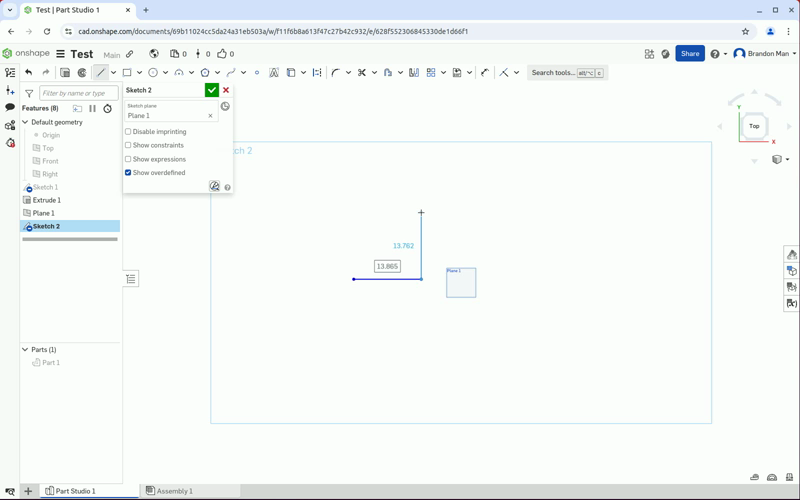
click(421, 212)
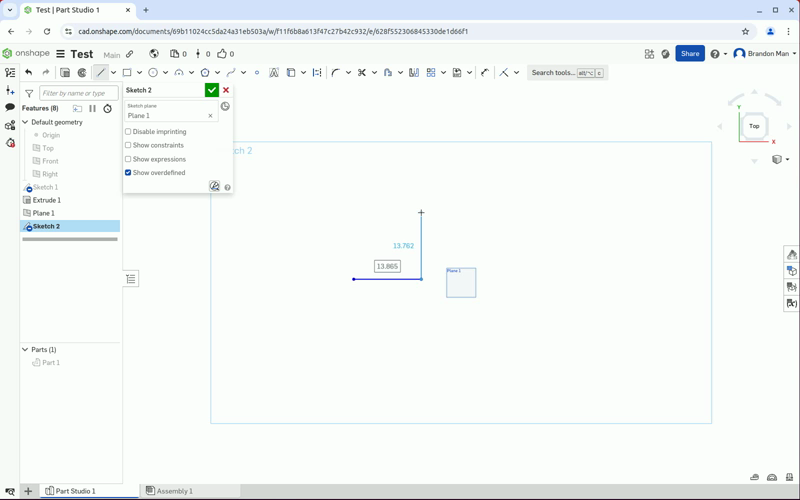
key_up(shift)
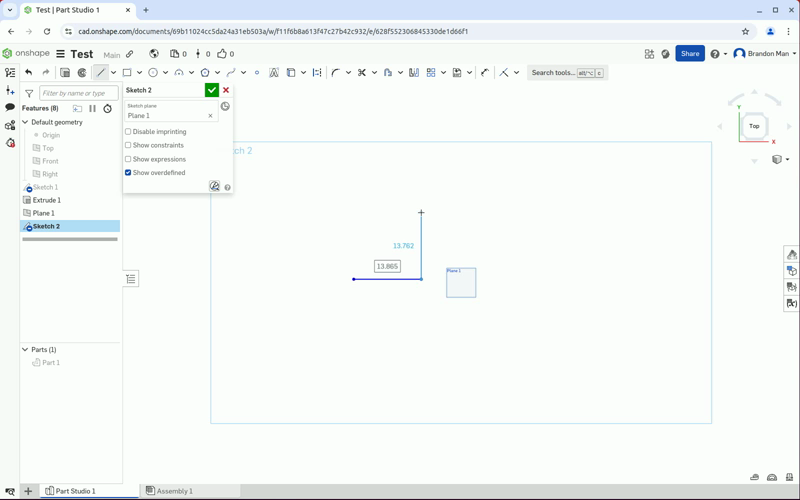
key_down(shift)
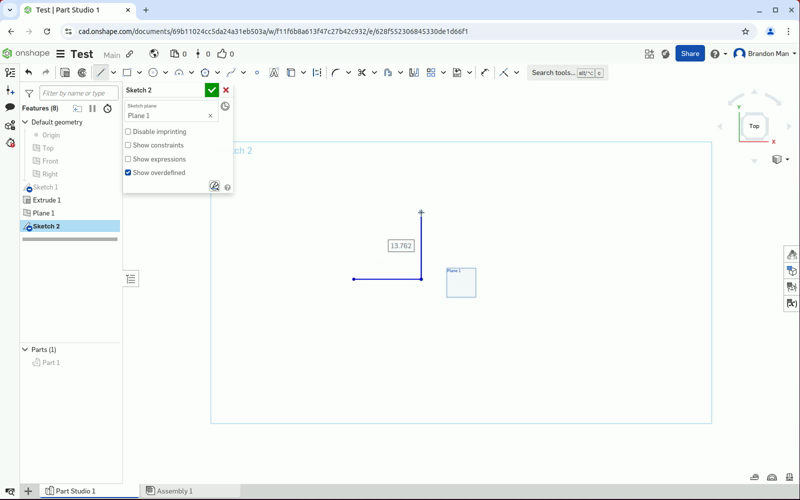
mouse_move(353, 212)
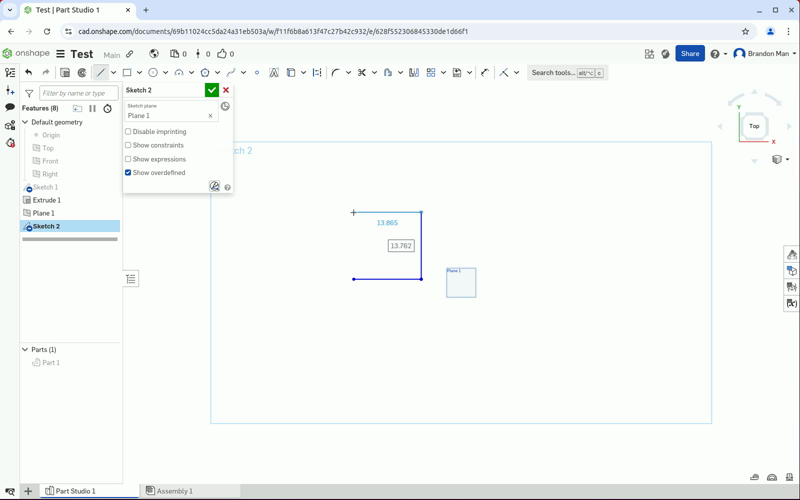
click(353, 212)
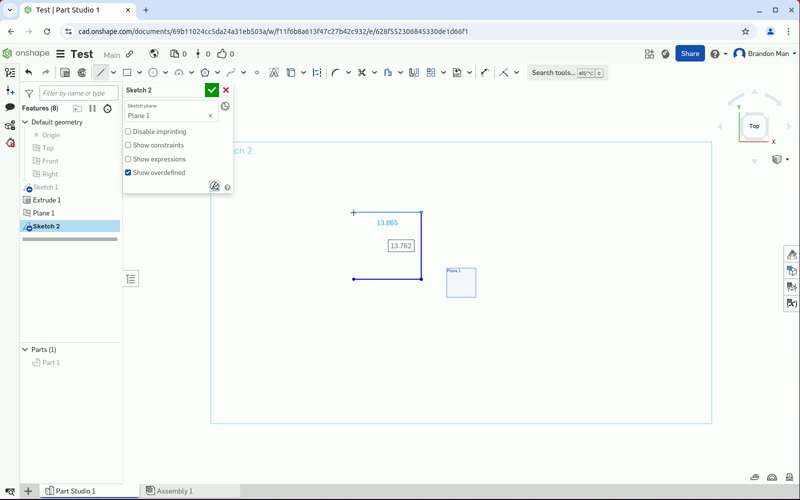
key_up(shift)
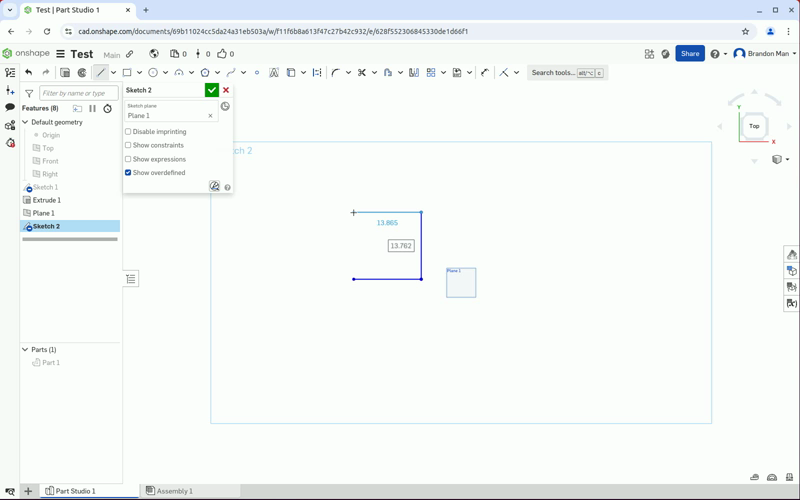
key_down(shift)
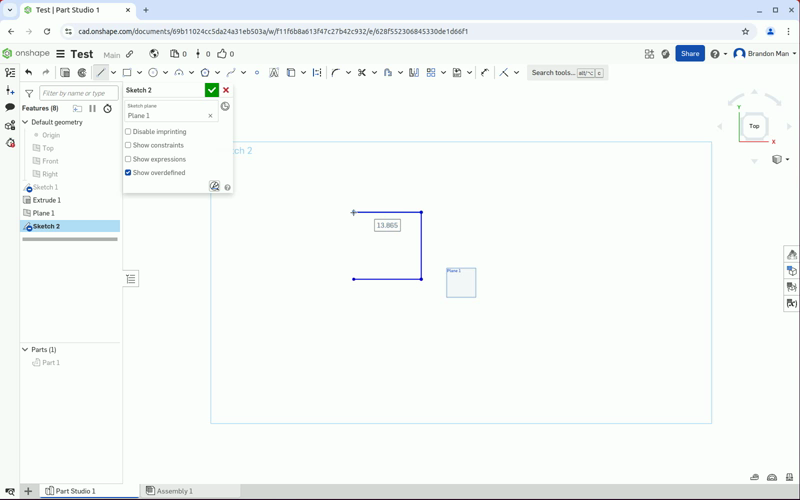
mouse_move(353, 279)
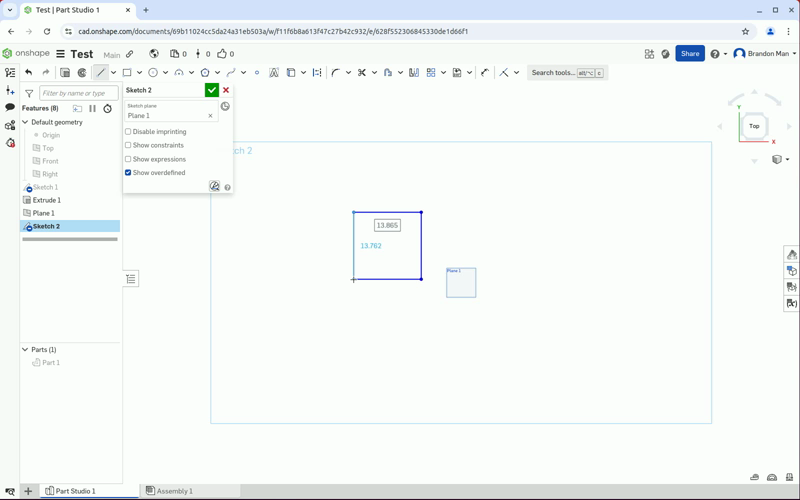
key_up(shift)
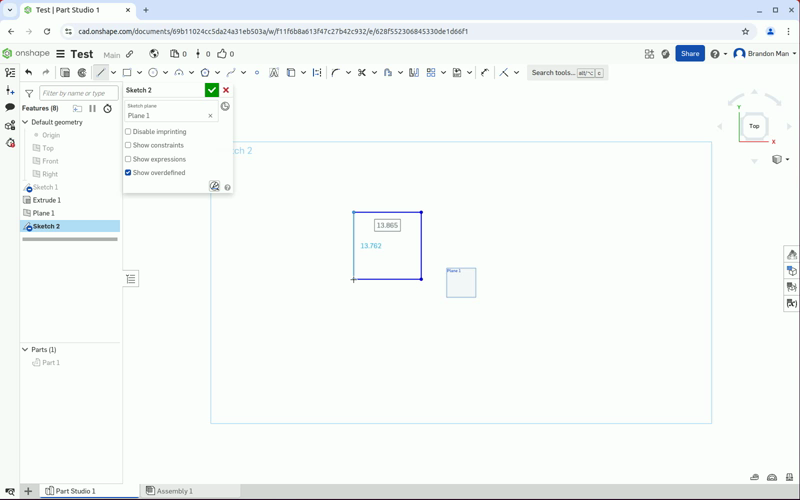
click(353, 279)
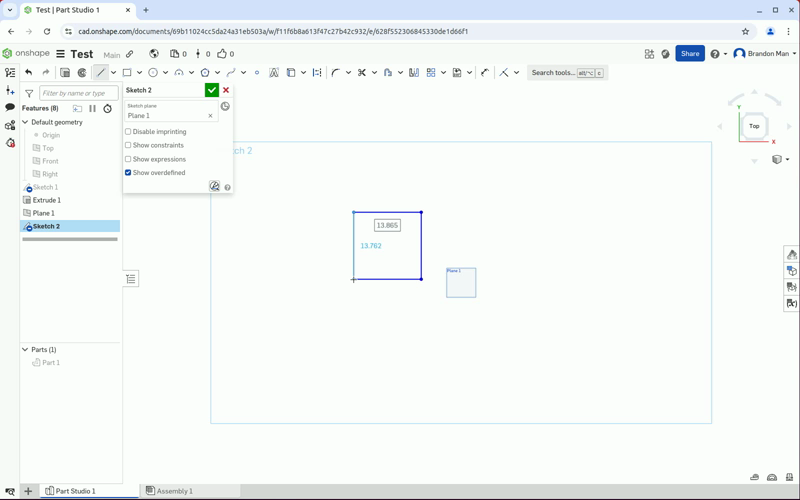
key(esc)
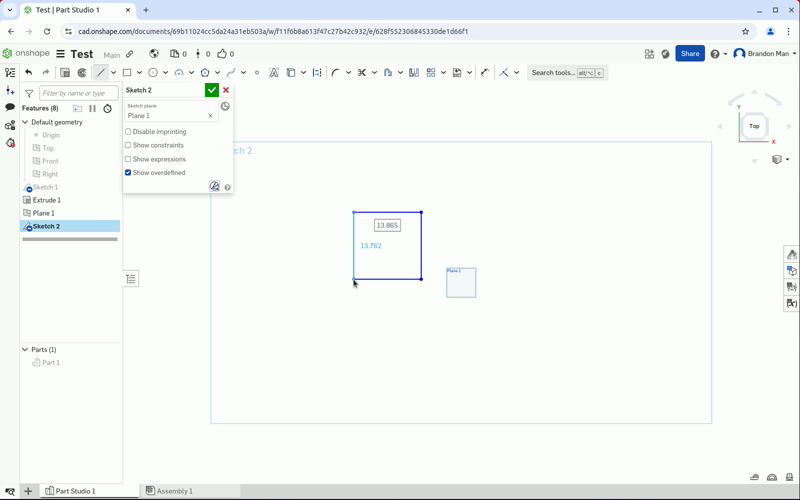
mouse_move(396, 219)
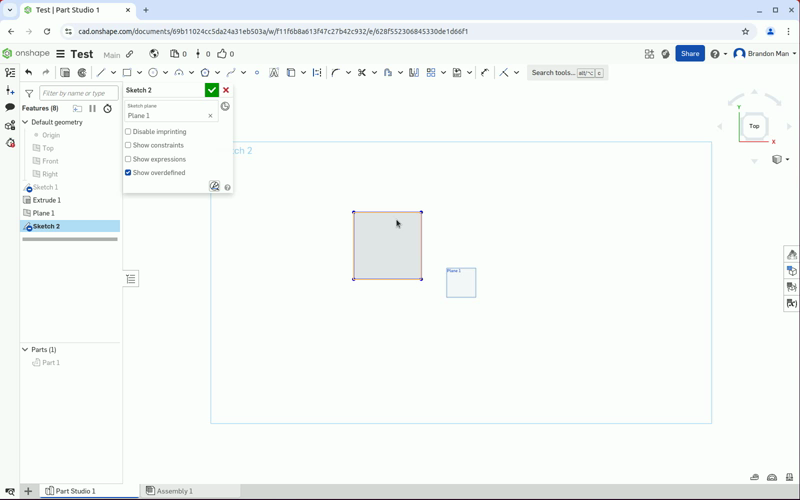
click(396, 219)
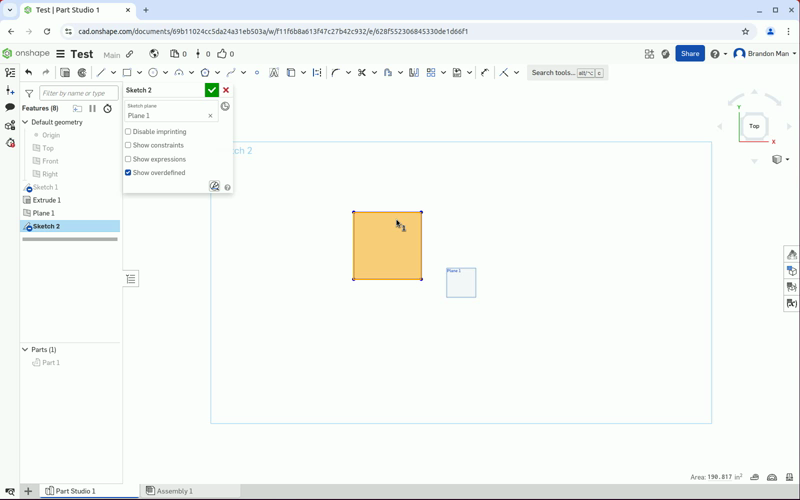
mouse_move(73, 352)
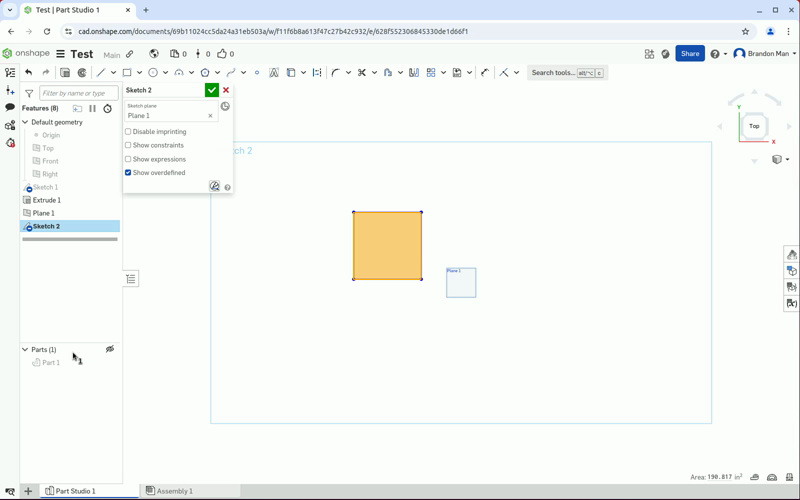
key(shift+y)
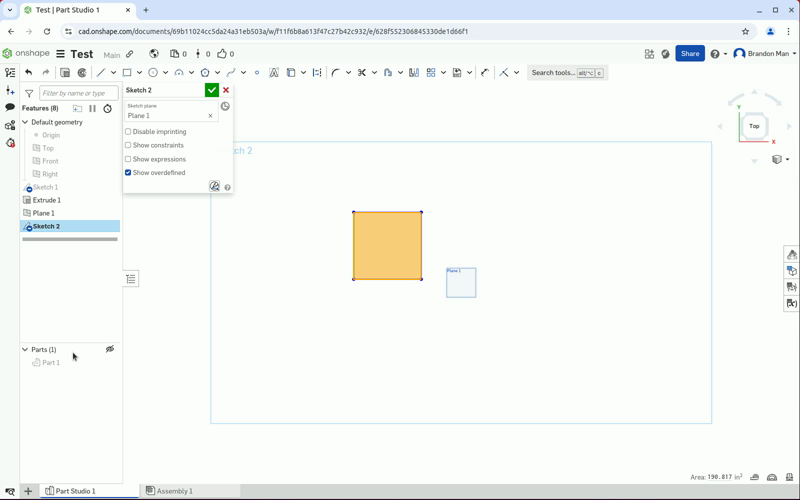
key(shift+e)
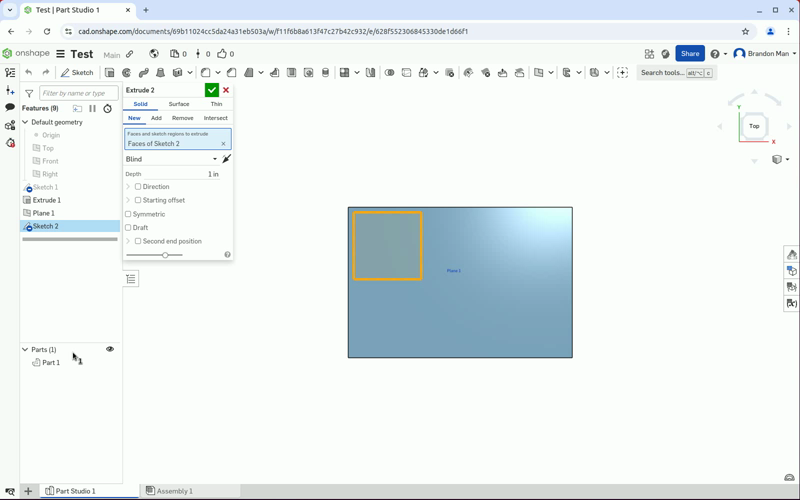
mouse_move(143, 106)
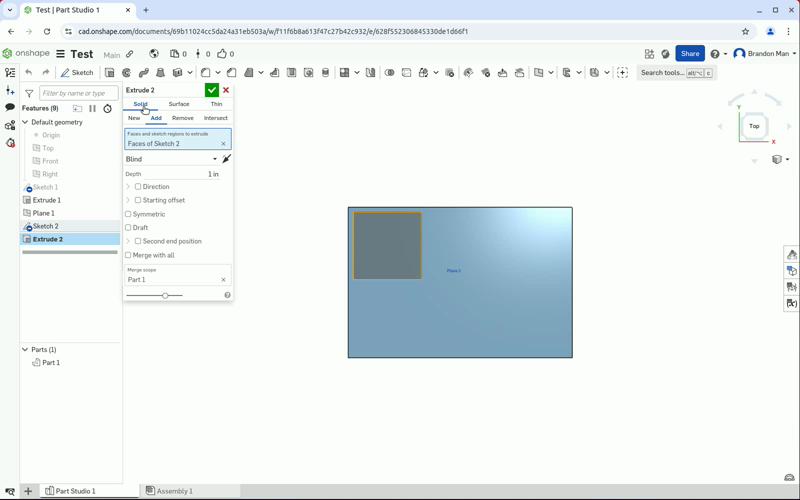
click(143, 106)
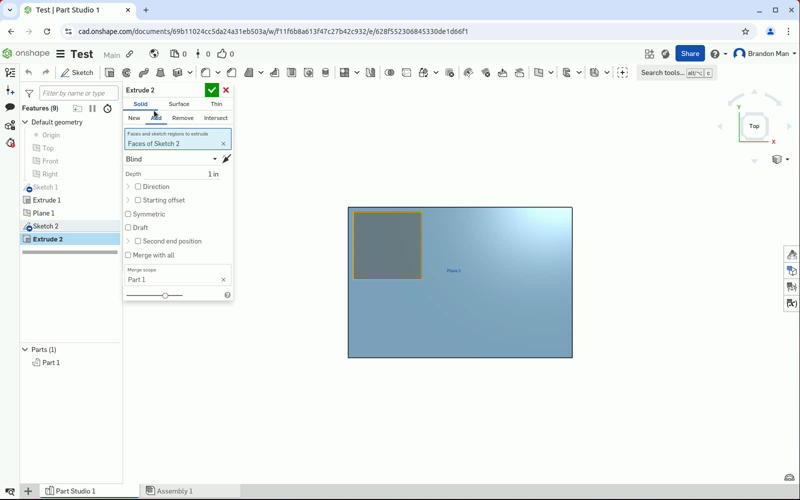
mouse_move(186, 120)
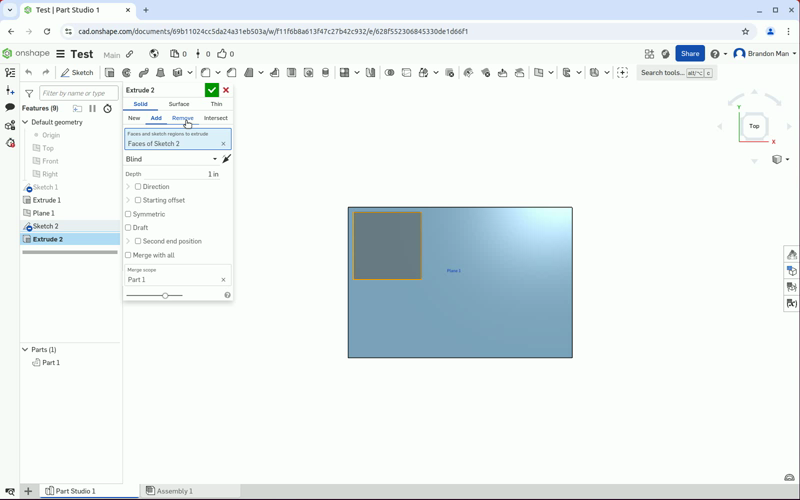
click(186, 120)
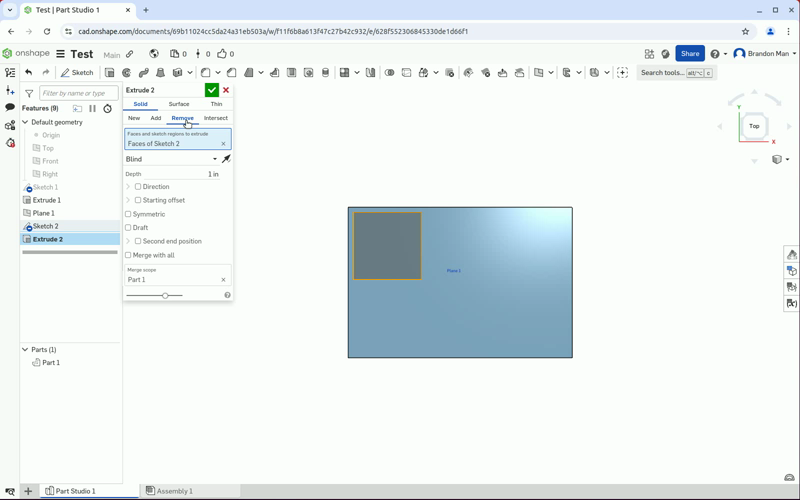
key(tab, 4)
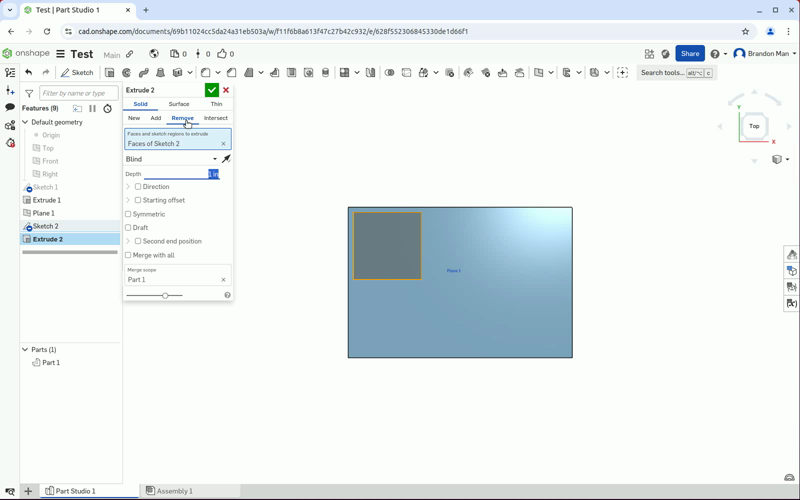
text(3.129)
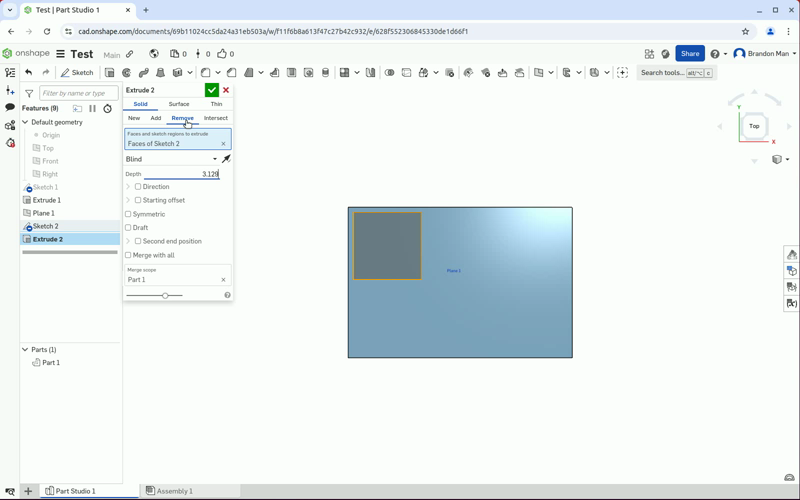
key(tab, 6)
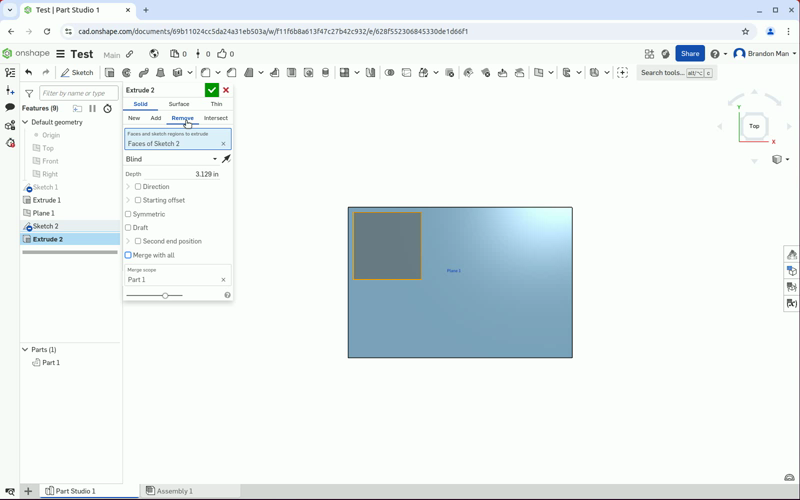
key(space)
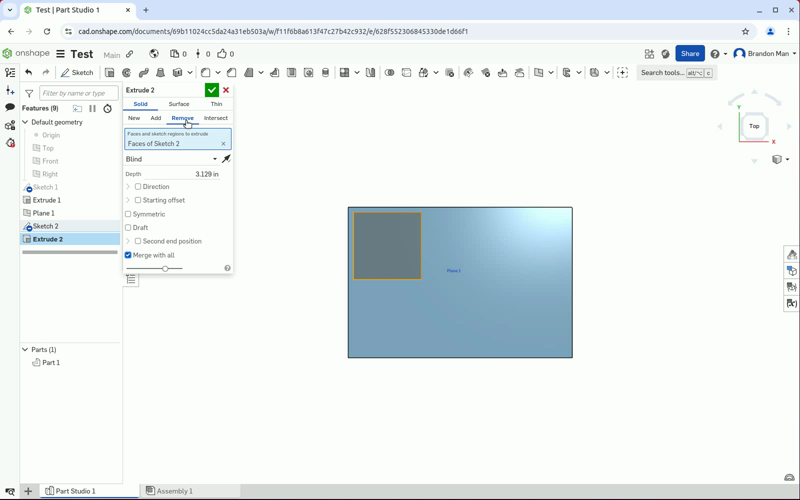
key(enter)
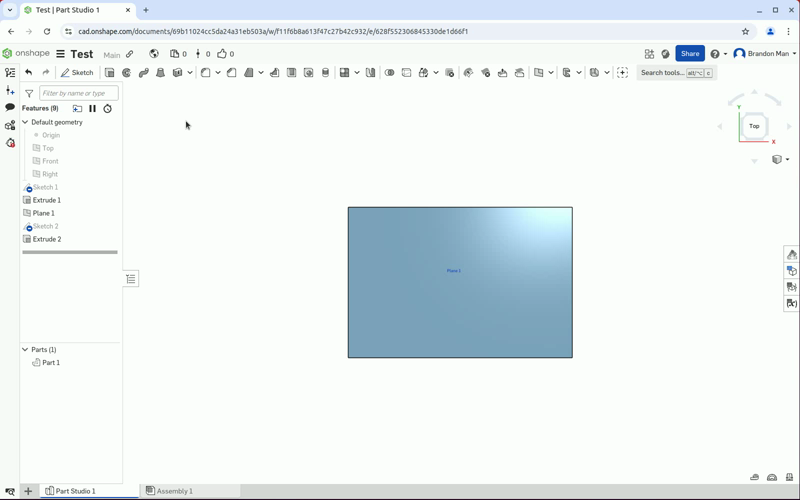
key(shift+h)
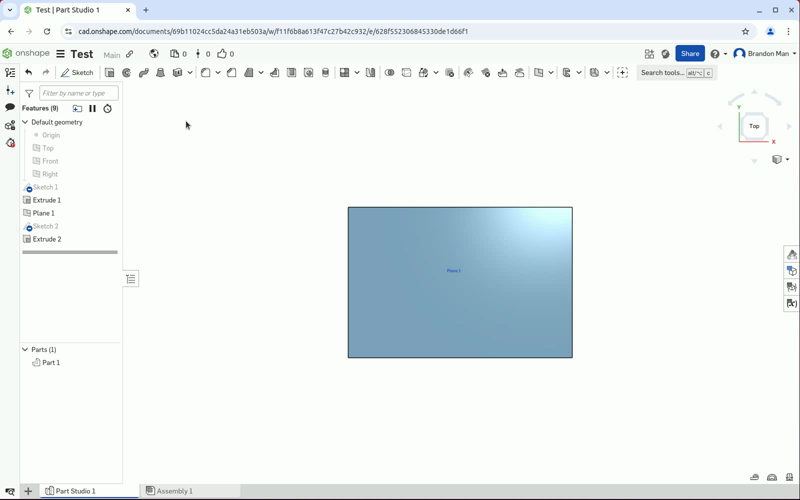
key(shift+h)
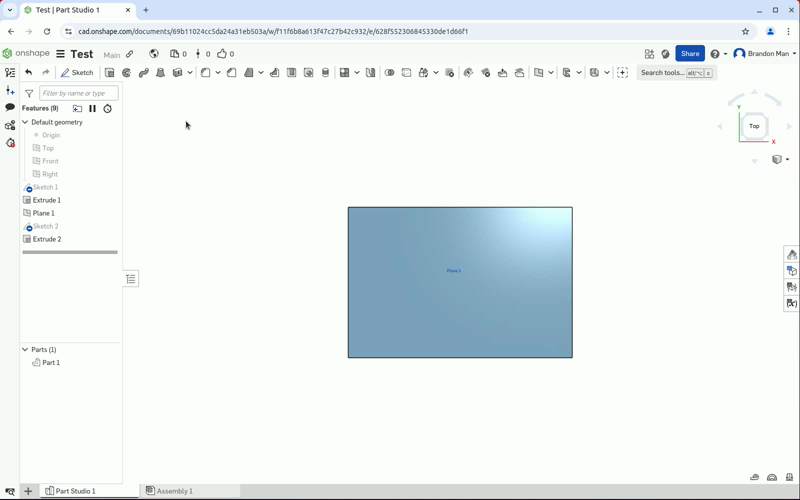
mouse_move(73, 189)
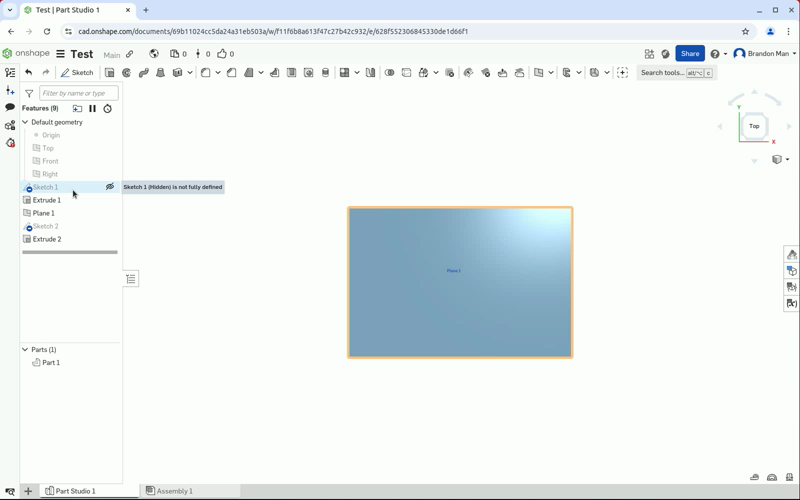
click(73, 189)
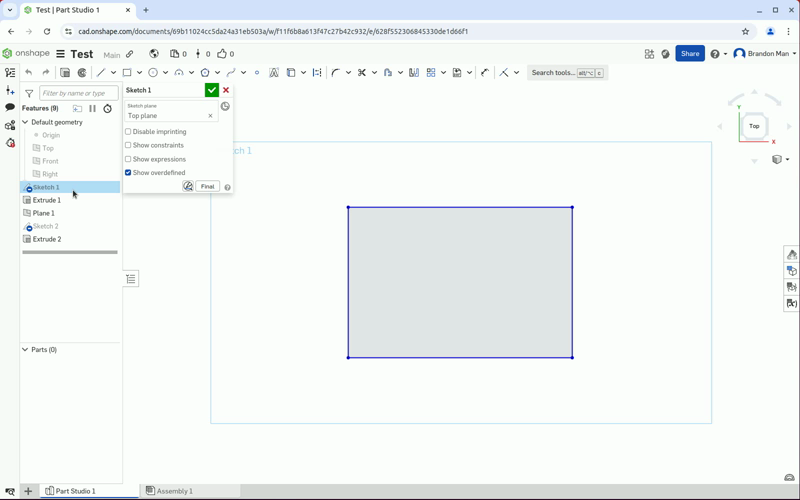
mouse_move(229, 92)
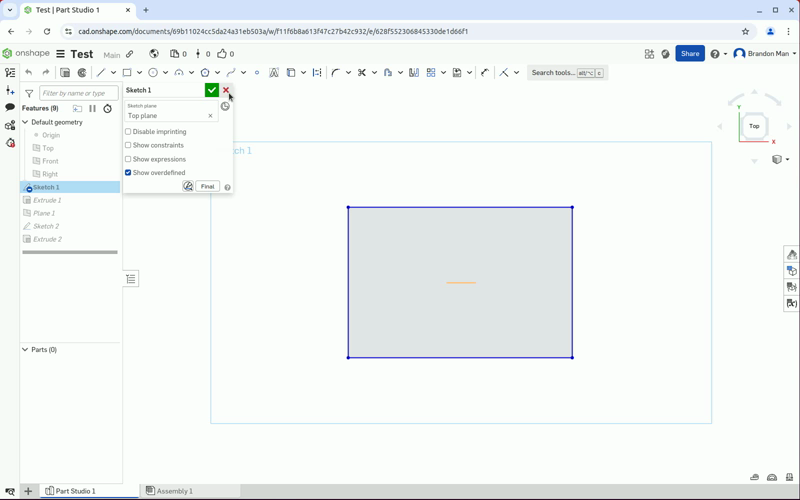
click(229, 92)
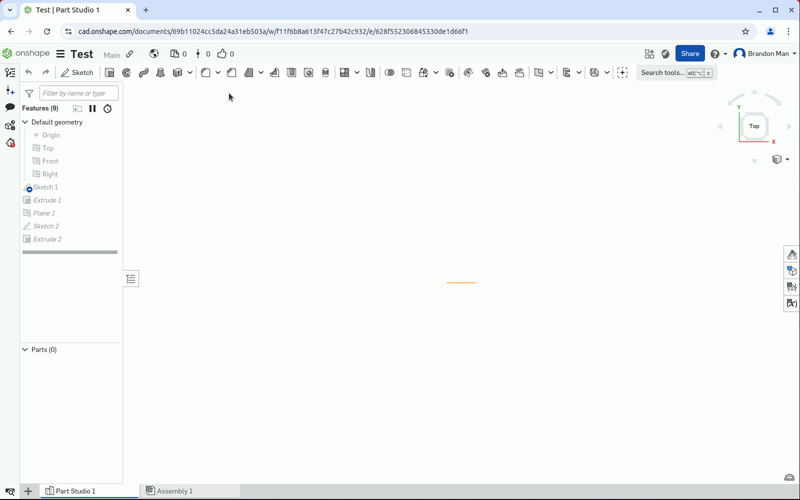
key(shift+s)
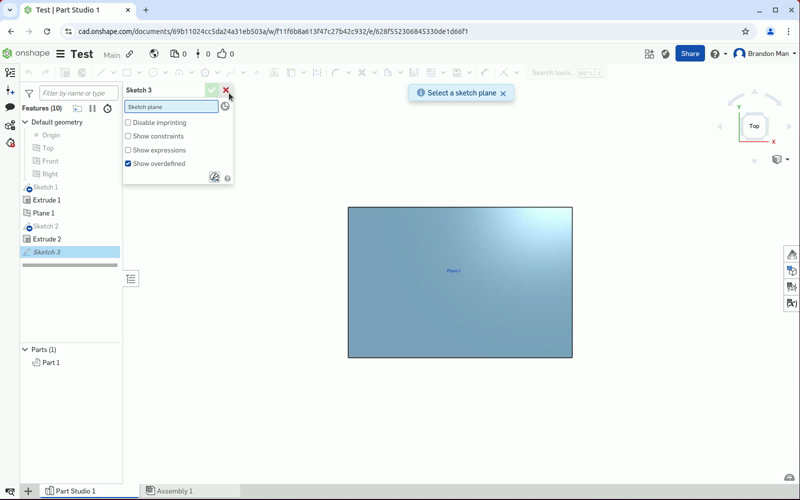
mouse_move(73, 215)
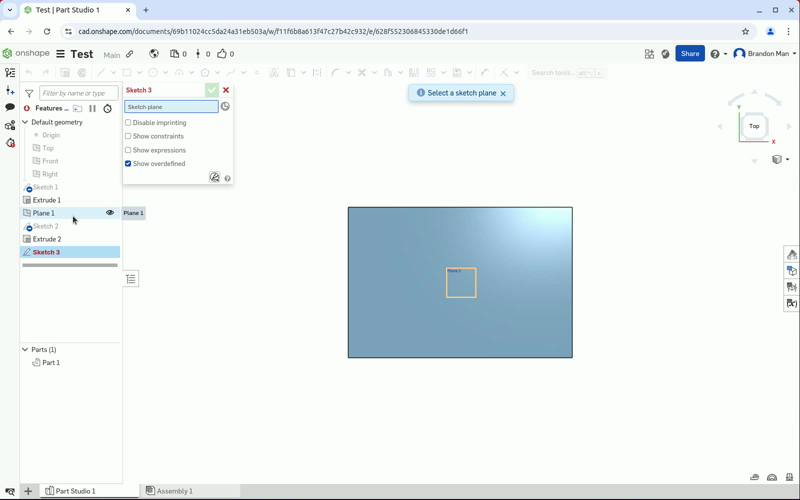
click(73, 215)
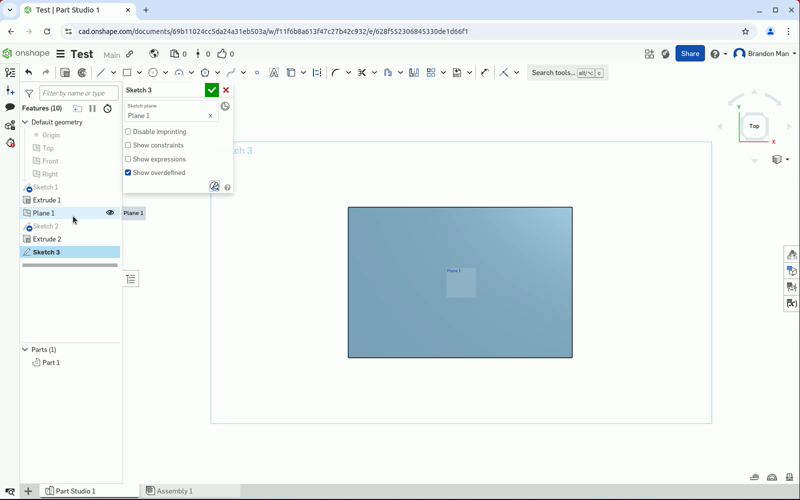
mouse_move(73, 352)
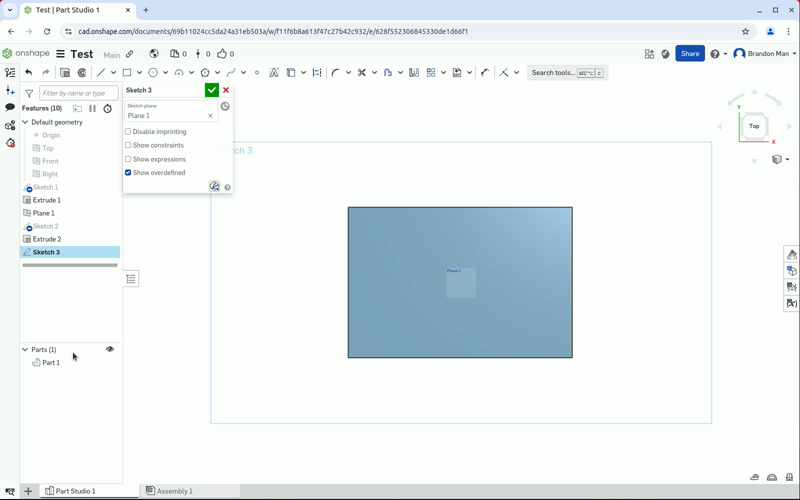
key(y)
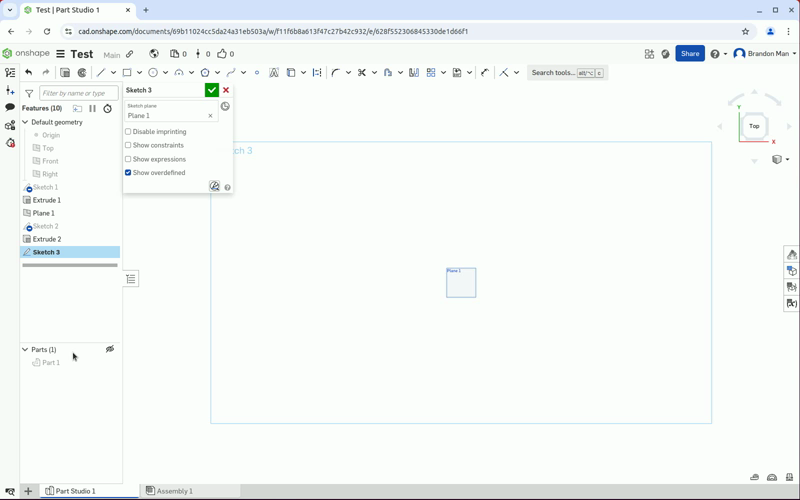
key(l)
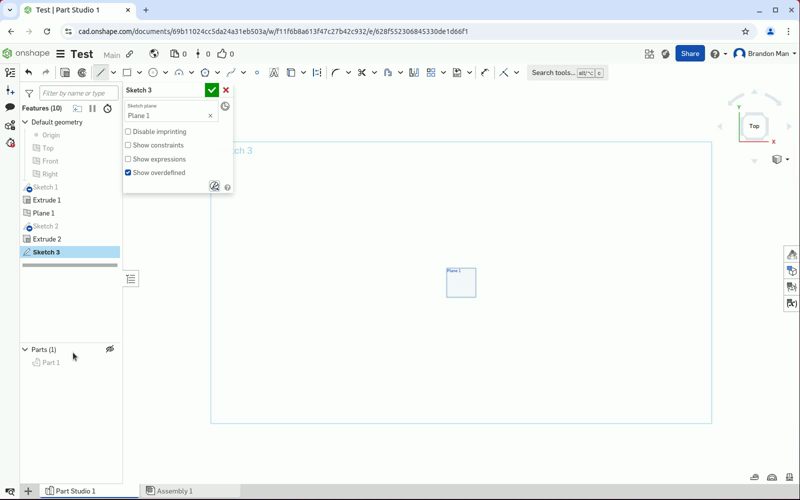
key_down(shift)
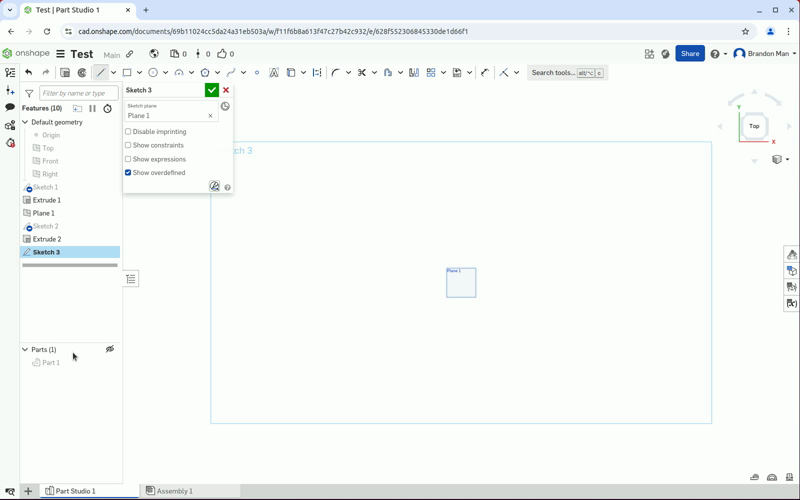
mouse_move(499, 279)
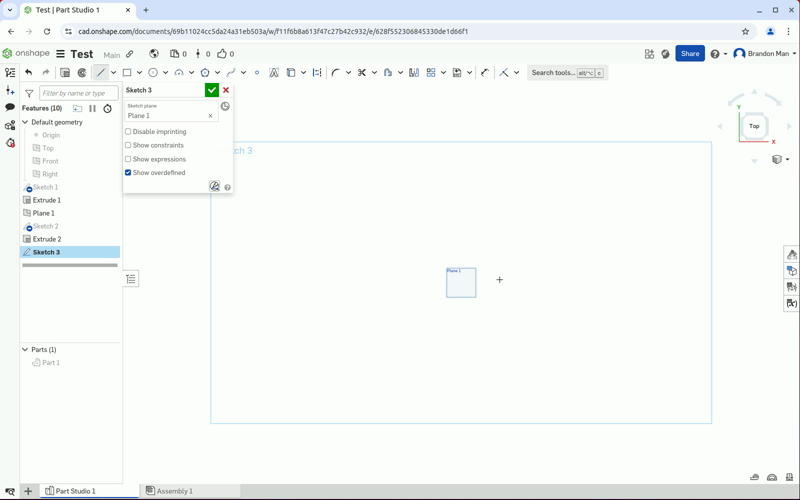
click(499, 279)
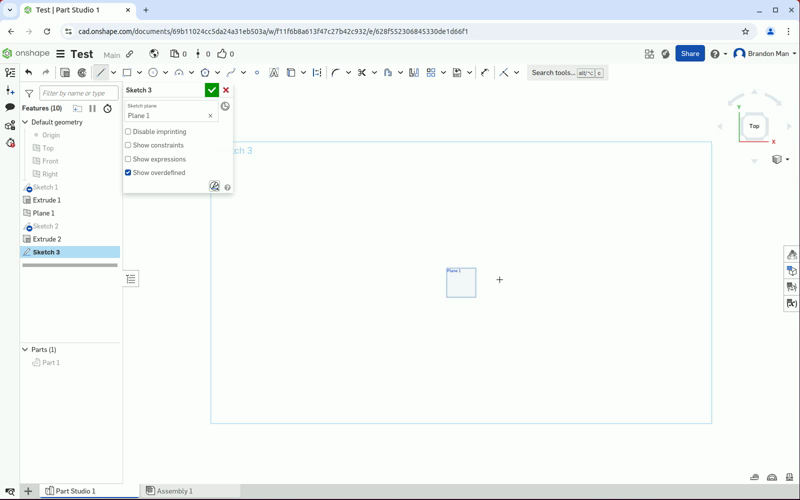
key_up(shift)
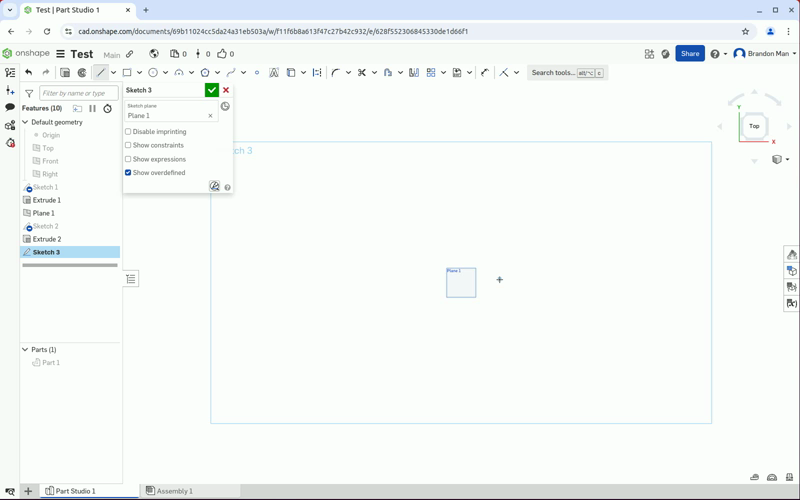
key_down(shift)
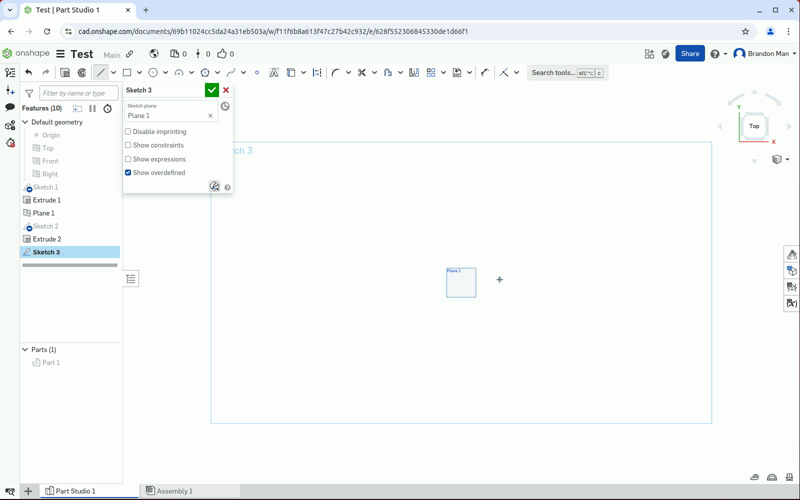
mouse_move(566, 279)
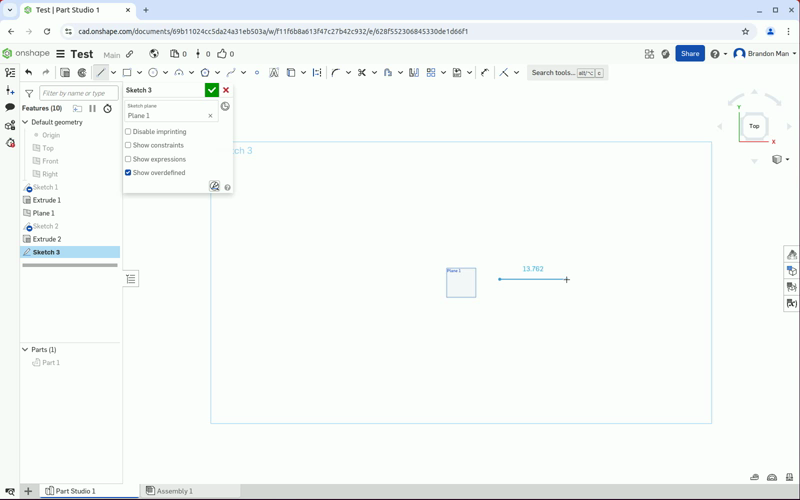
click(566, 279)
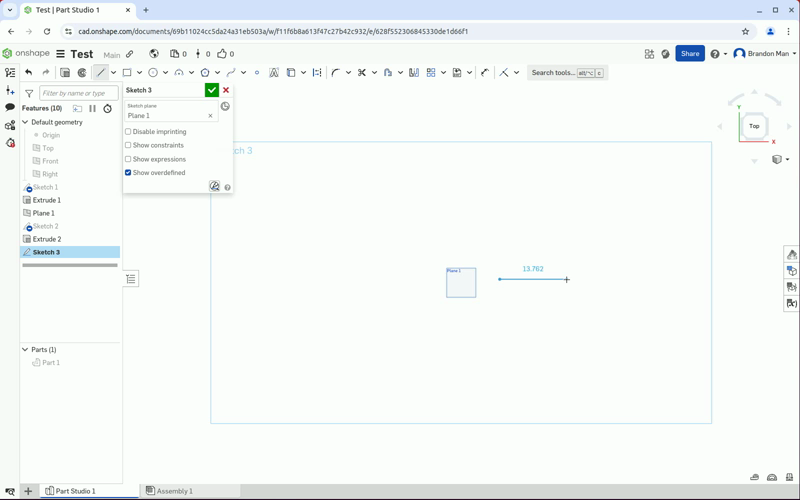
key_up(shift)
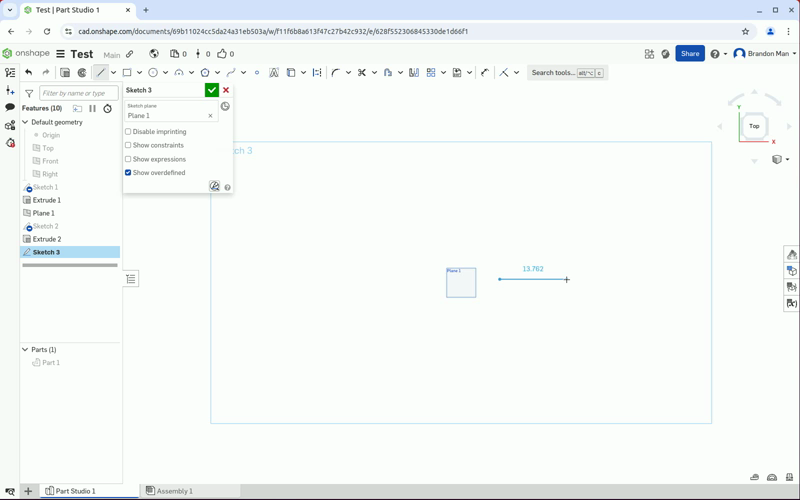
key_down(shift)
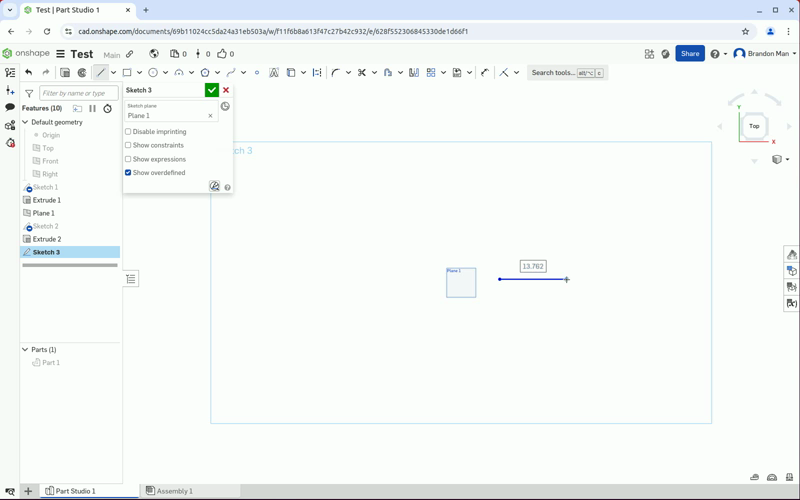
mouse_move(566, 212)
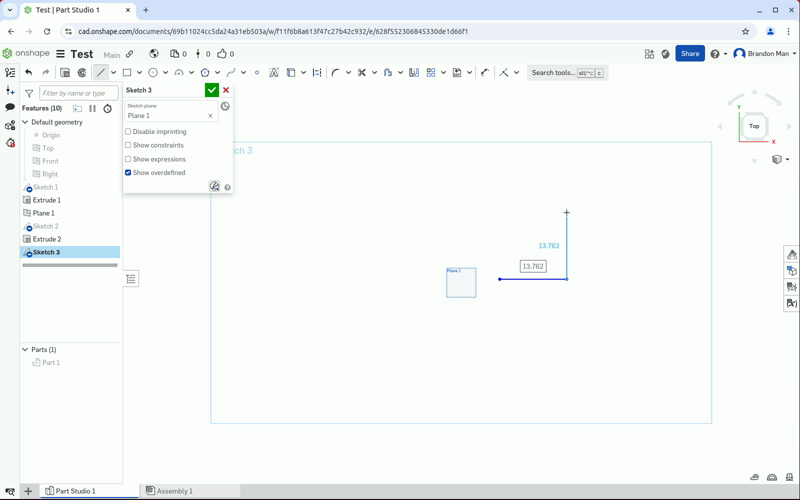
click(566, 212)
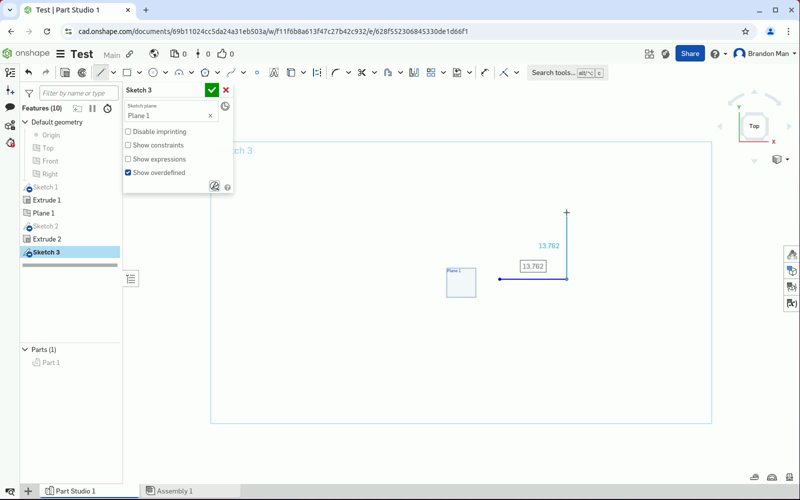
key_up(shift)
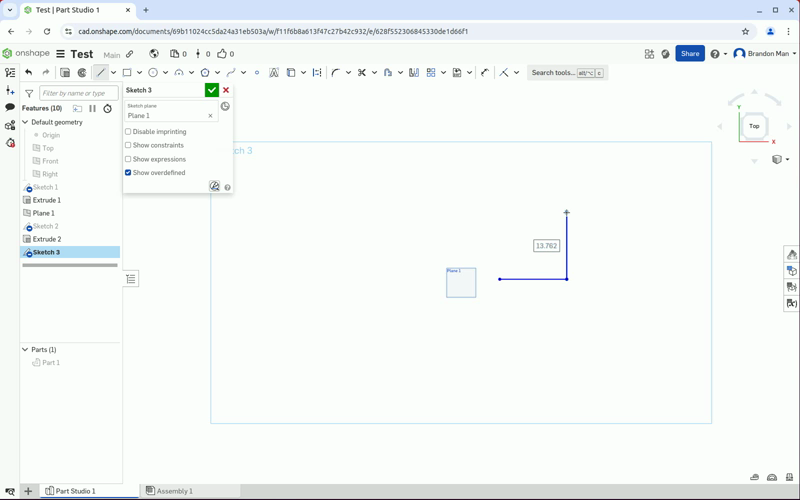
key_down(shift)
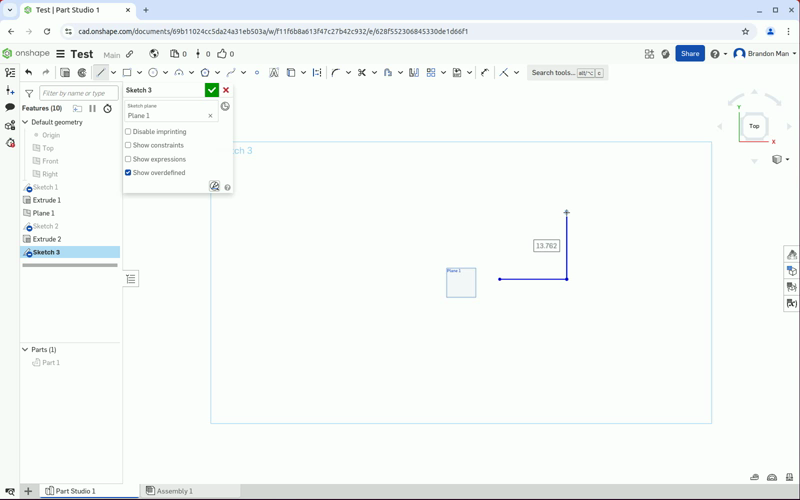
mouse_move(499, 212)
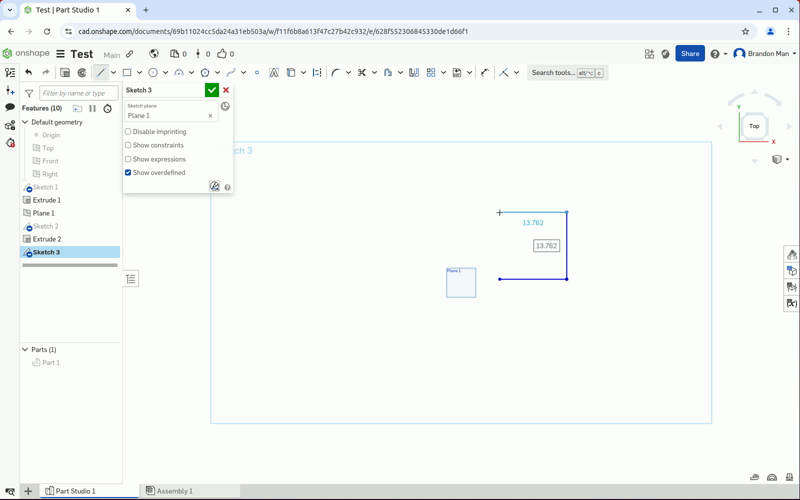
click(499, 212)
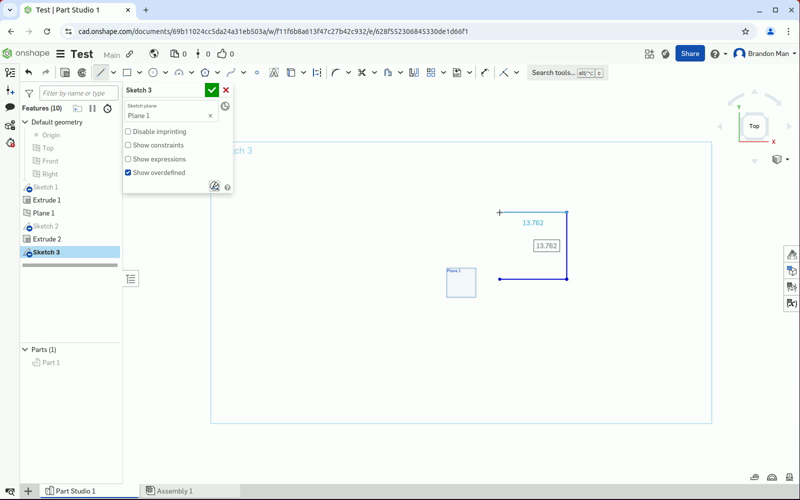
key_up(shift)
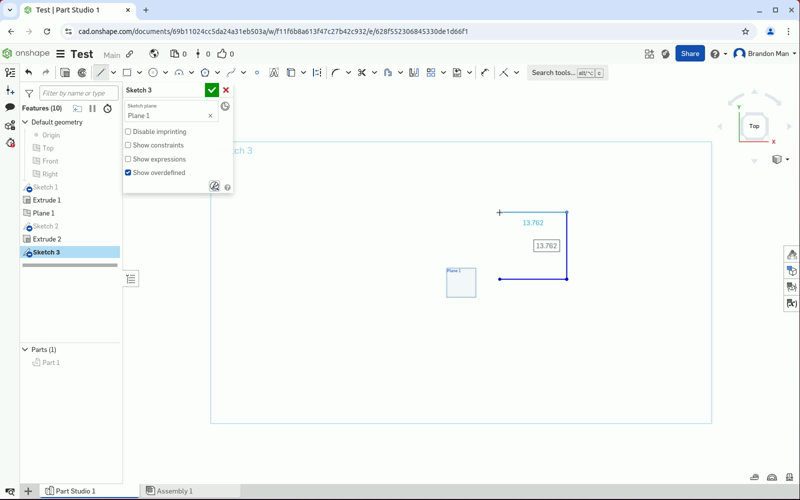
key_down(shift)
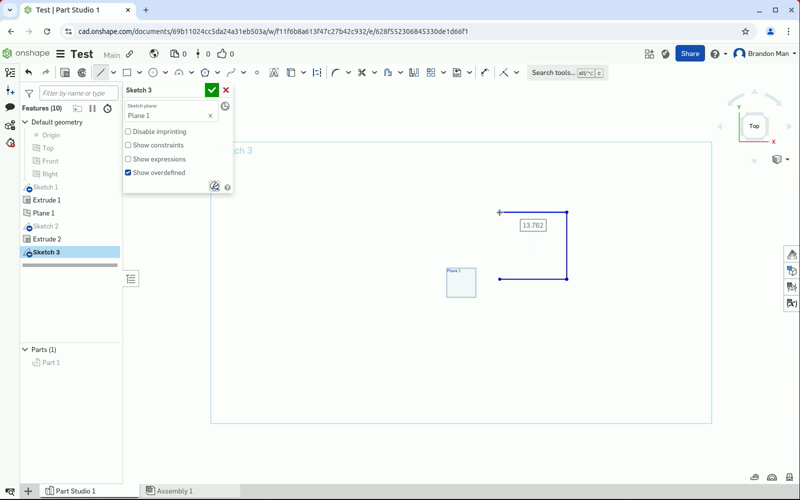
mouse_move(499, 279)
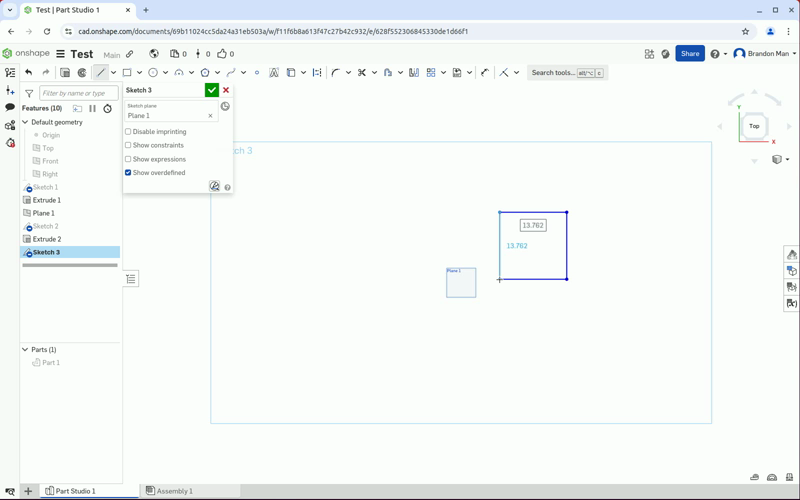
key_up(shift)
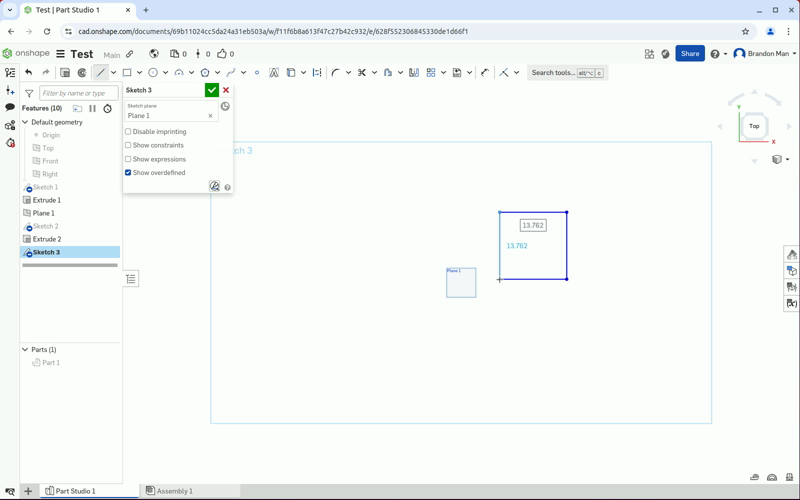
click(499, 279)
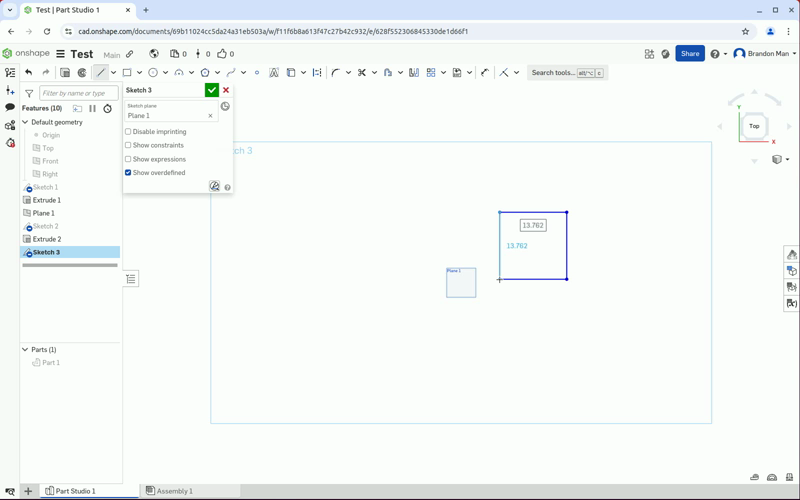
key(esc)
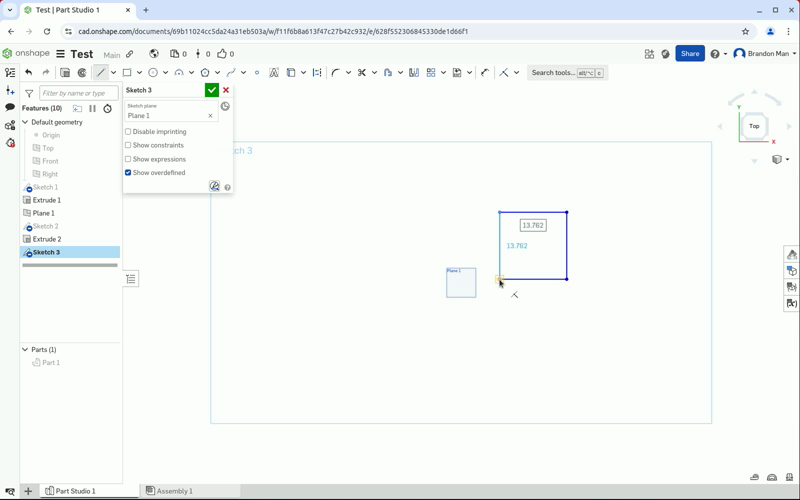
mouse_move(552, 250)
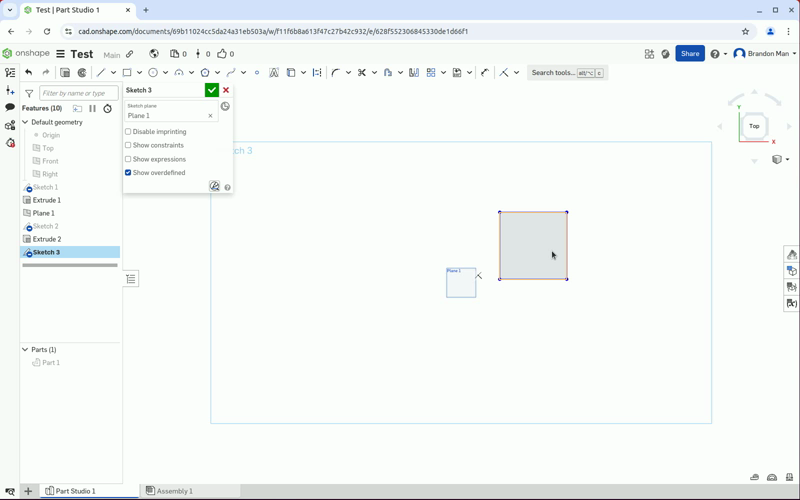
click(552, 250)
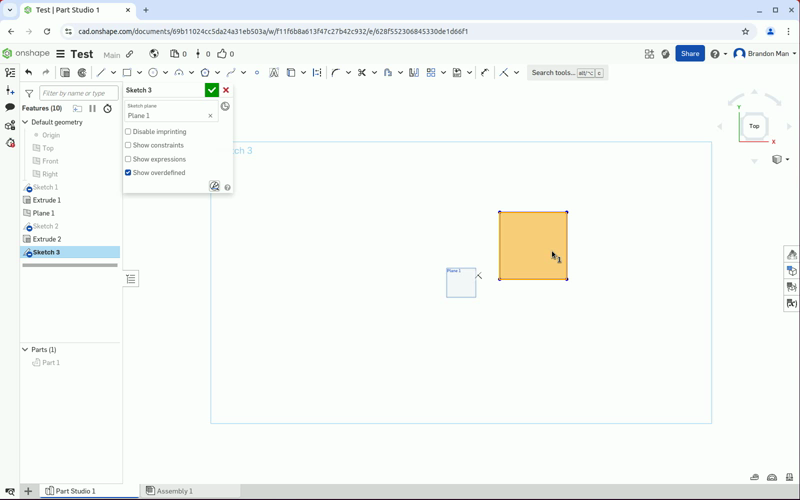
mouse_move(73, 352)
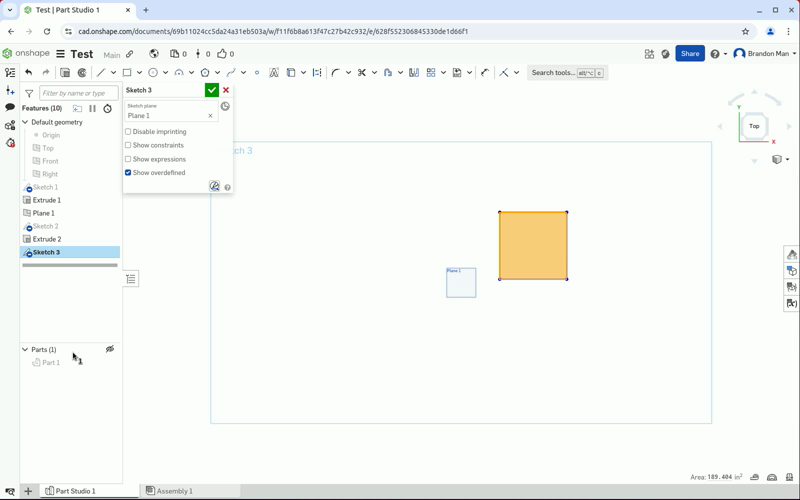
key(shift+y)
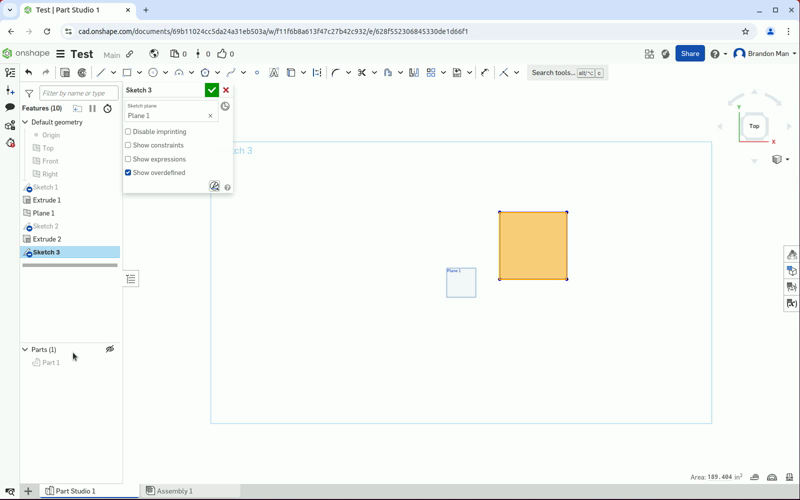
key(shift+e)
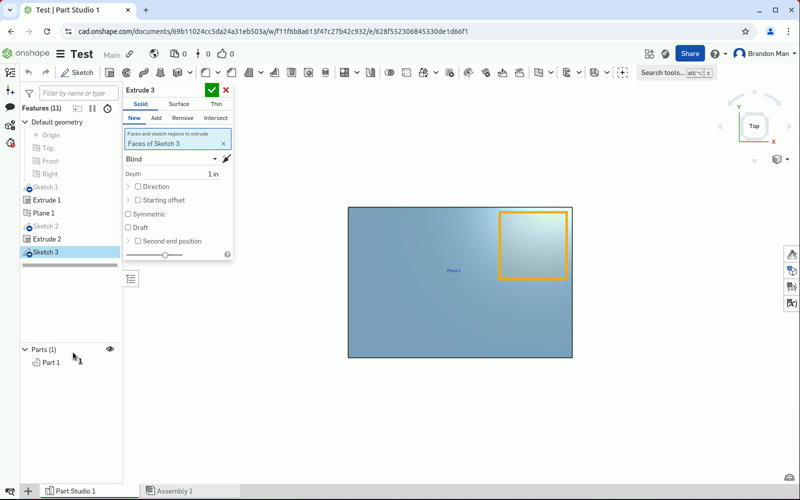
mouse_move(143, 106)
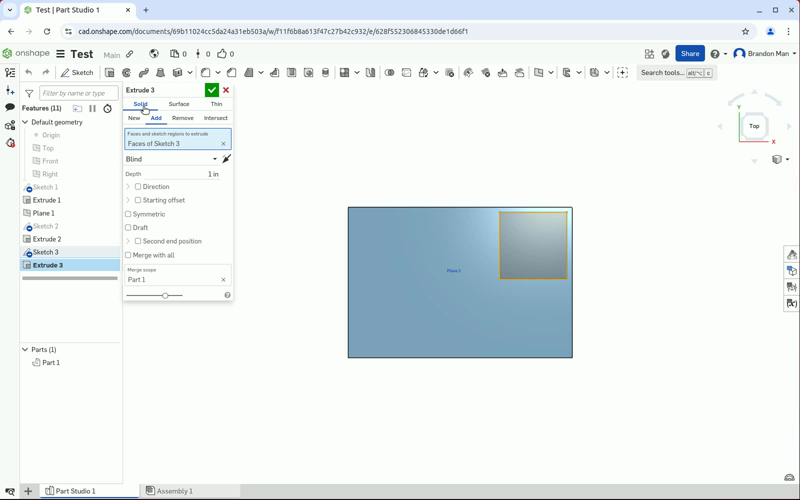
click(143, 106)
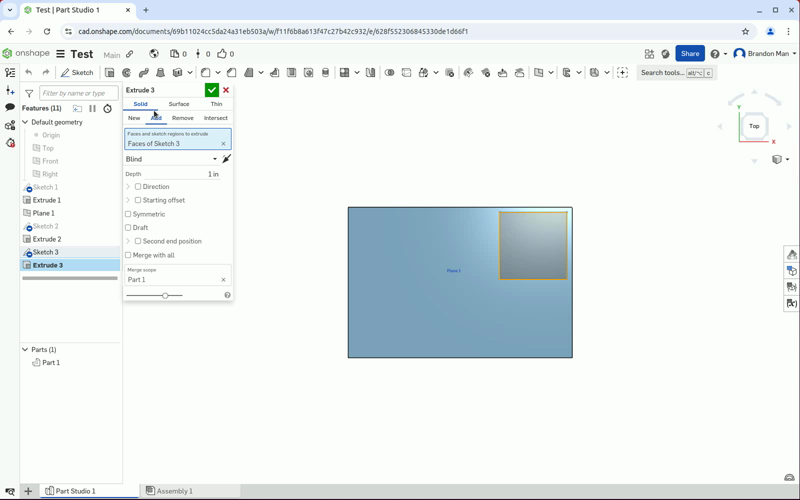
mouse_move(186, 120)
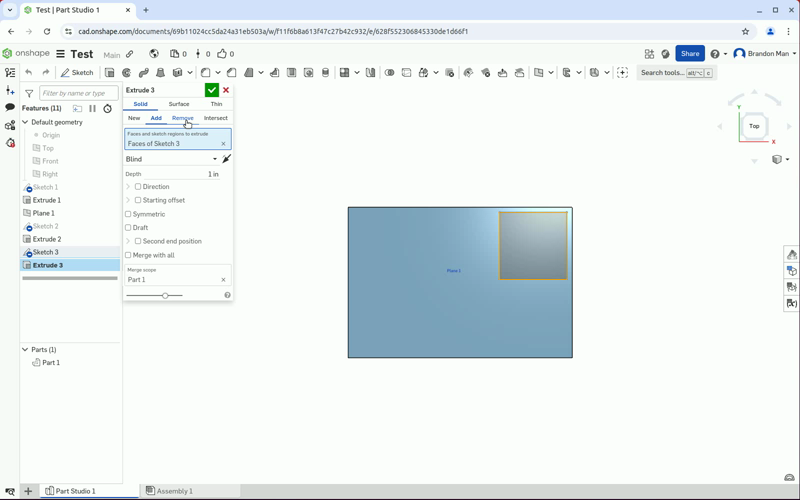
click(186, 120)
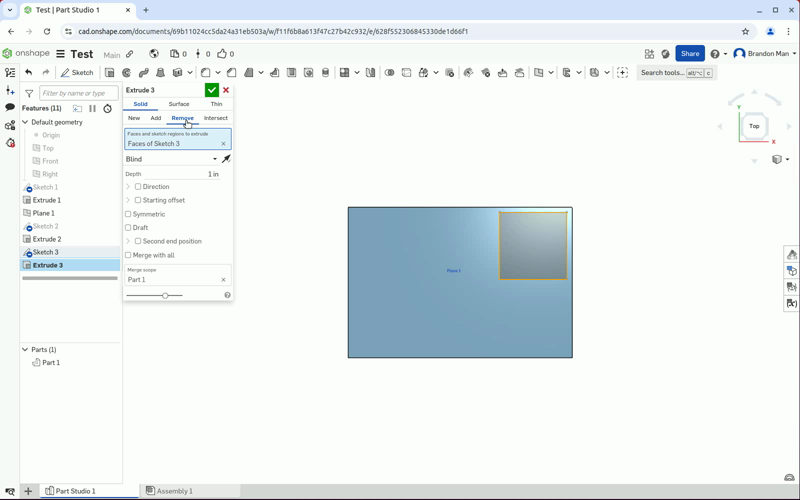
key(tab, 4)
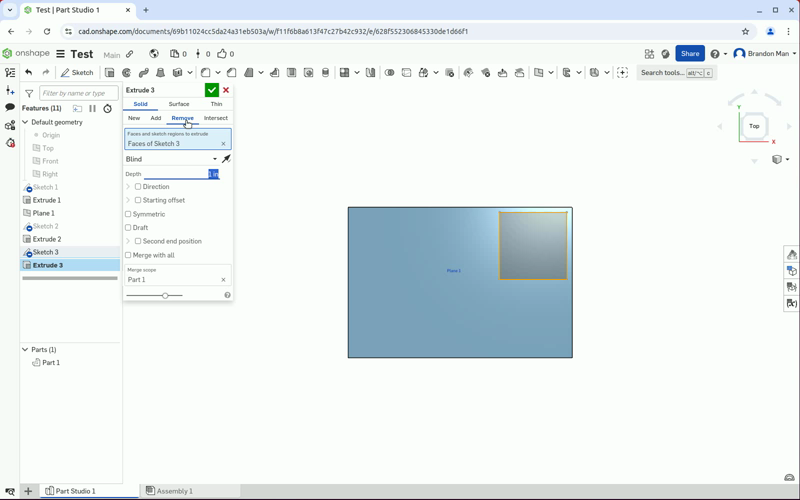
text(3.129)
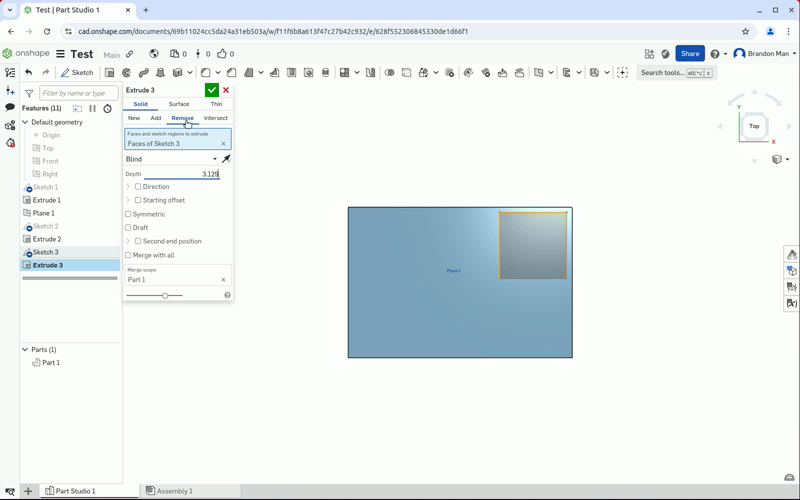
key(tab, 6)
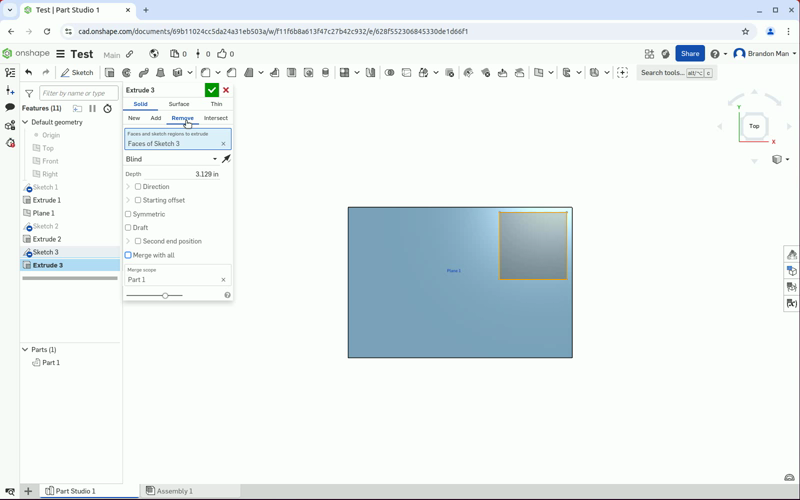
key(space)
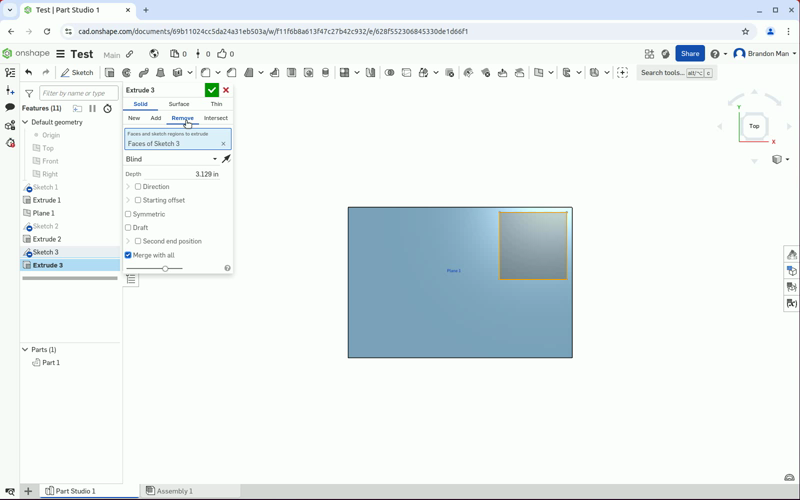
key(enter)
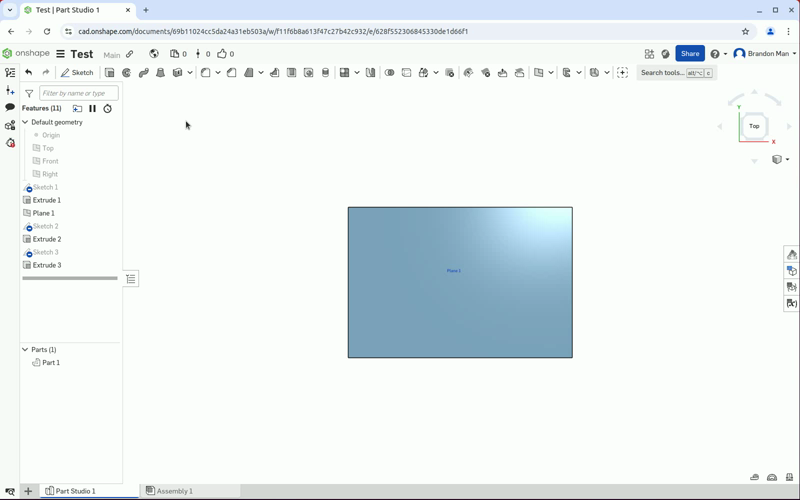
key(shift+h)
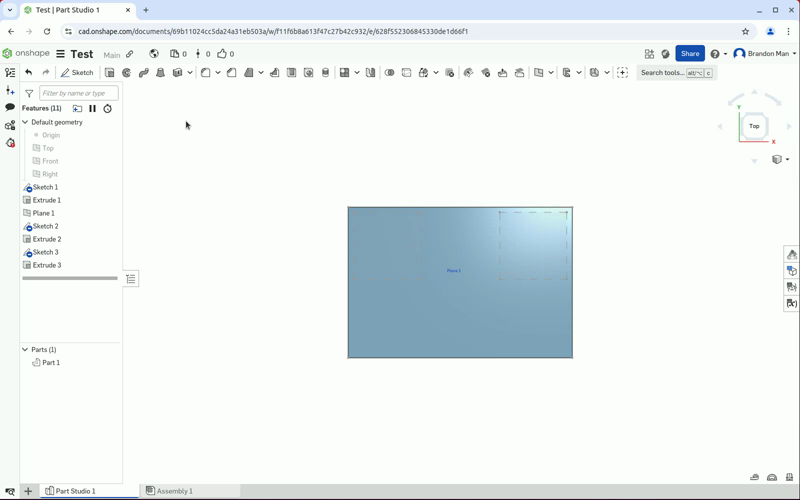
key(shift+h)
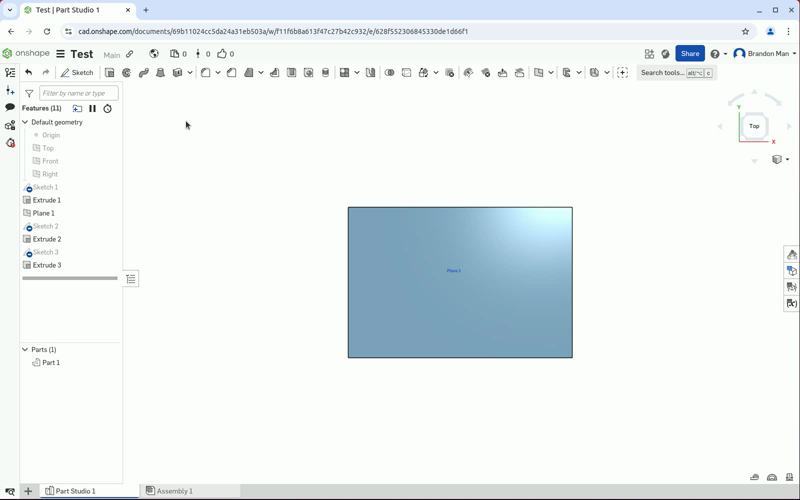
mouse_move(73, 189)
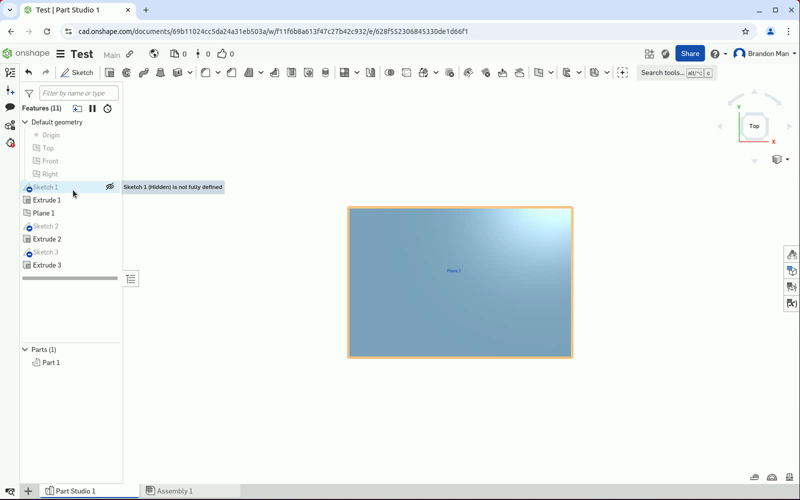
click(73, 189)
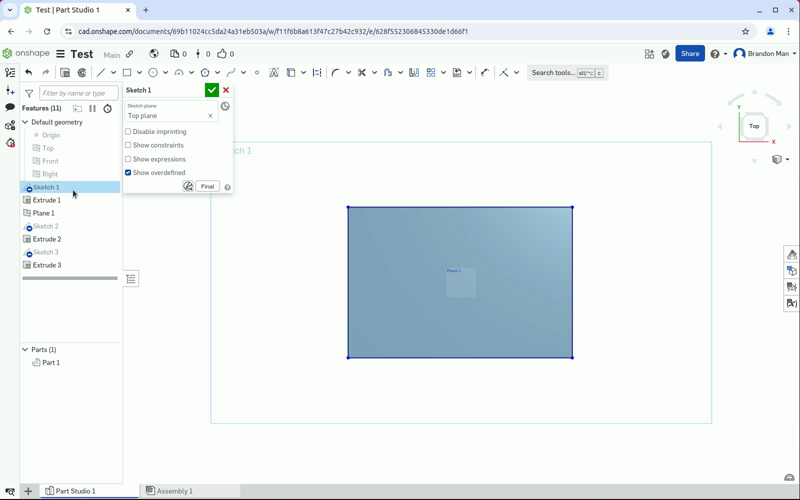
mouse_move(229, 92)
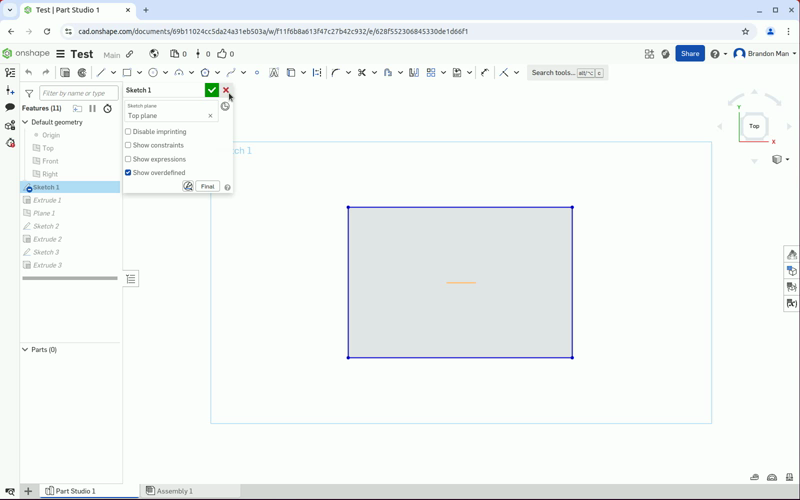
click(229, 92)
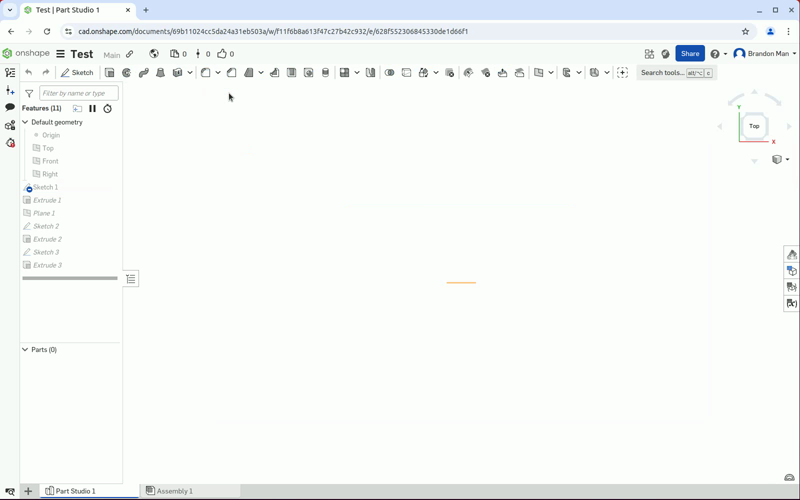
key(shift+s)
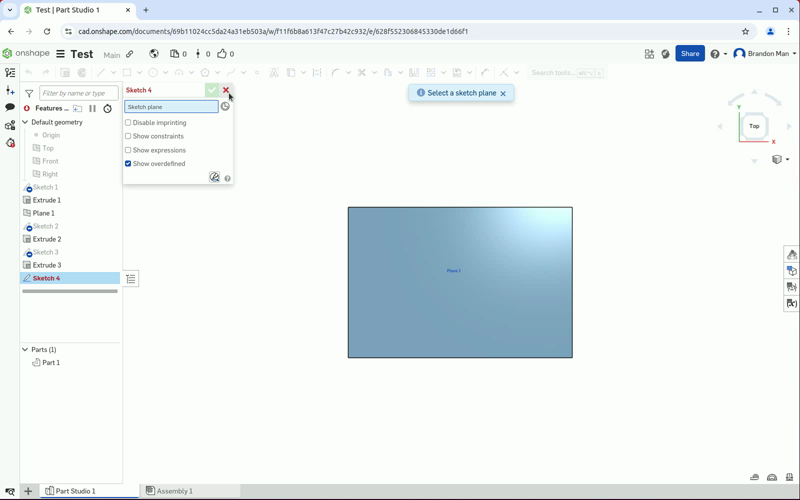
mouse_move(73, 215)
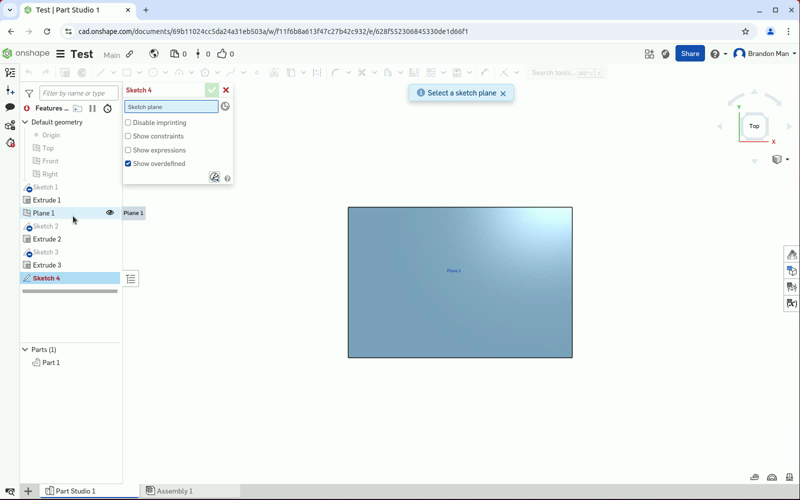
click(73, 215)
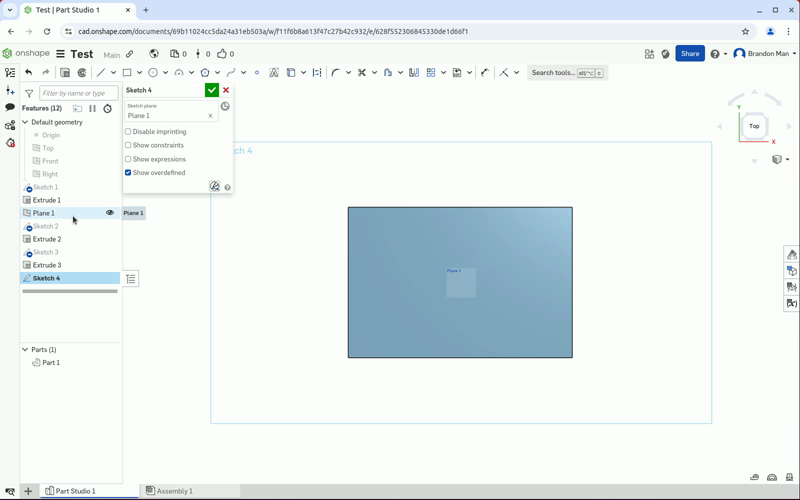
mouse_move(73, 352)
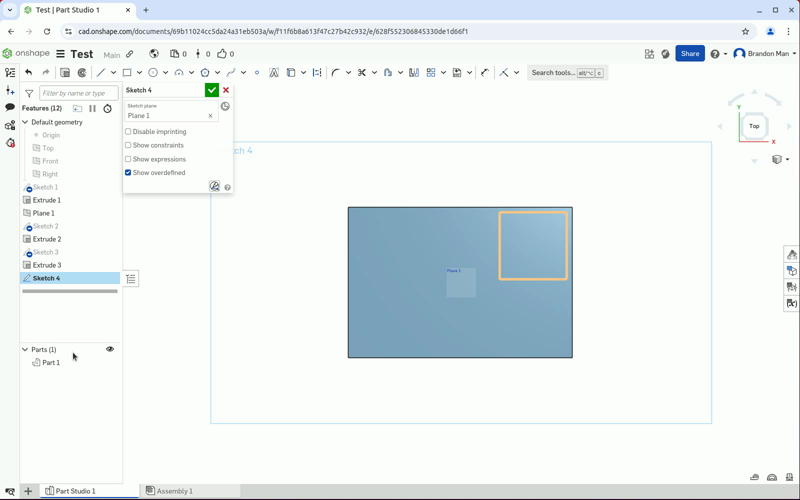
key(y)
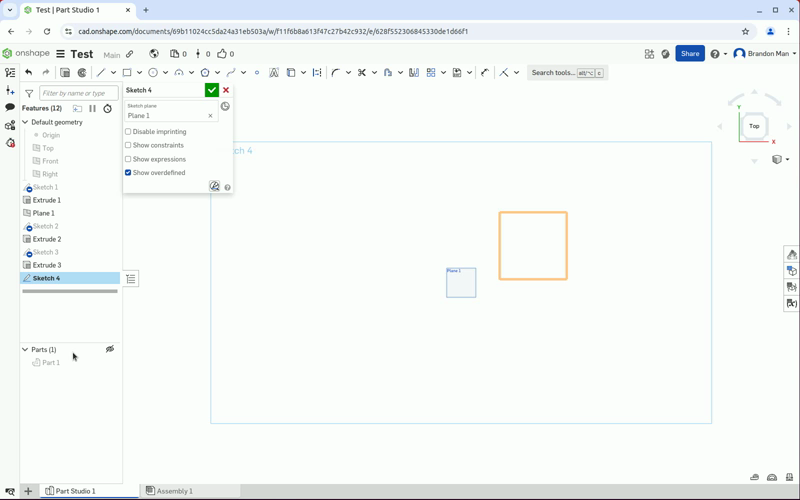
key(l)
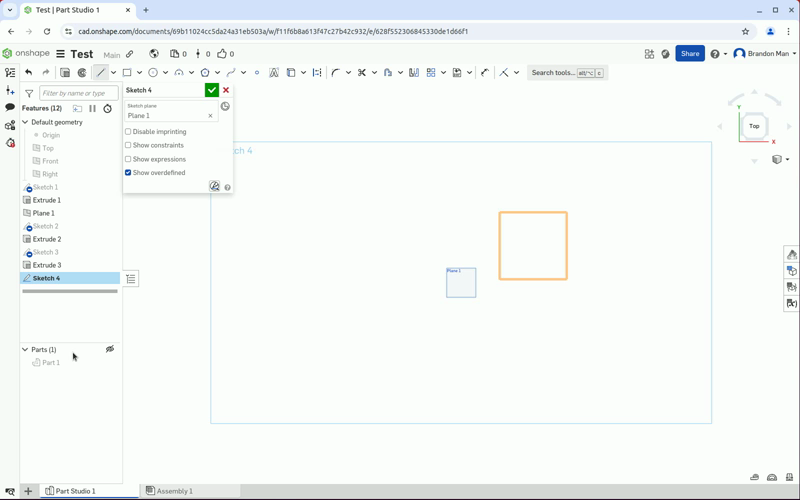
key_down(shift)
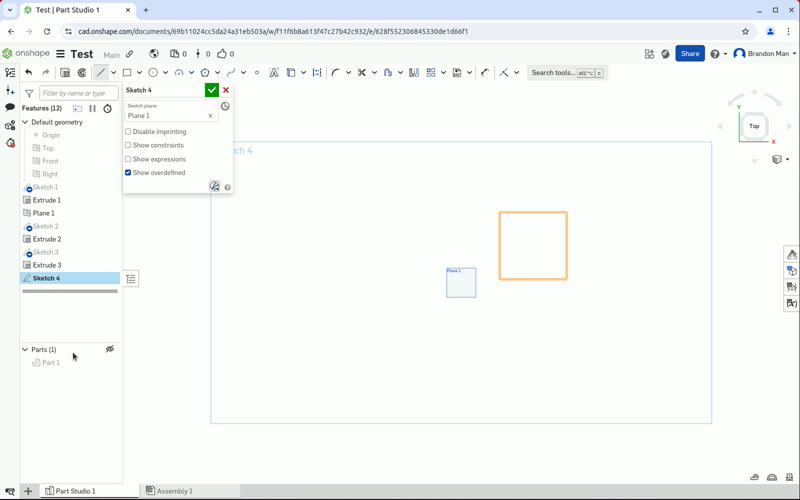
mouse_move(353, 352)
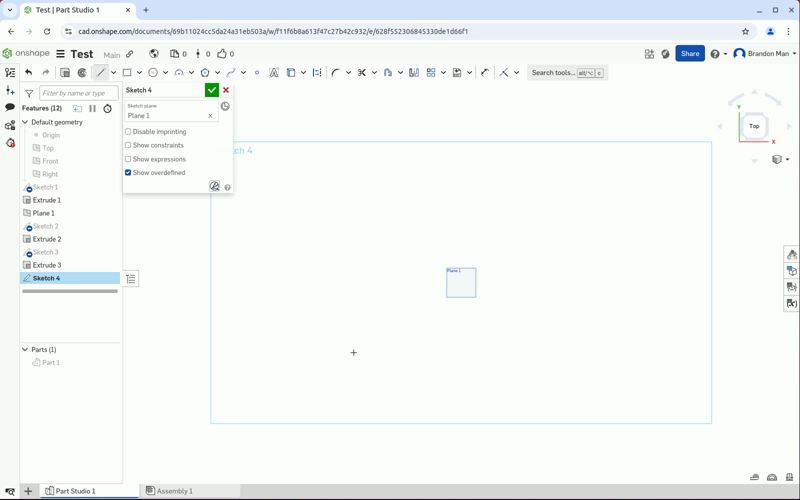
click(353, 352)
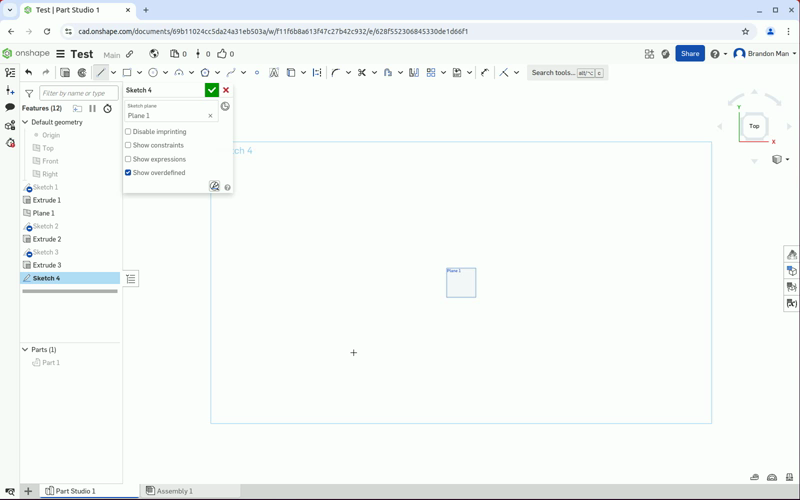
key_up(shift)
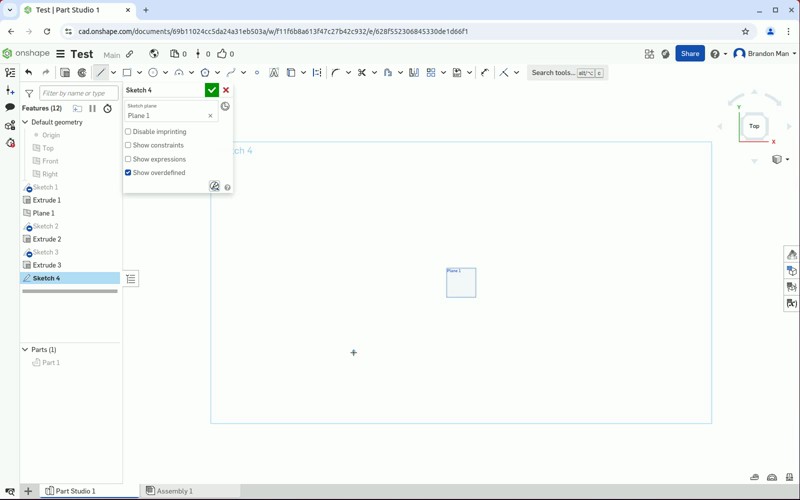
key_down(shift)
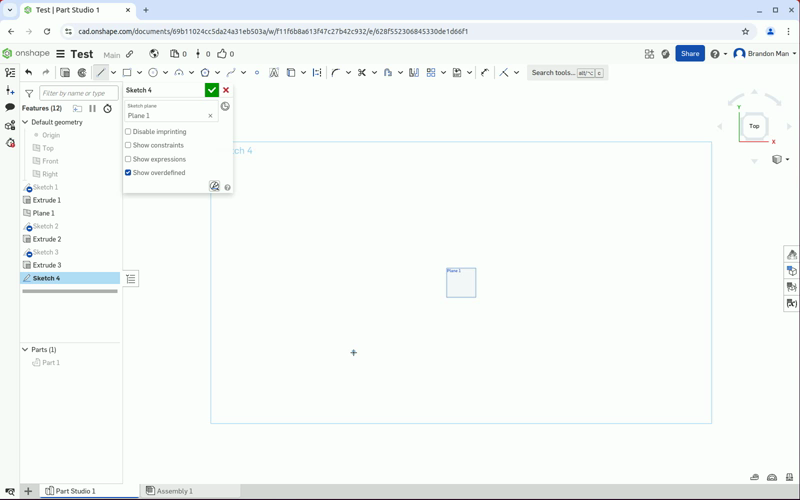
mouse_move(421, 352)
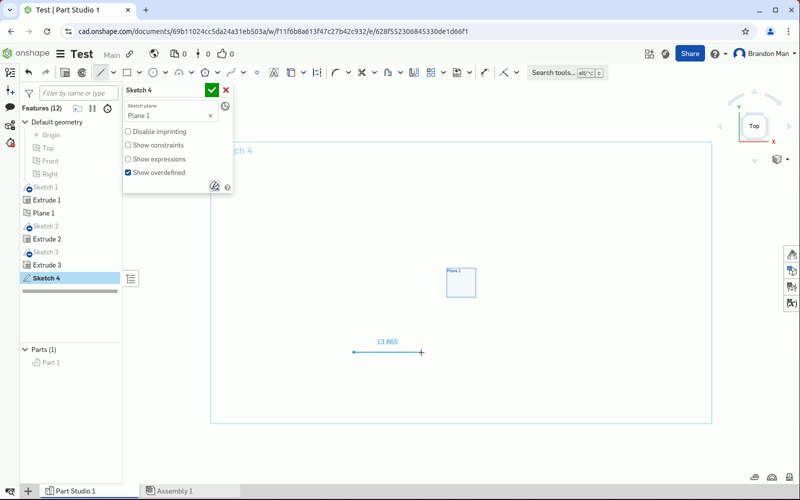
click(421, 352)
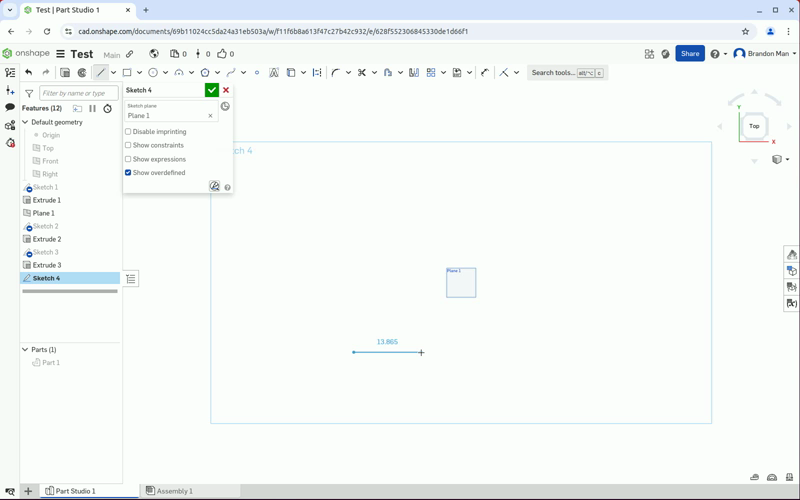
key_up(shift)
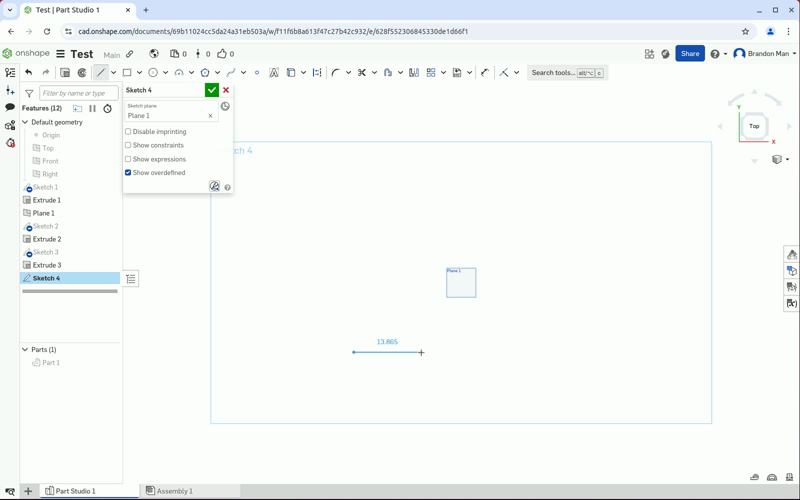
key_down(shift)
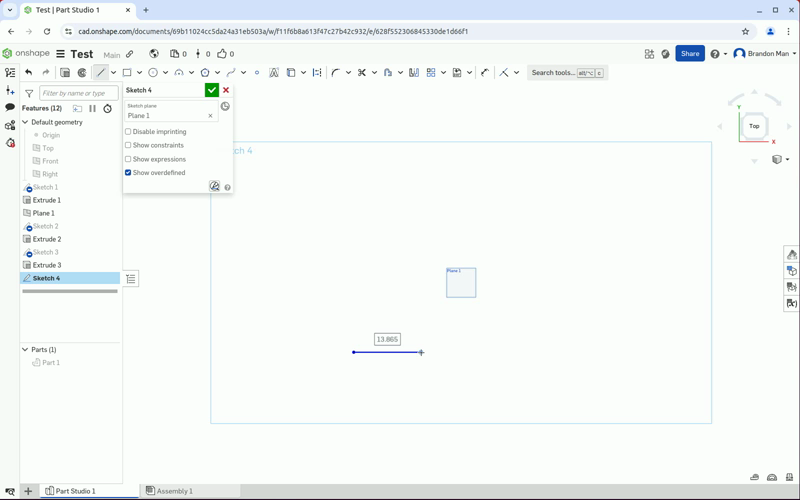
mouse_move(421, 284)
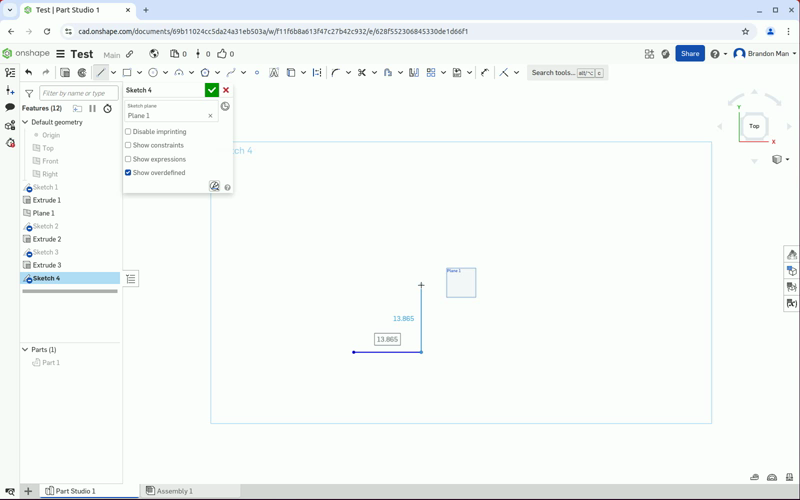
click(421, 284)
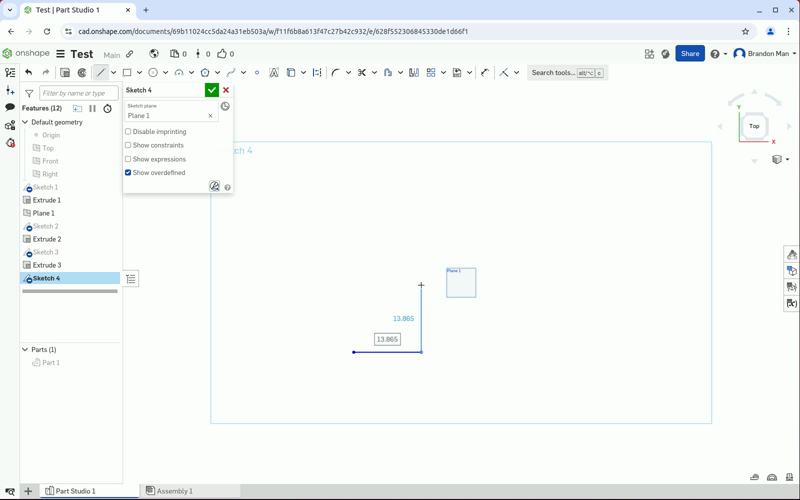
key_up(shift)
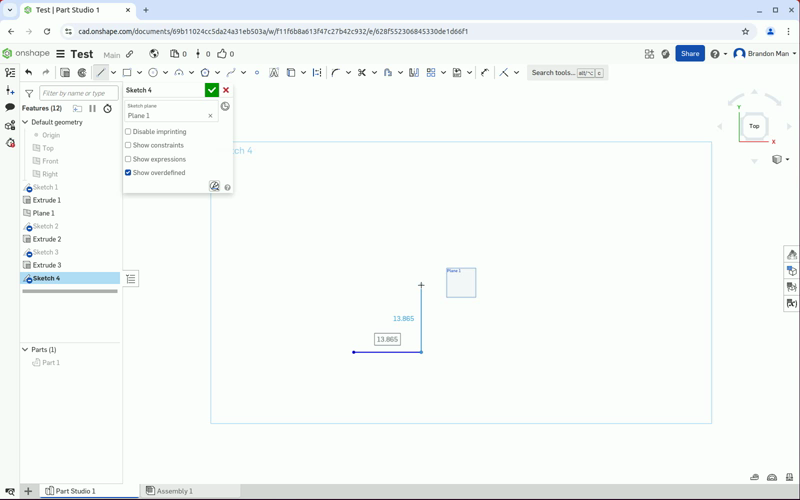
key_down(shift)
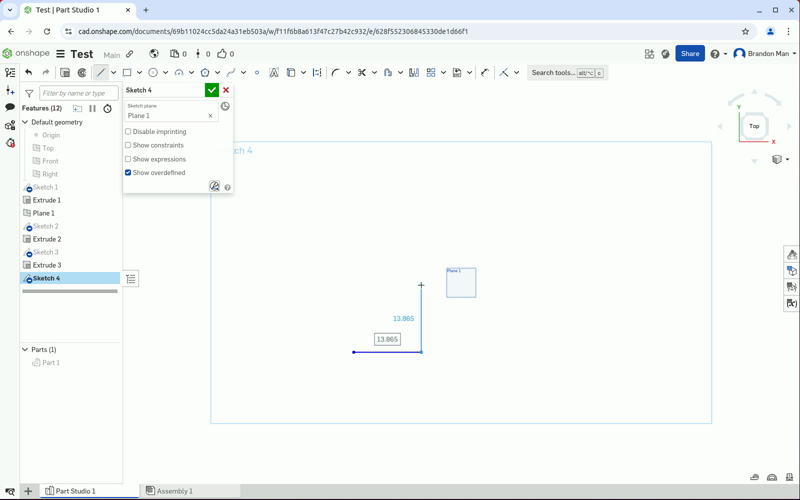
mouse_move(353, 284)
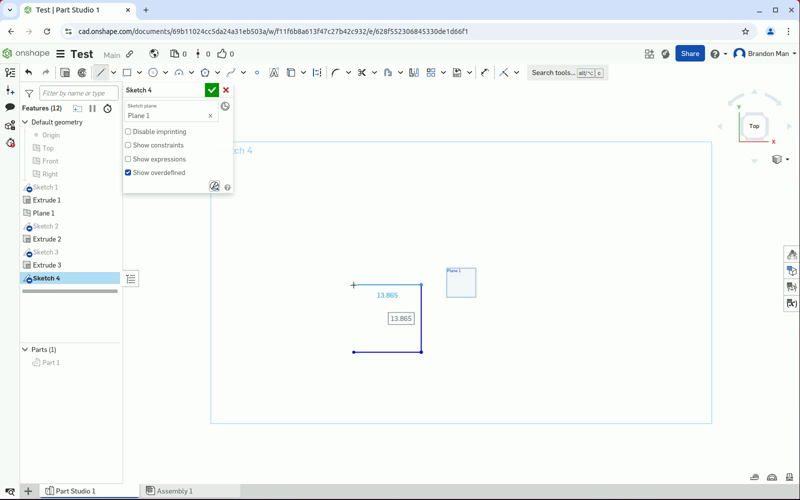
click(353, 284)
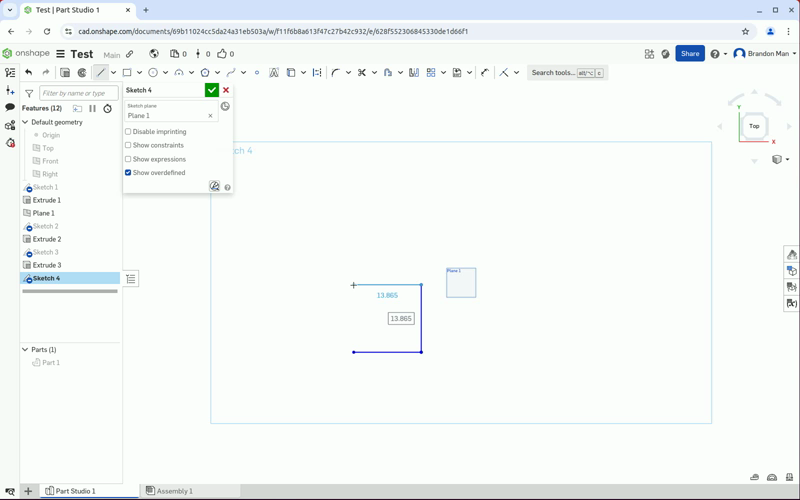
key_up(shift)
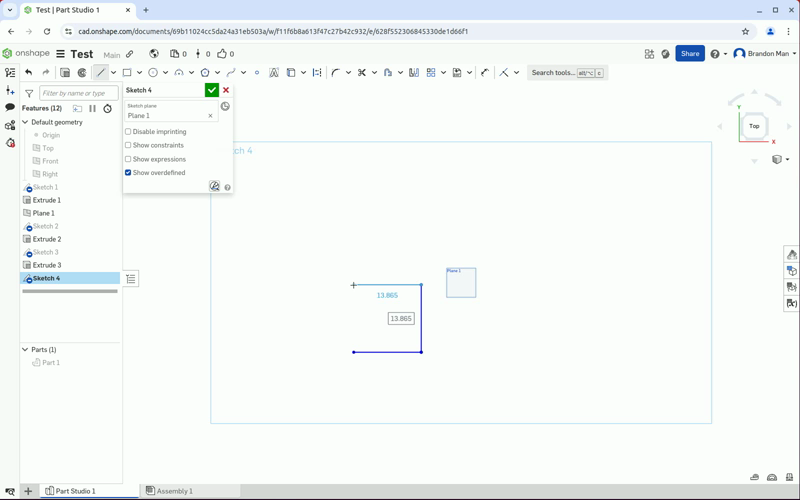
key_down(shift)
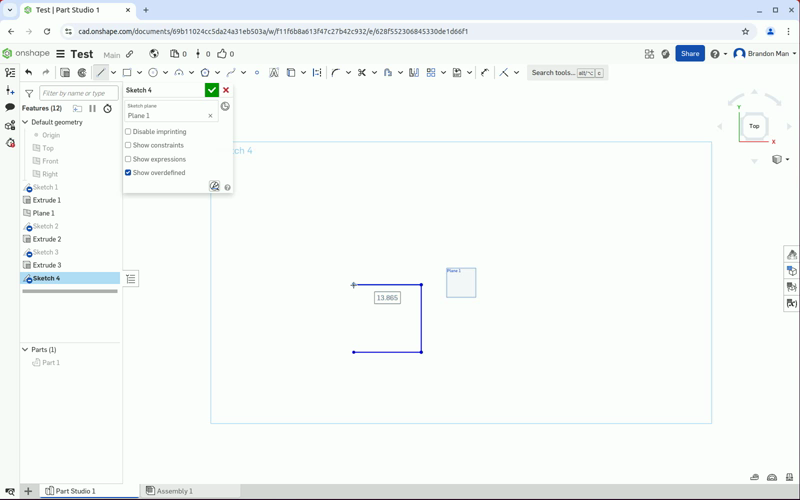
mouse_move(353, 352)
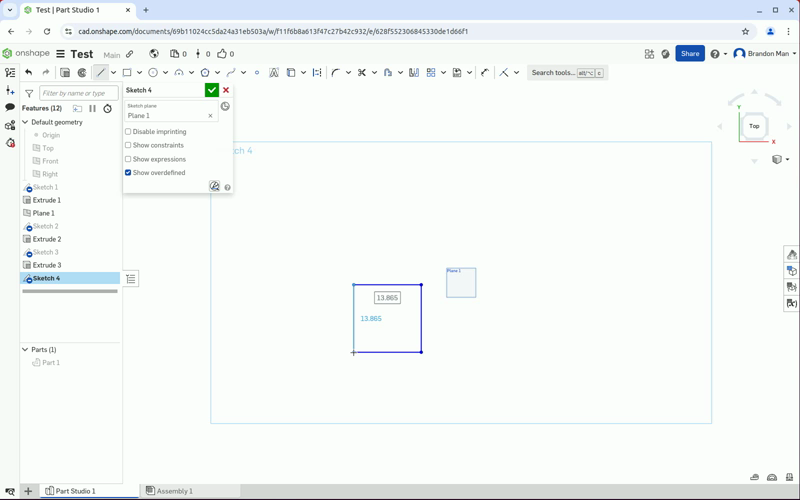
key_up(shift)
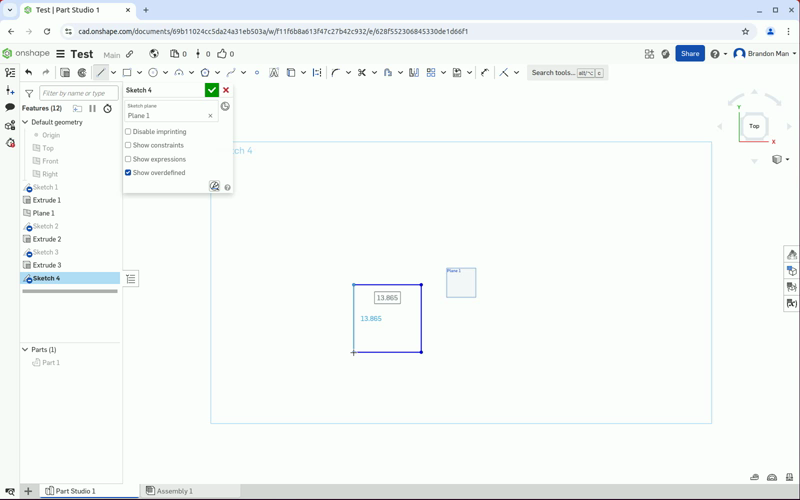
click(353, 352)
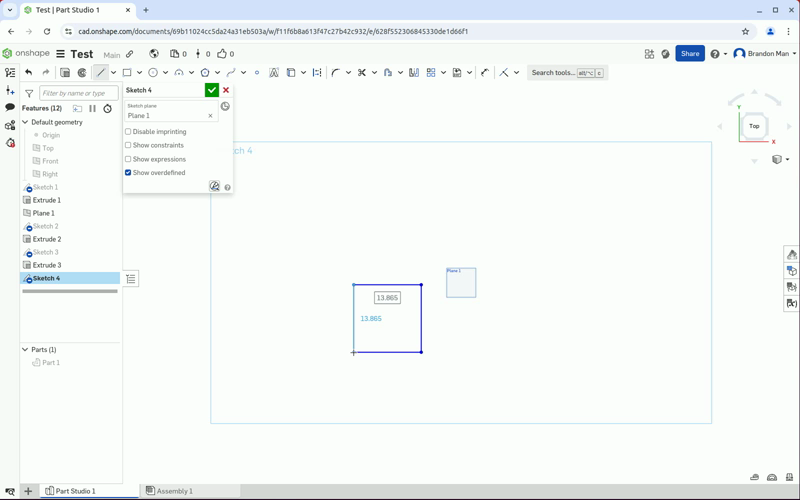
key(esc)
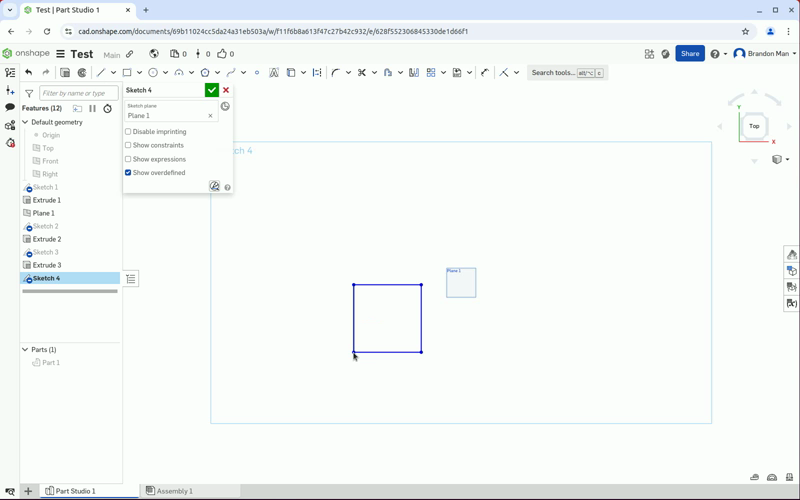
mouse_move(386, 345)
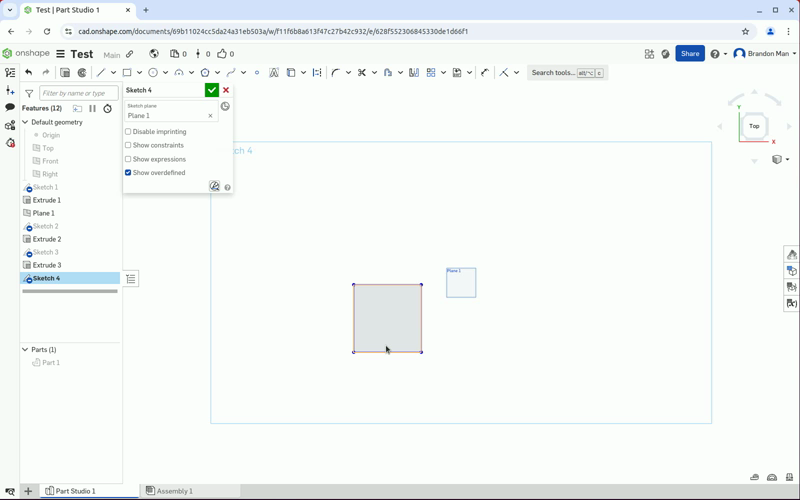
click(386, 345)
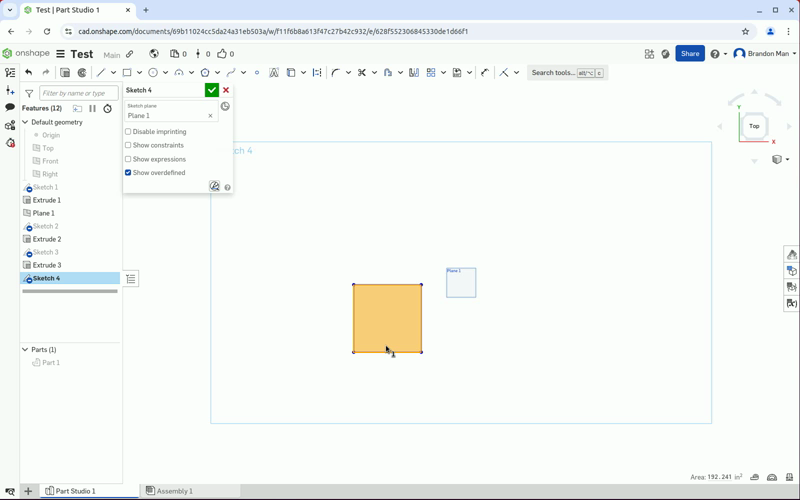
mouse_move(73, 352)
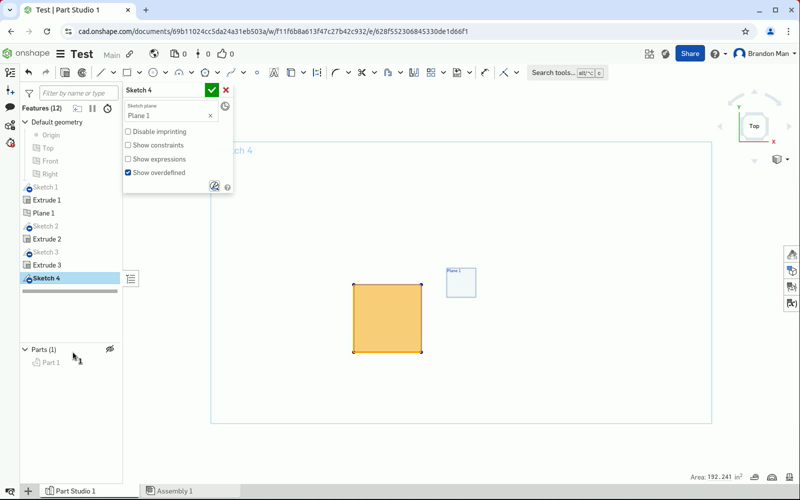
key(shift+y)
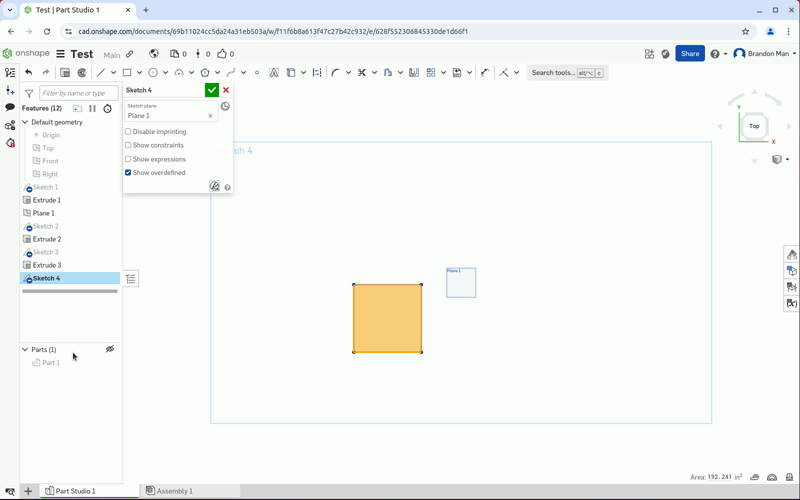
key(shift+e)
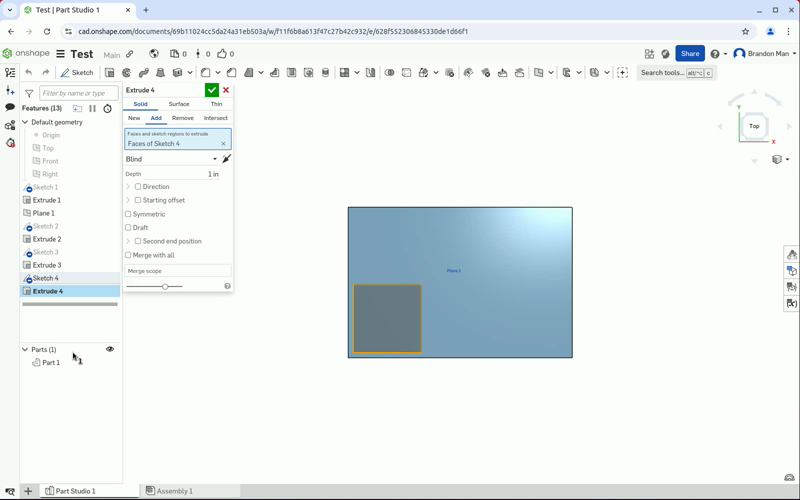
mouse_move(143, 106)
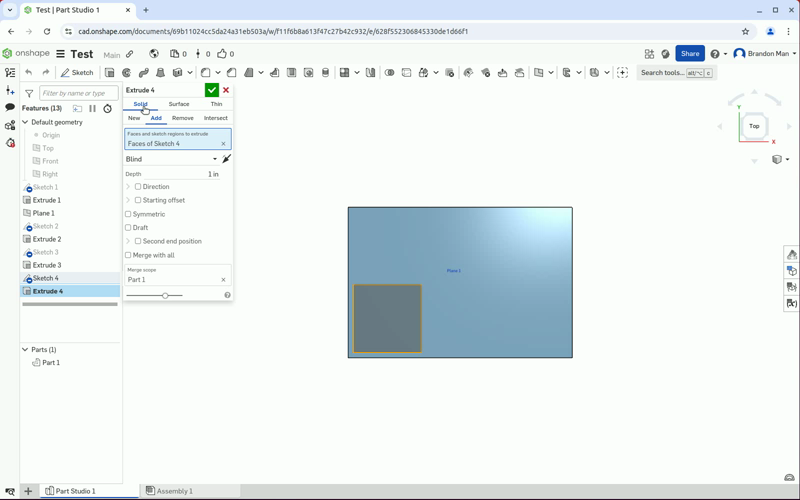
click(143, 106)
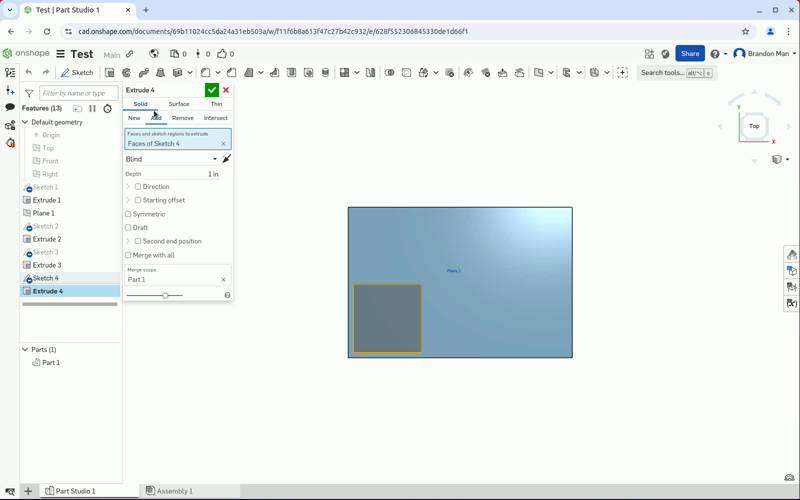
mouse_move(186, 120)
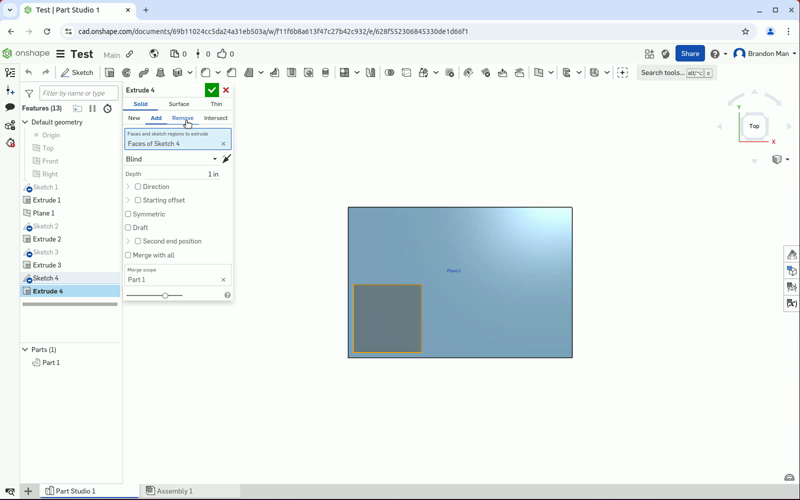
click(186, 120)
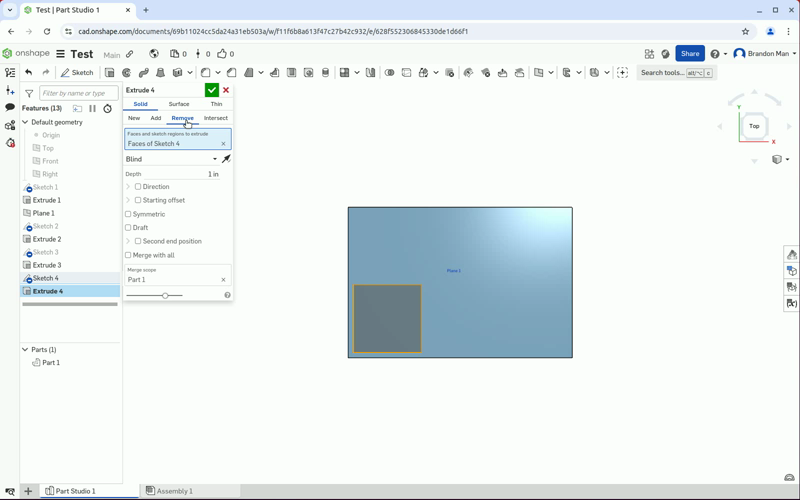
key(tab, 4)
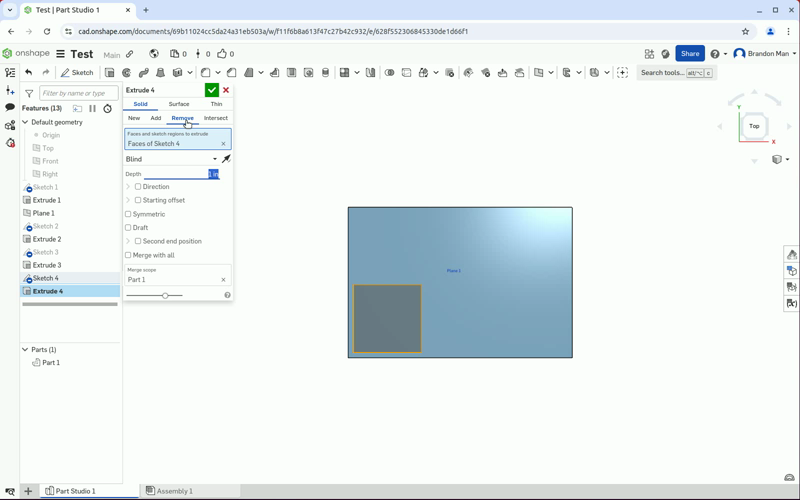
text(3.129)
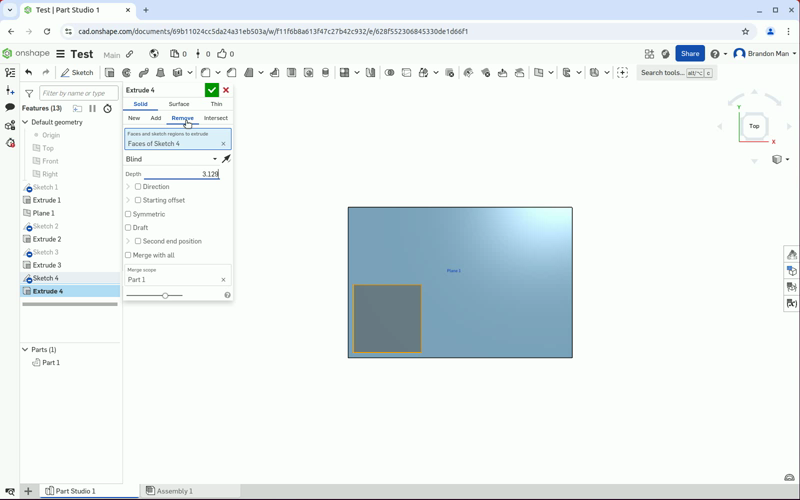
key(tab, 6)
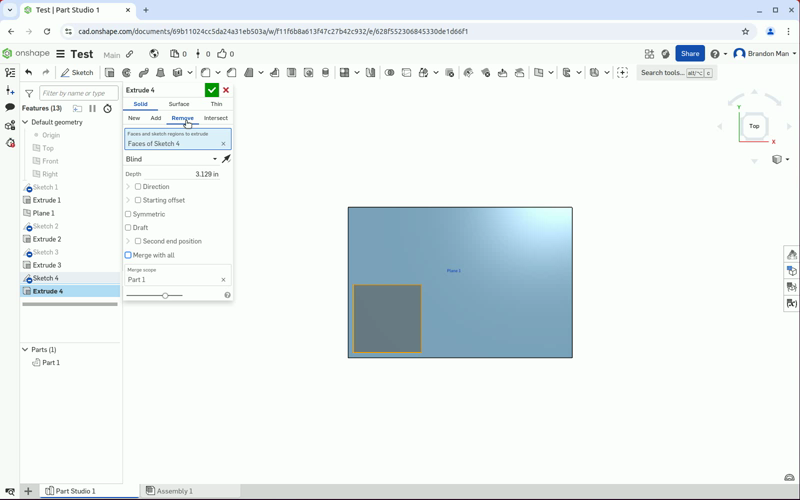
key(space)
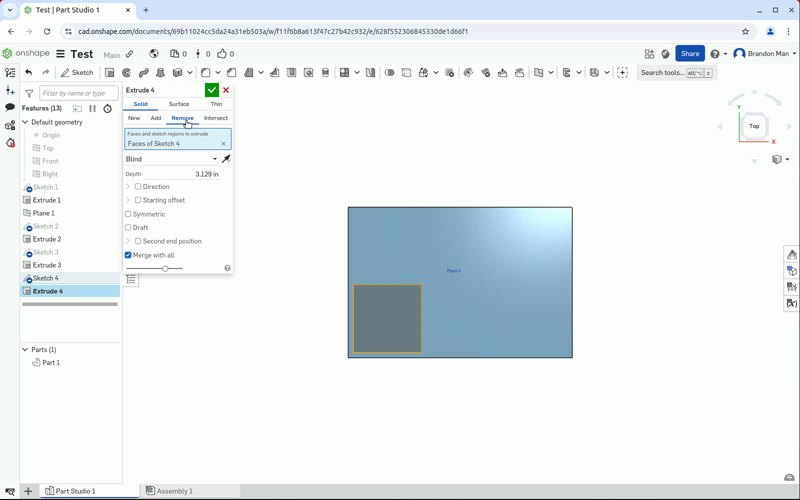
key(enter)
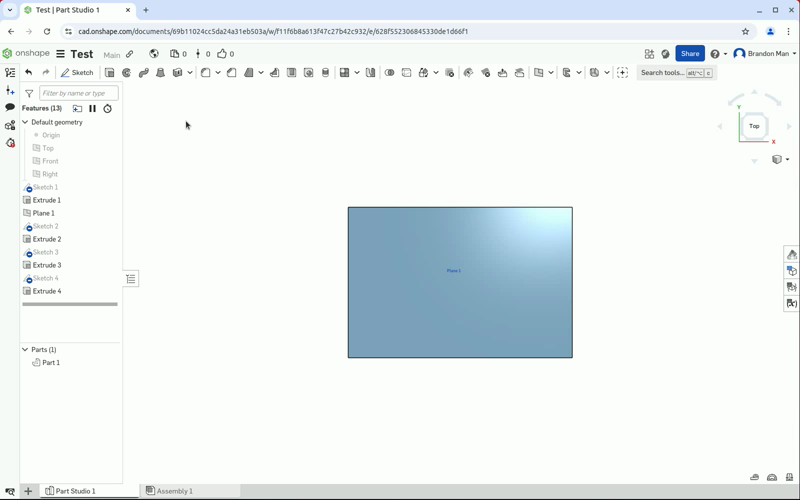
key(shift+h)
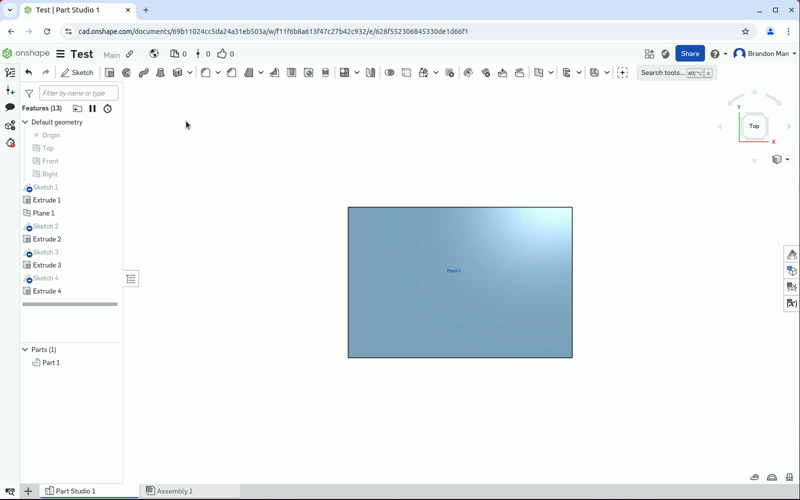
key(shift+h)
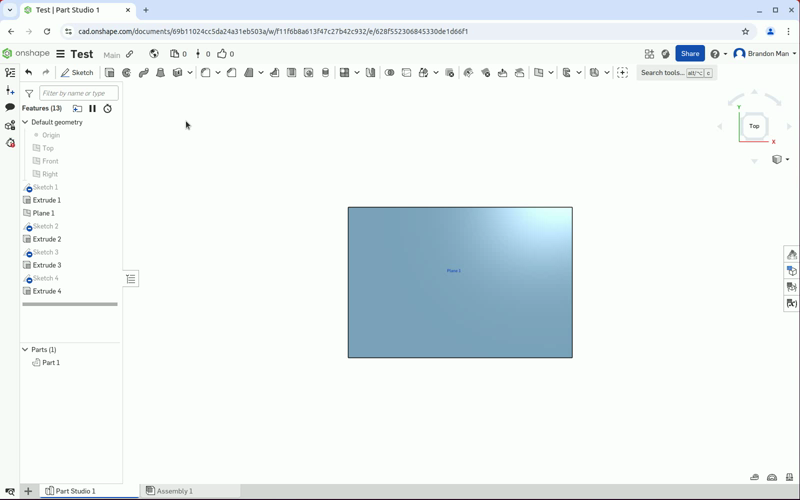
mouse_move(73, 189)
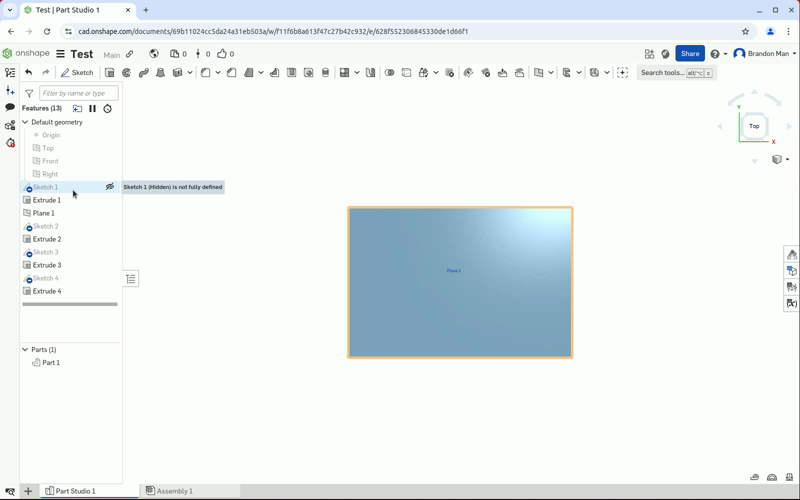
click(73, 189)
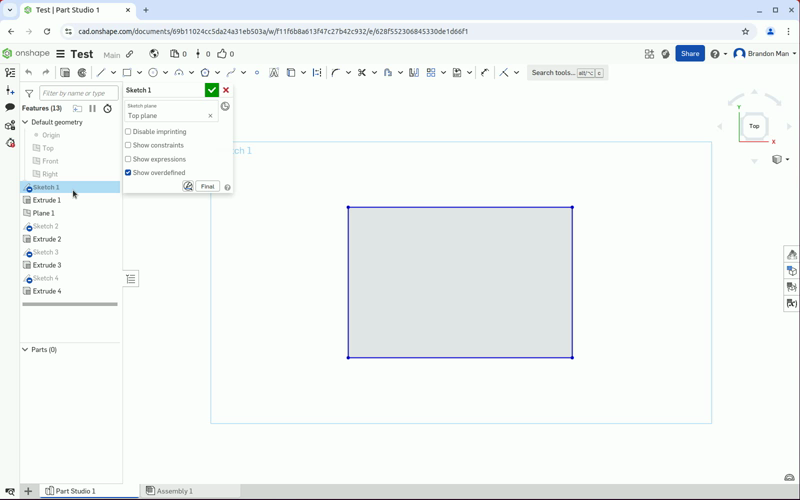
mouse_move(229, 92)
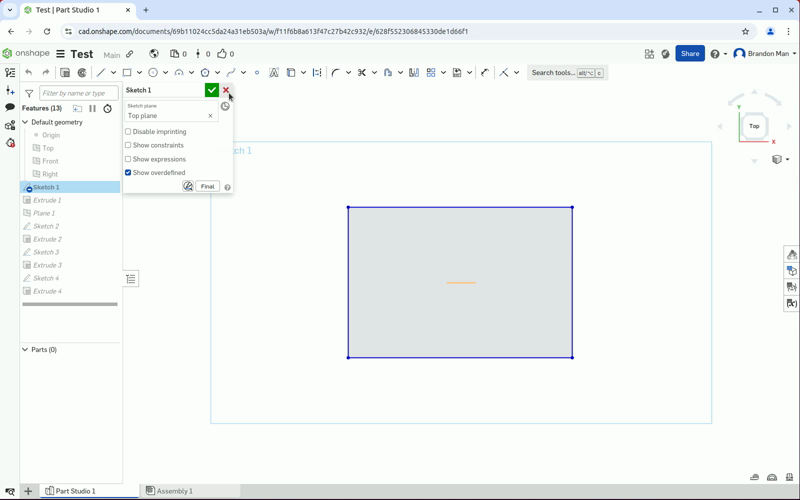
click(229, 92)
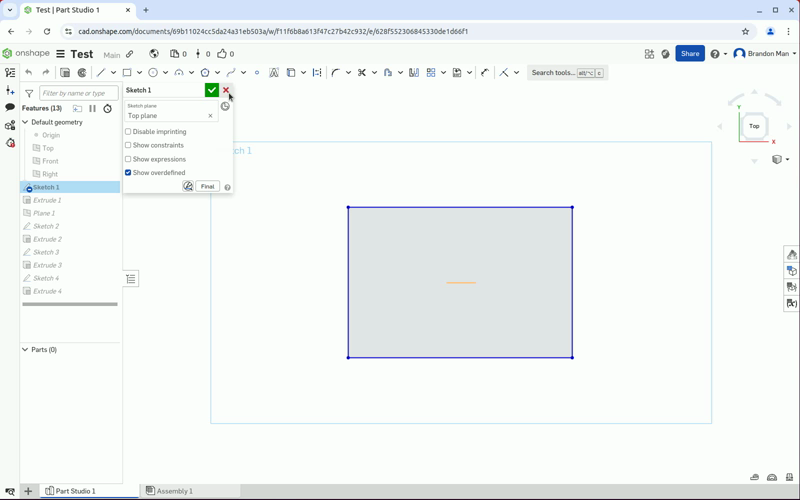
key(shift+s)
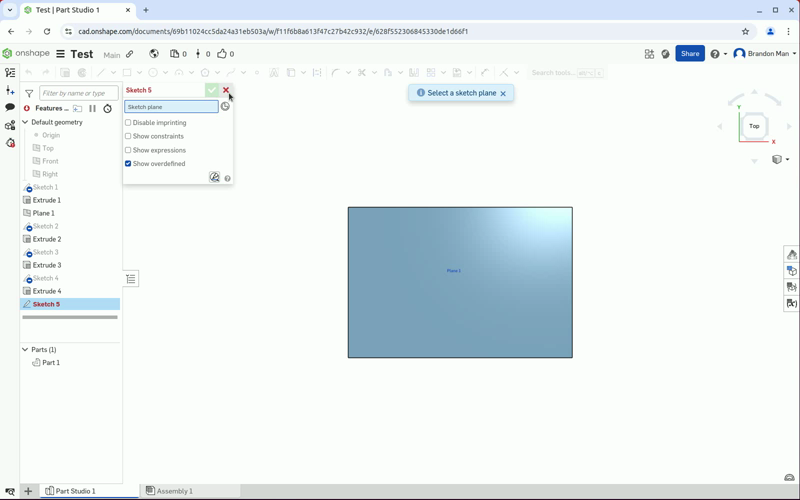
mouse_move(73, 215)
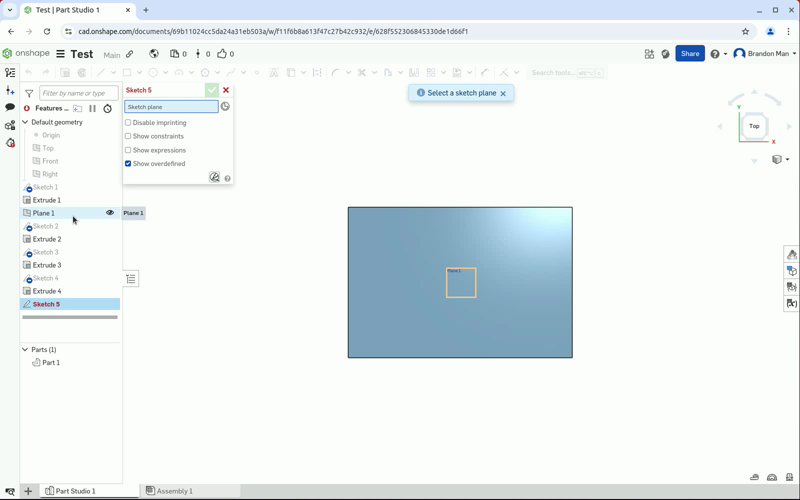
click(73, 215)
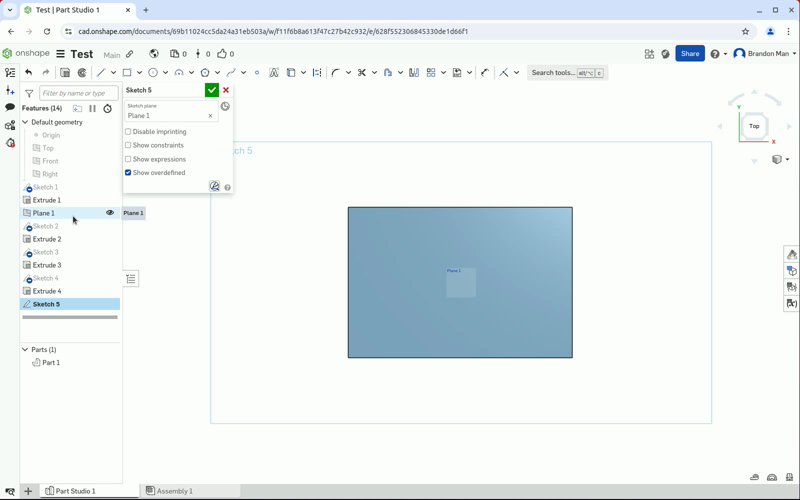
mouse_move(73, 352)
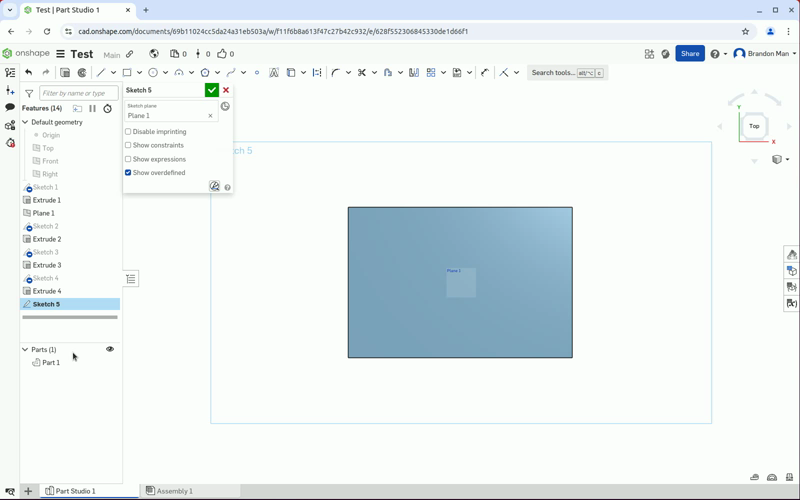
key(y)
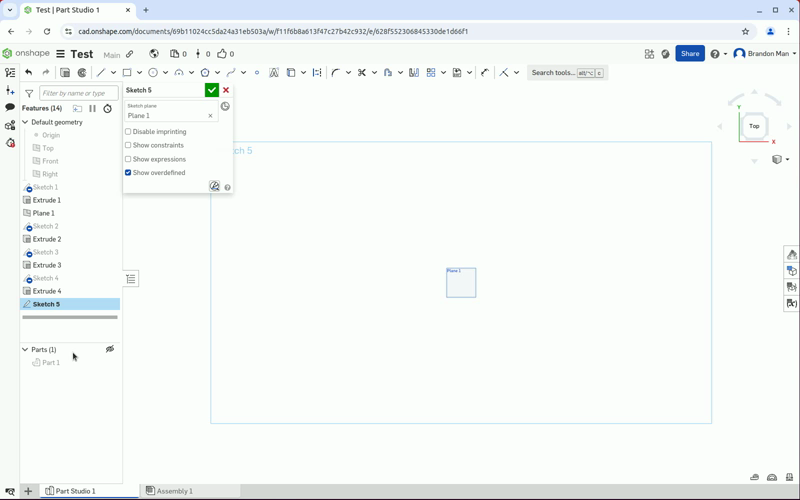
key(l)
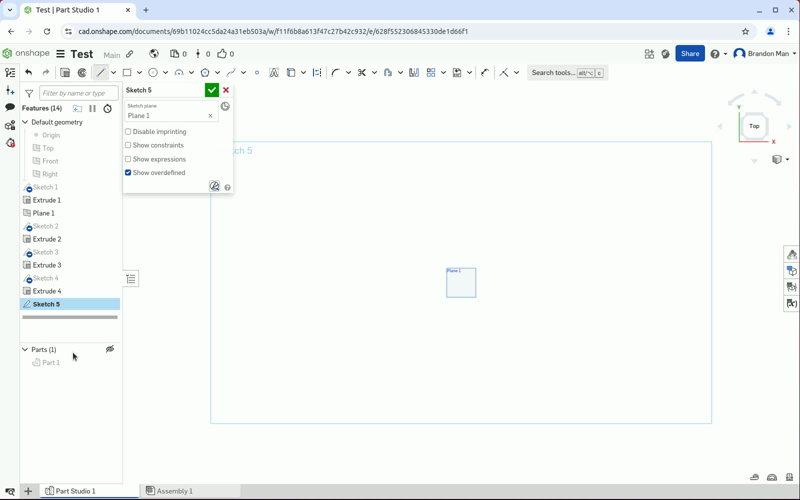
key_down(shift)
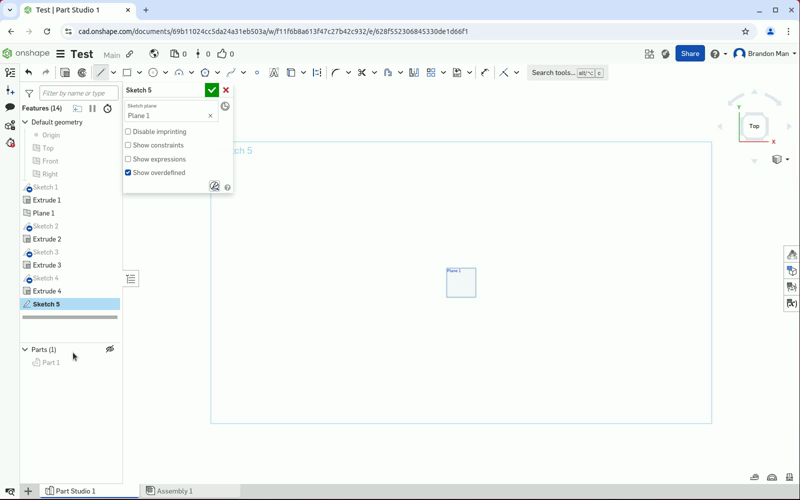
mouse_move(426, 279)
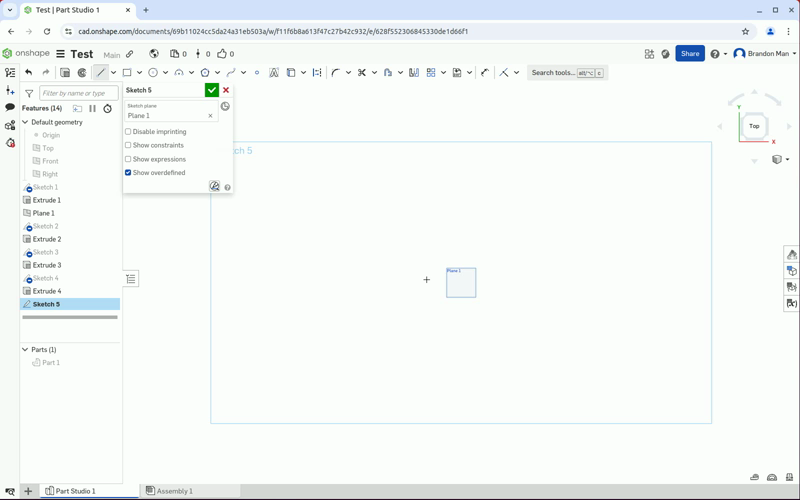
click(426, 279)
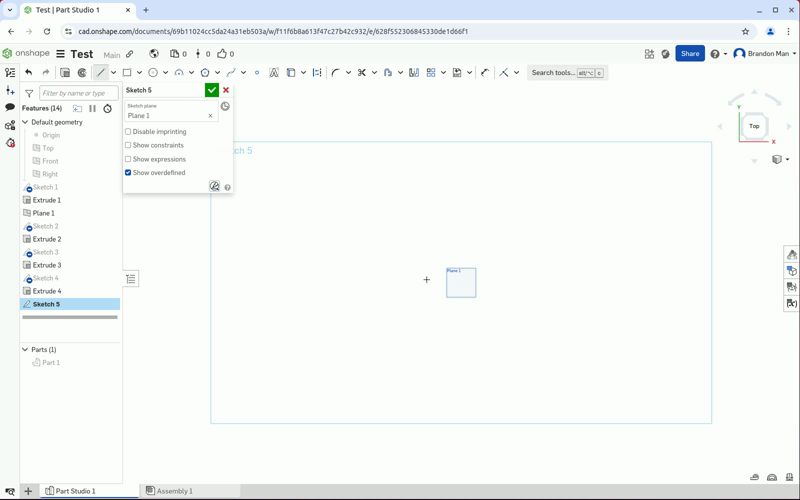
key_up(shift)
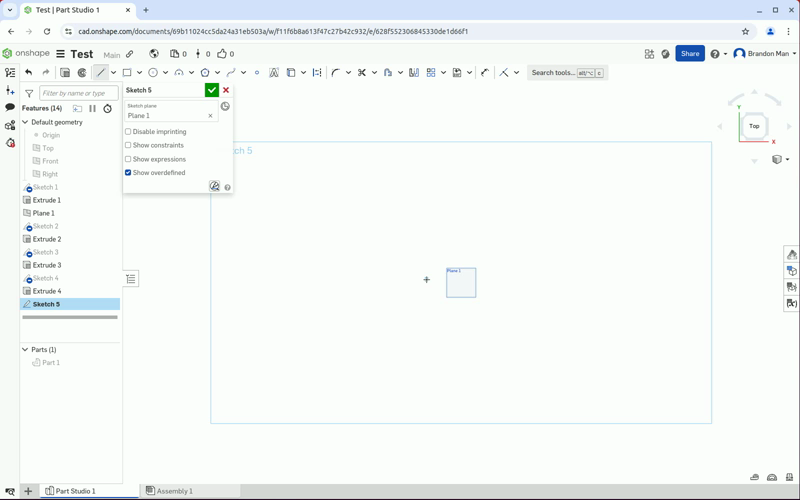
key_down(shift)
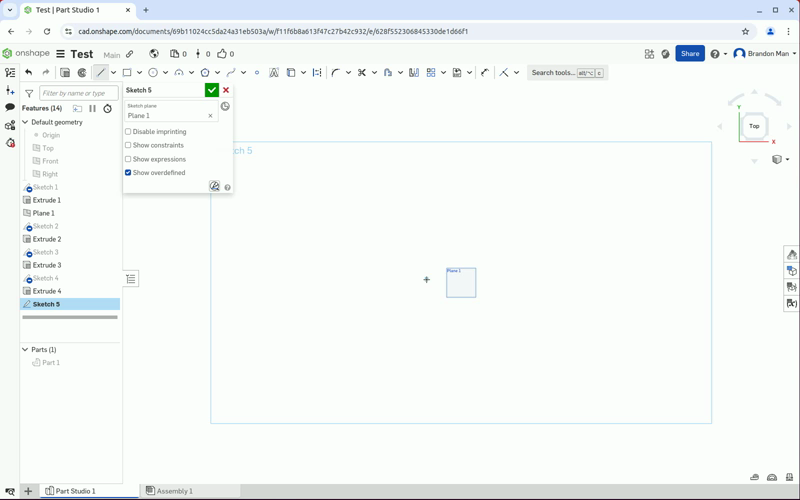
mouse_move(494, 279)
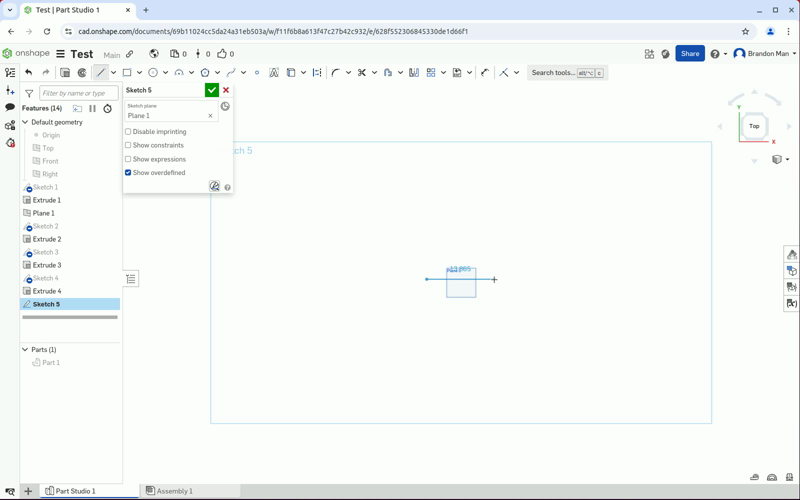
click(494, 279)
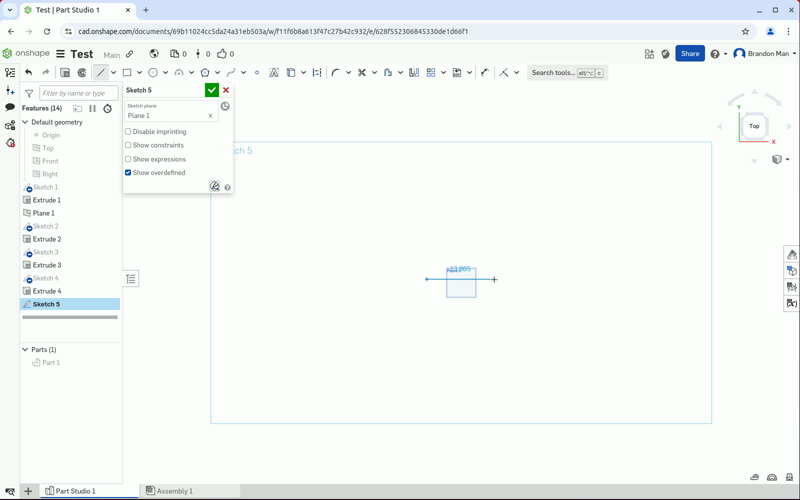
key_up(shift)
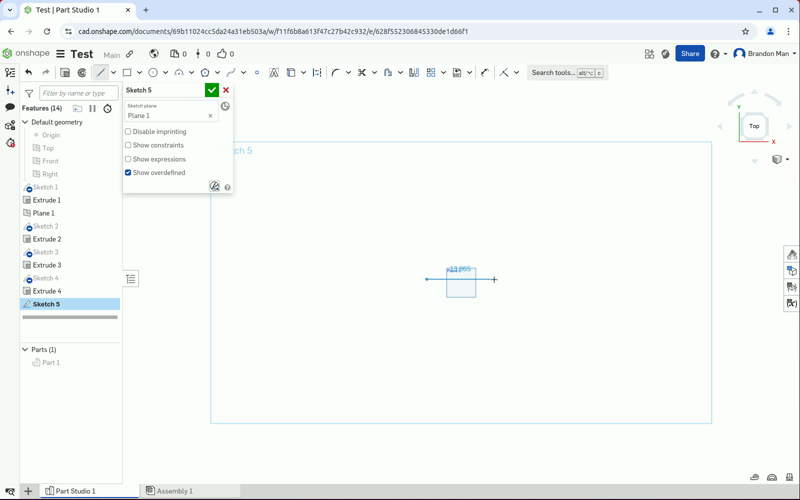
key_down(shift)
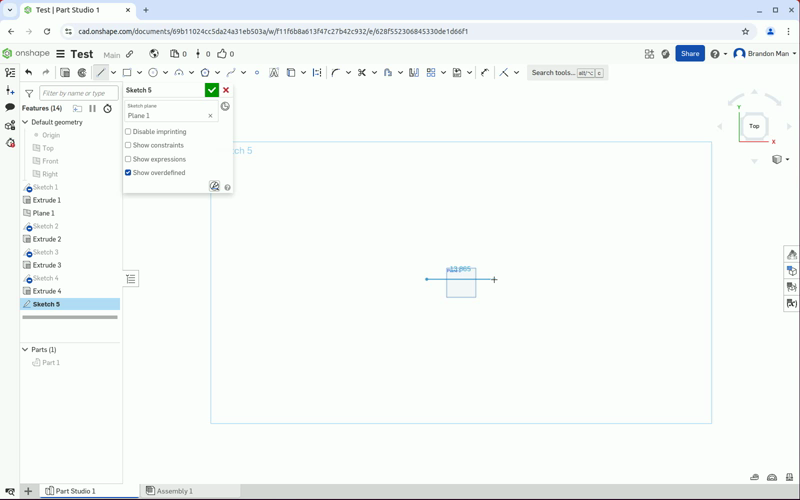
mouse_move(494, 212)
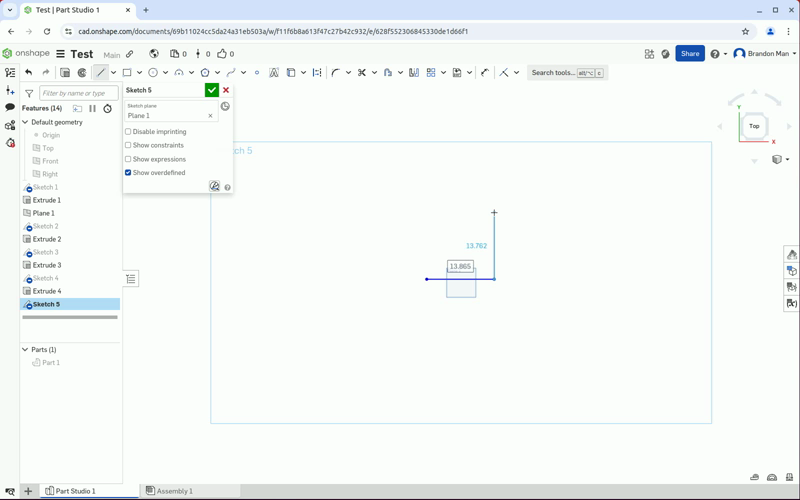
click(494, 212)
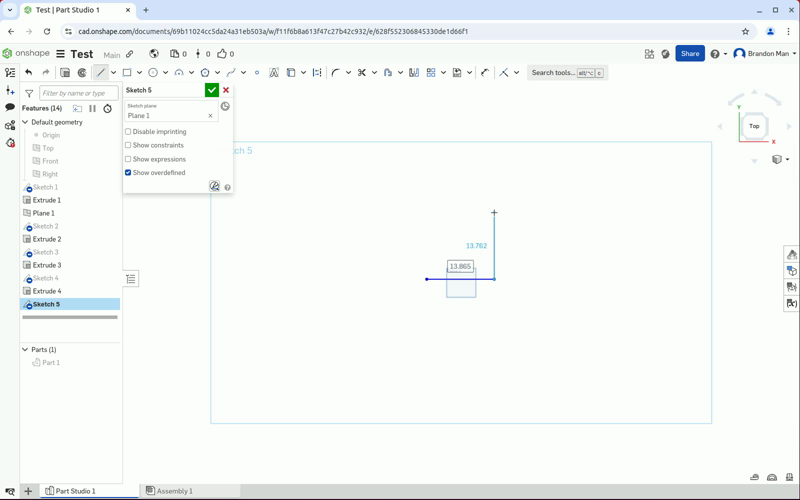
key_up(shift)
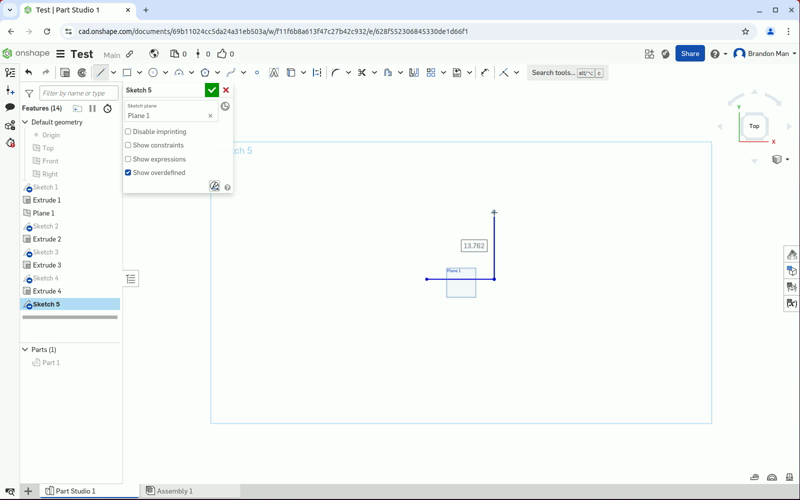
key_down(shift)
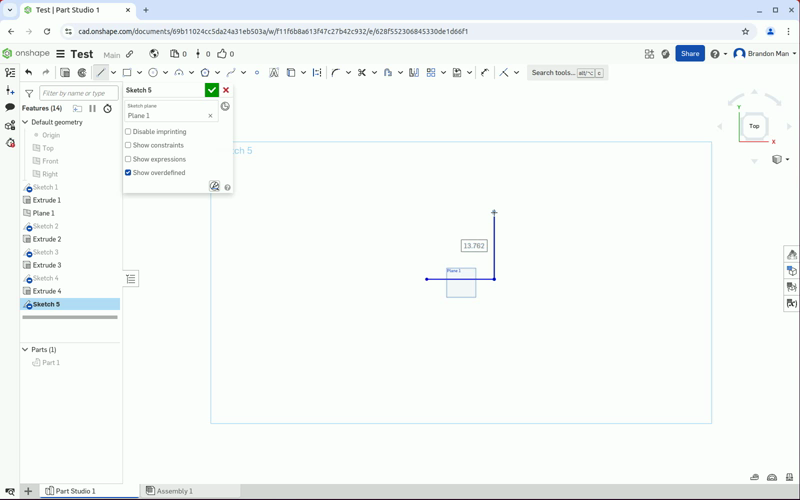
mouse_move(426, 212)
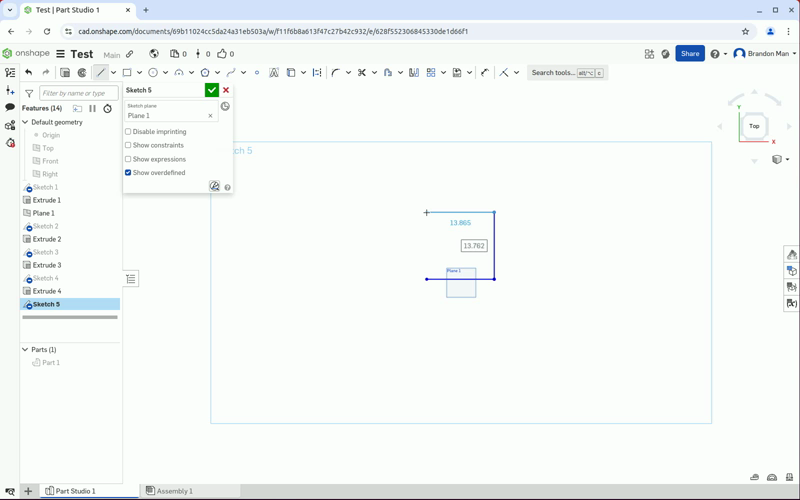
click(426, 212)
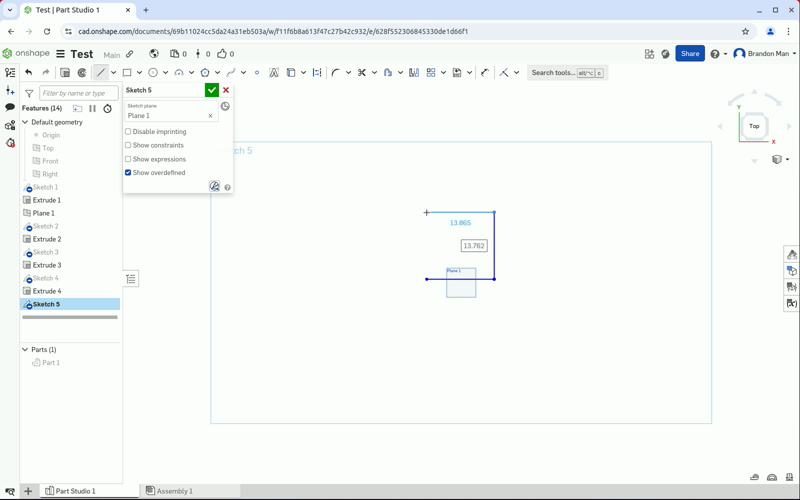
key_up(shift)
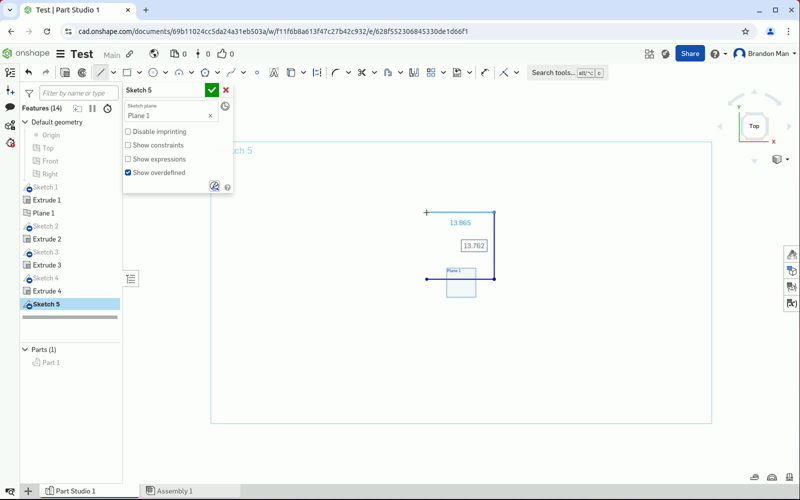
key_down(shift)
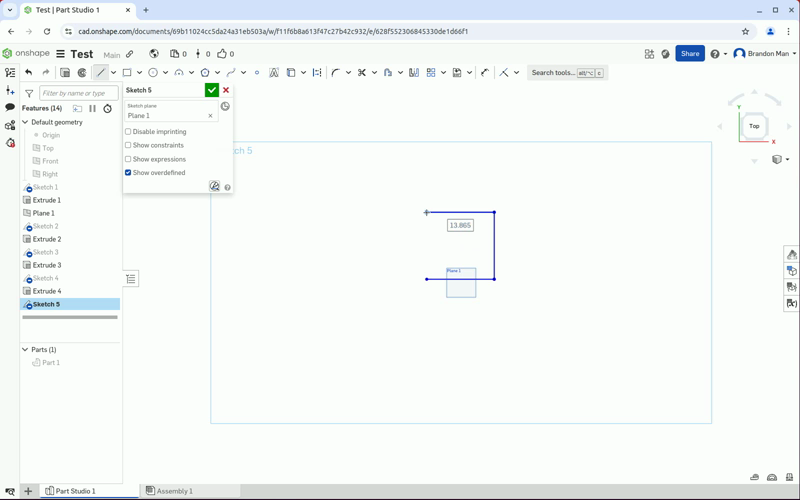
mouse_move(426, 279)
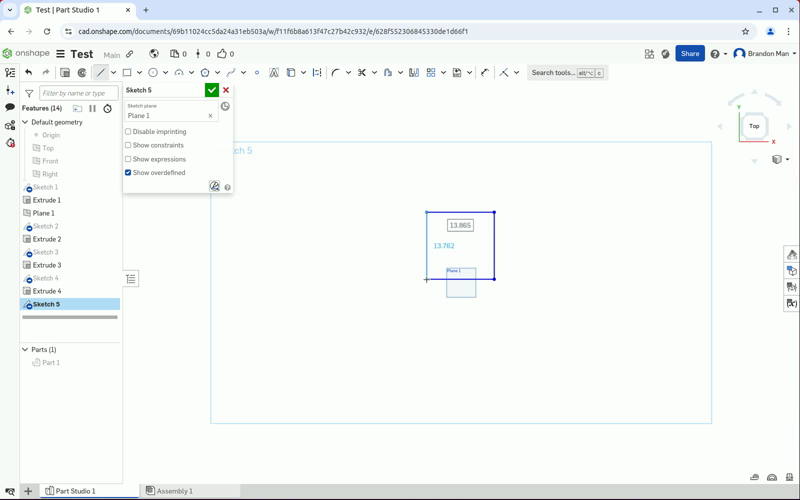
key_up(shift)
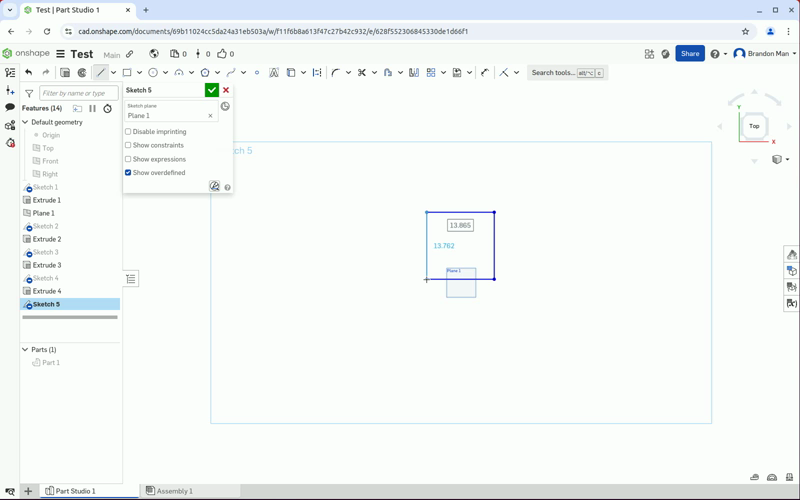
click(426, 279)
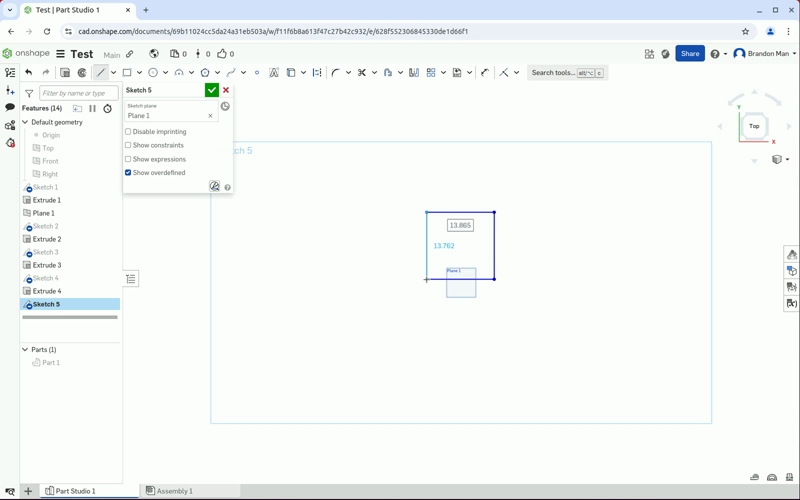
key(esc)
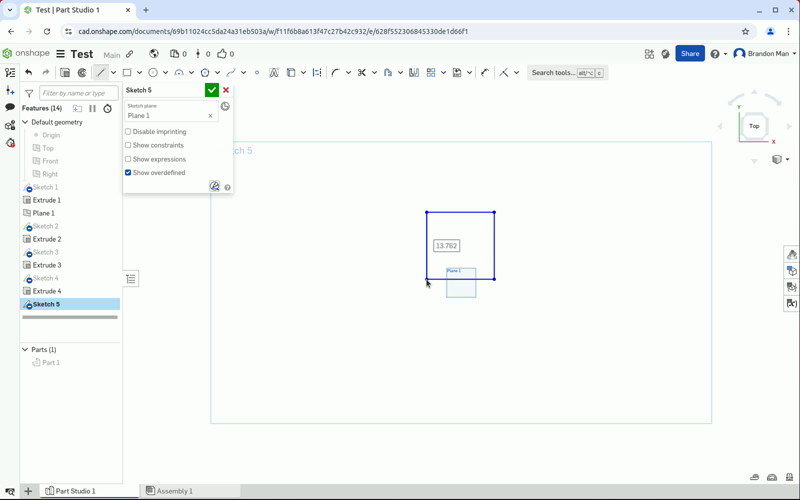
mouse_move(479, 275)
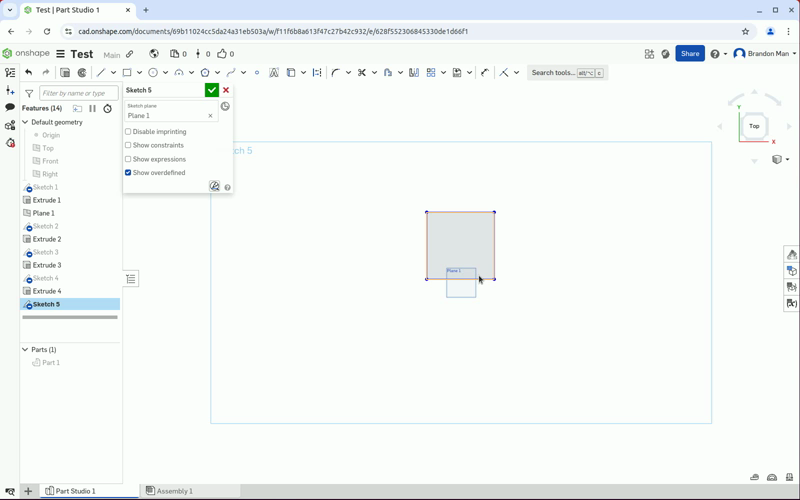
click(479, 275)
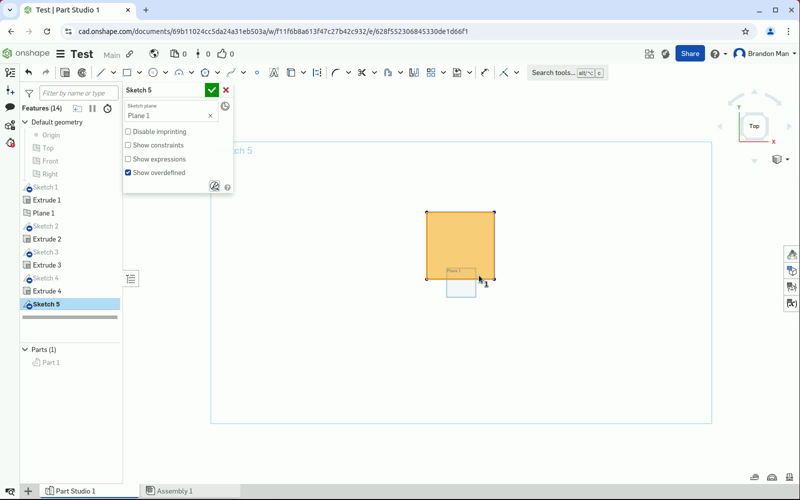
mouse_move(73, 352)
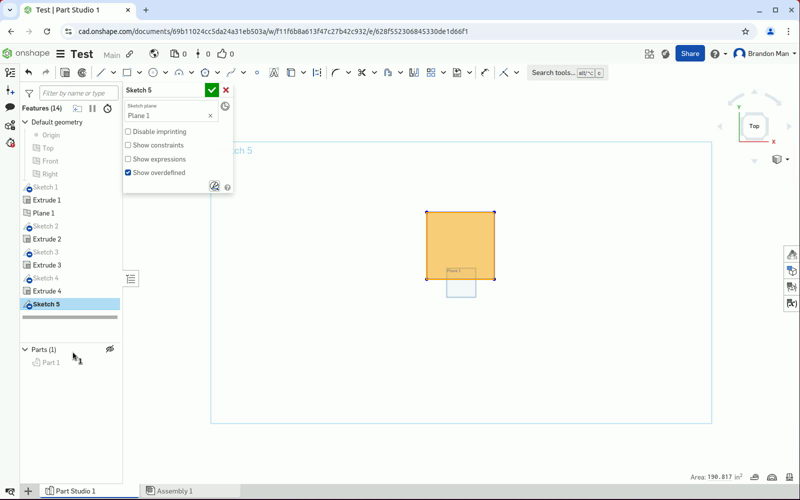
key(shift+y)
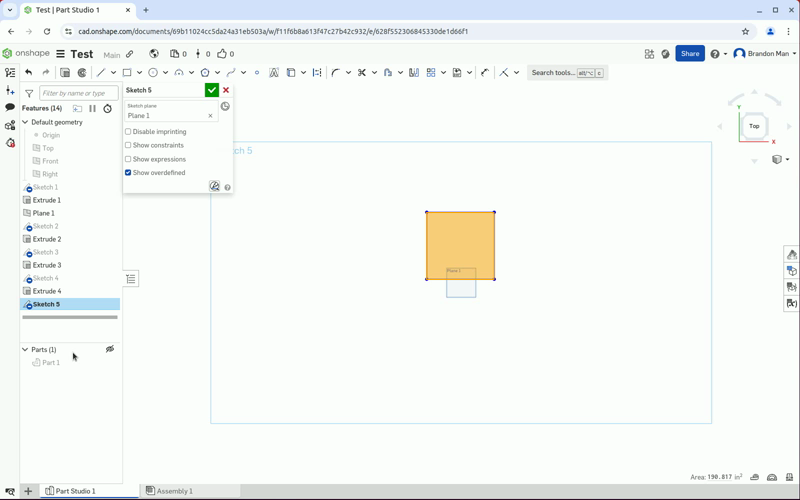
key(shift+e)
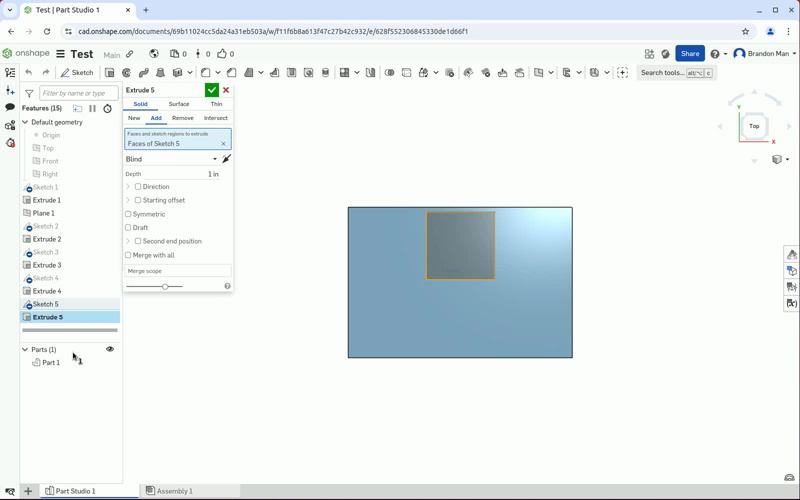
mouse_move(143, 106)
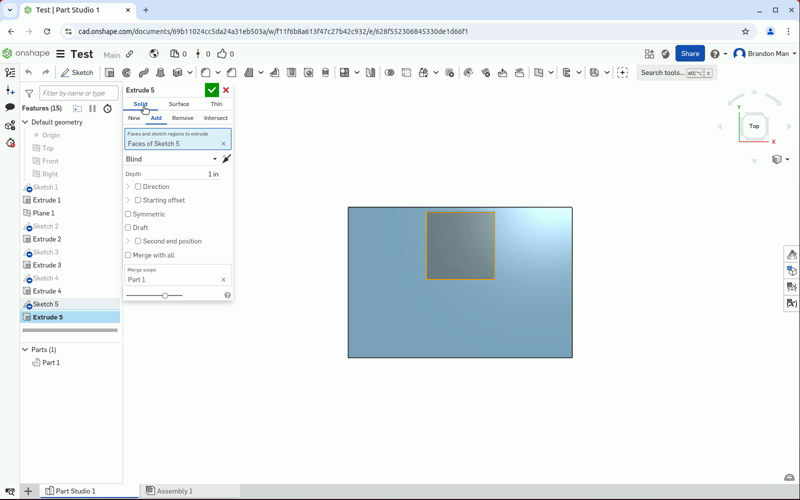
click(143, 106)
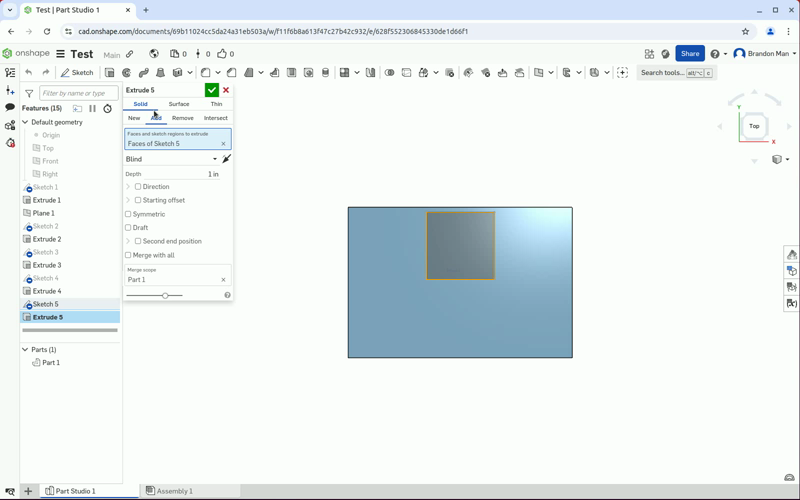
mouse_move(186, 120)
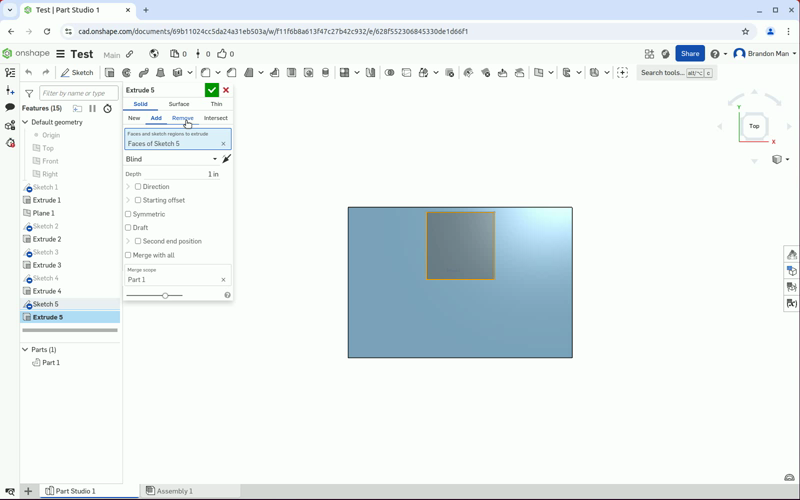
click(186, 120)
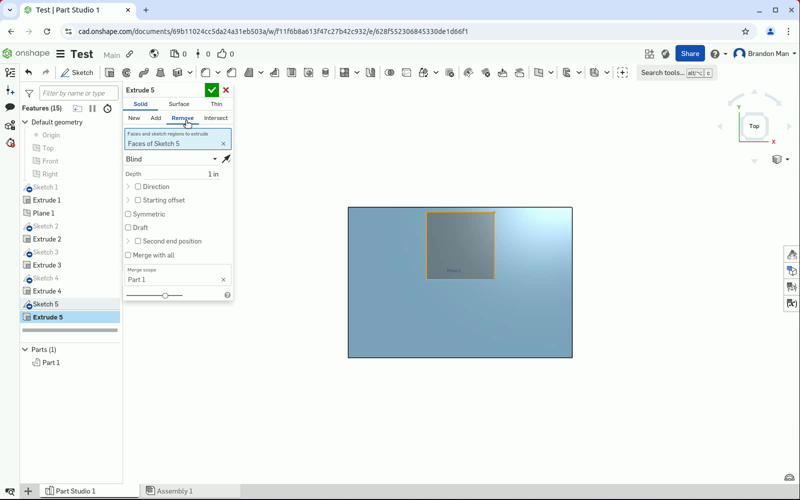
key(tab, 4)
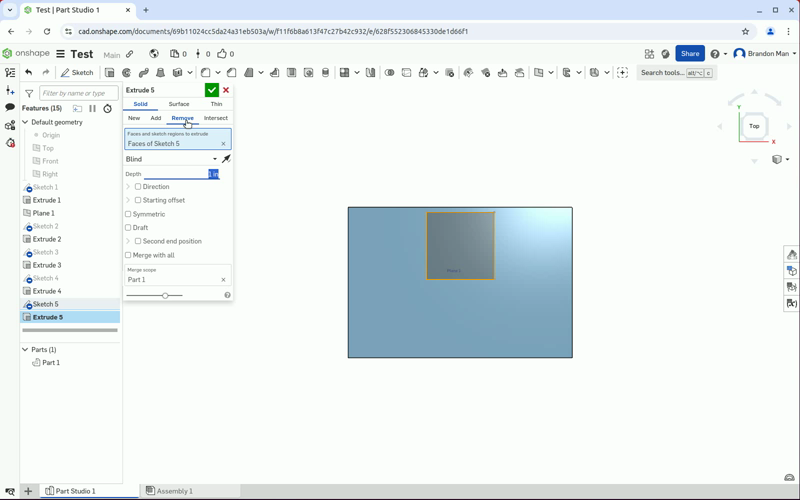
text(3.129)
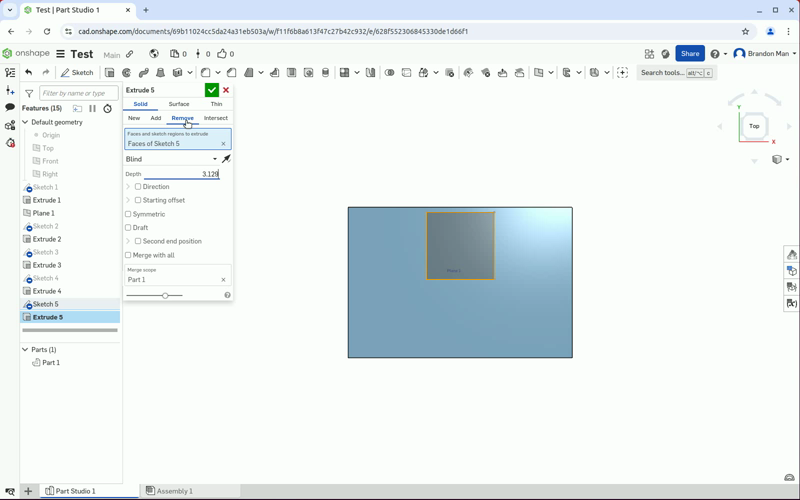
key(tab, 6)
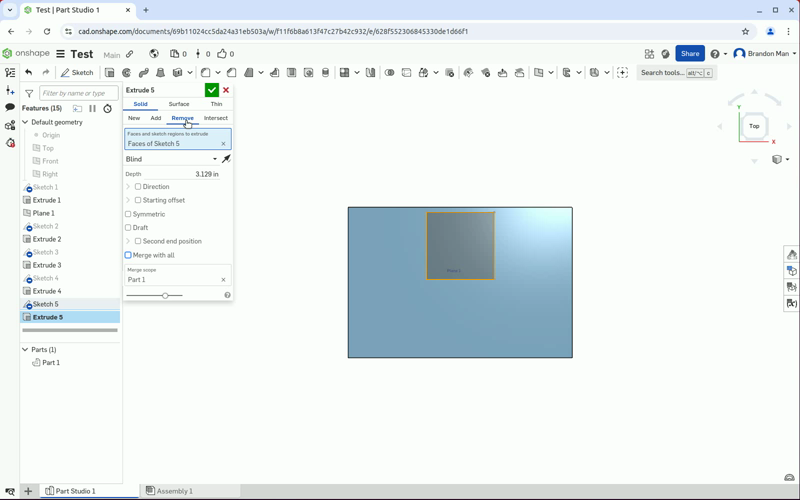
key(space)
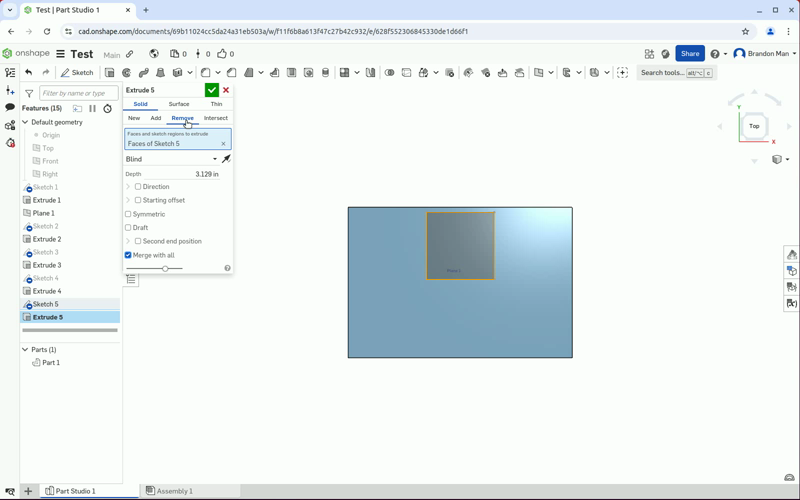
key(enter)
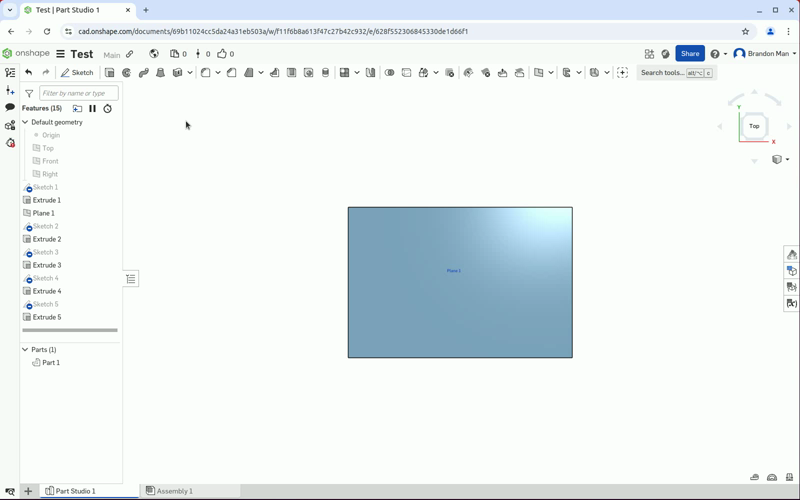
key(shift+h)
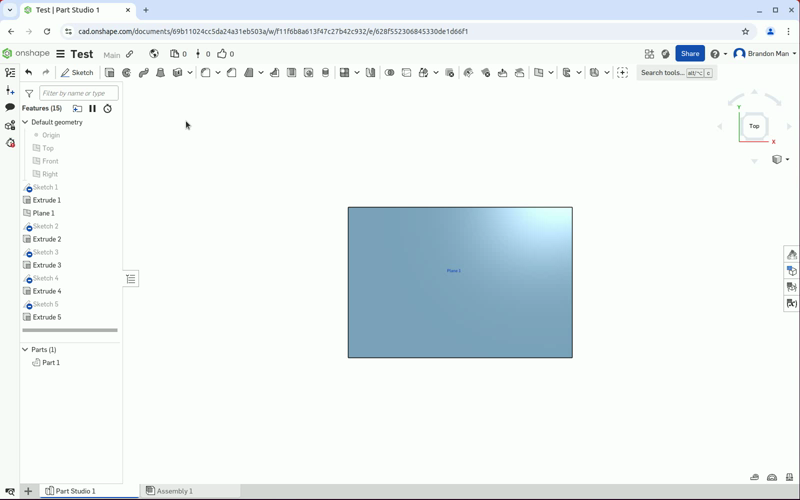
key(shift+h)
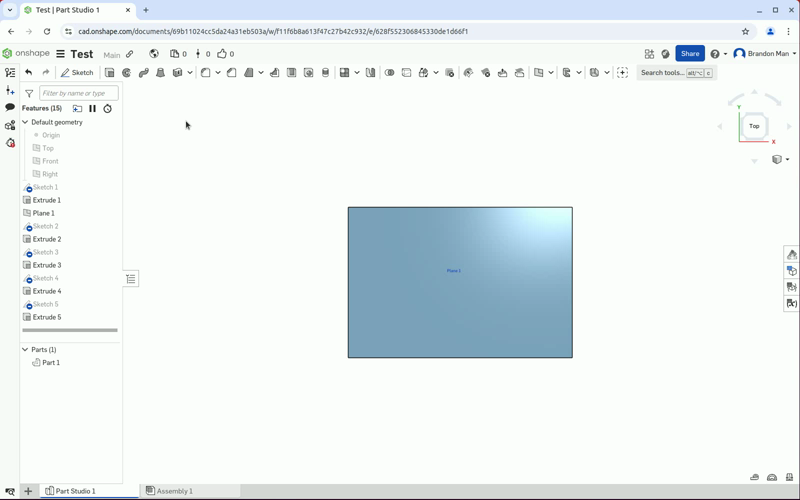
mouse_move(73, 189)
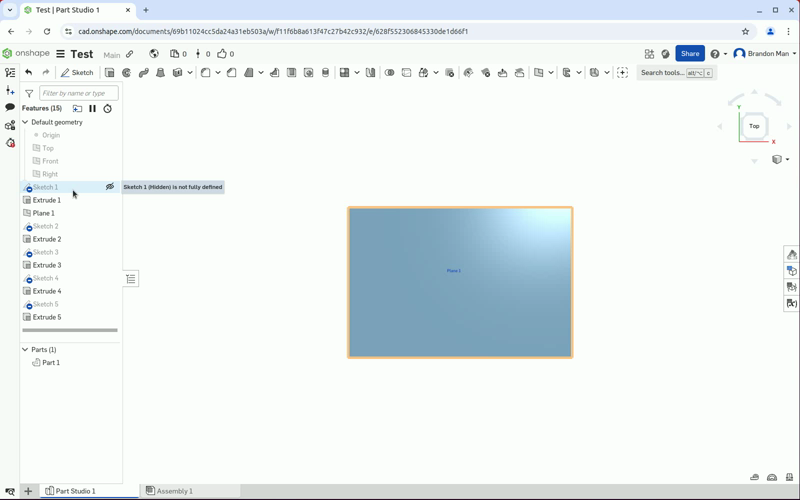
click(73, 189)
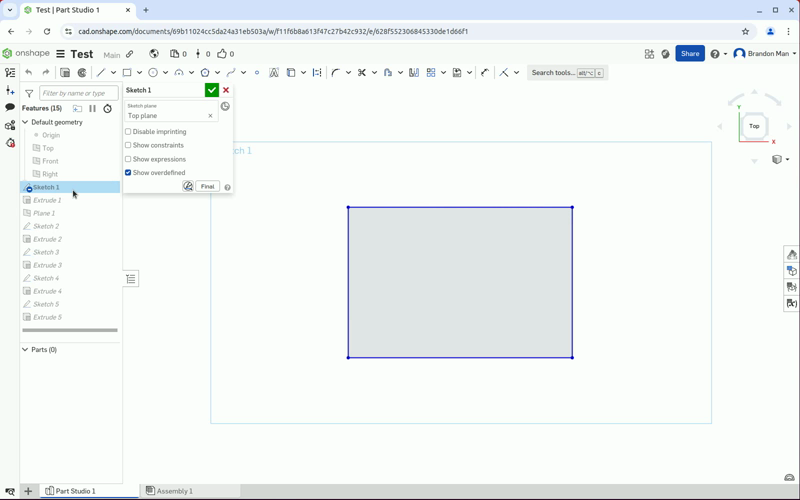
mouse_move(229, 92)
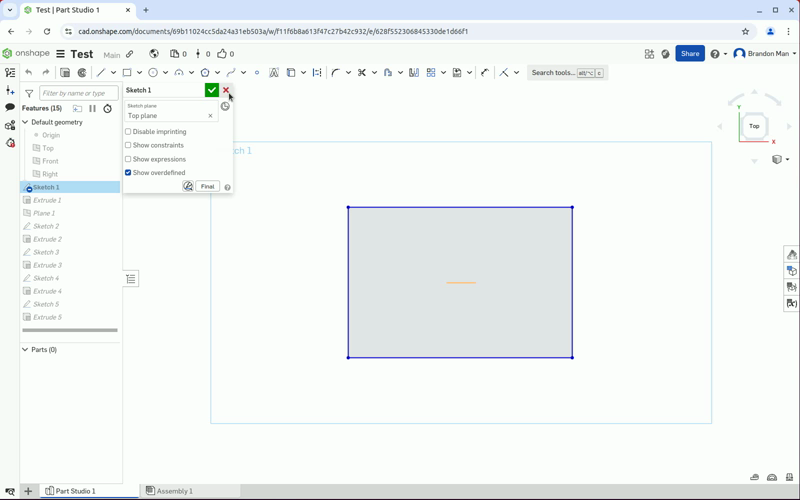
click(229, 92)
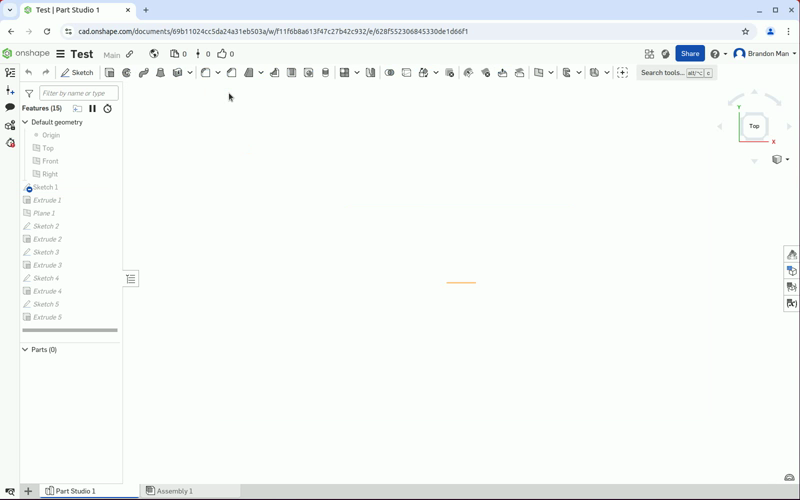
key(shift+s)
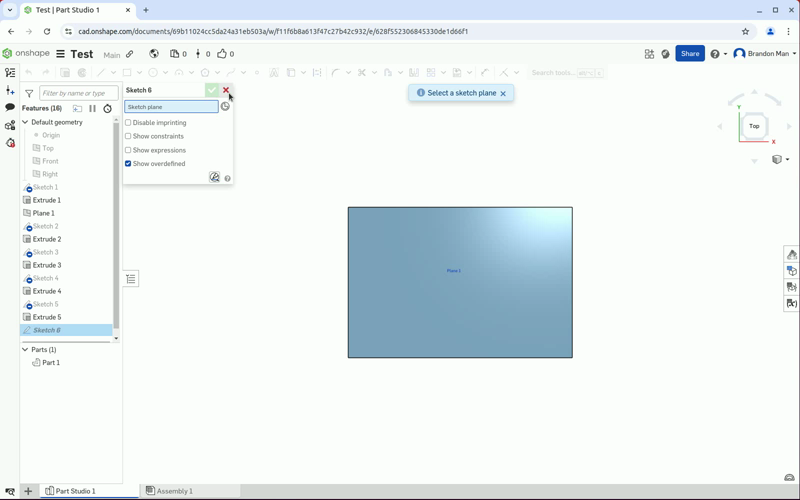
mouse_move(69, 215)
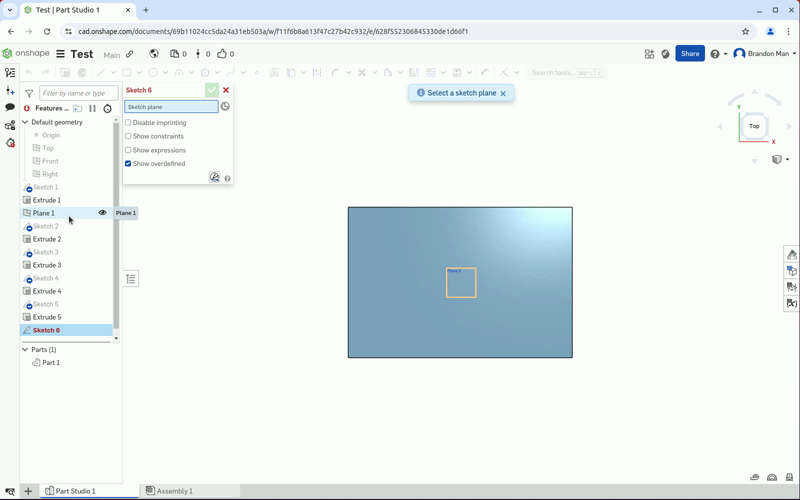
click(69, 215)
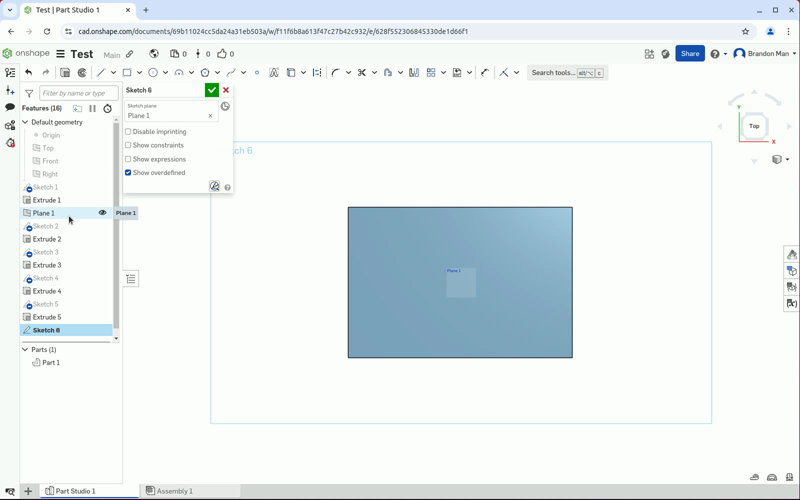
mouse_move(73, 352)
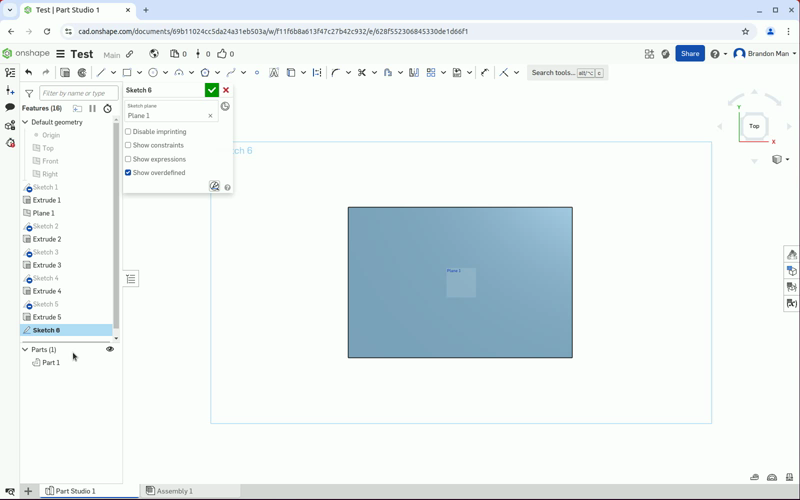
key(y)
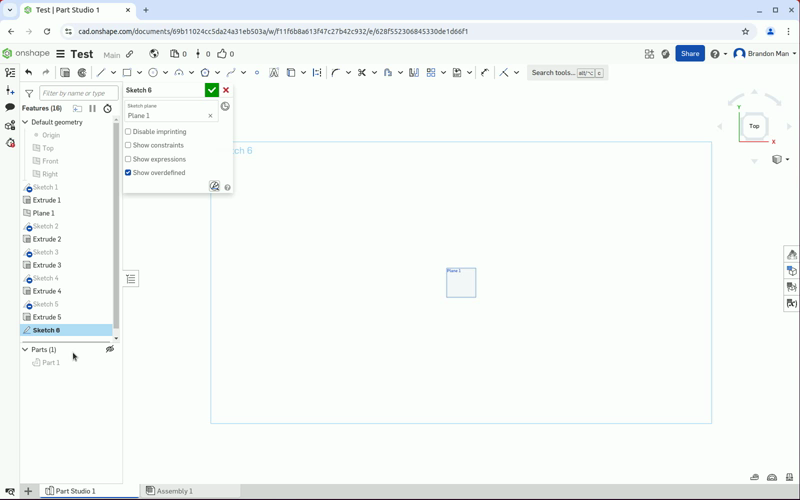
key(l)
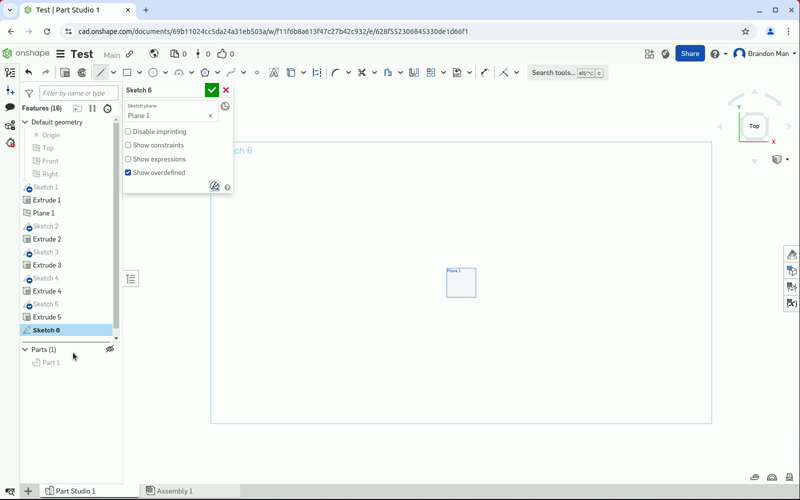
key_down(shift)
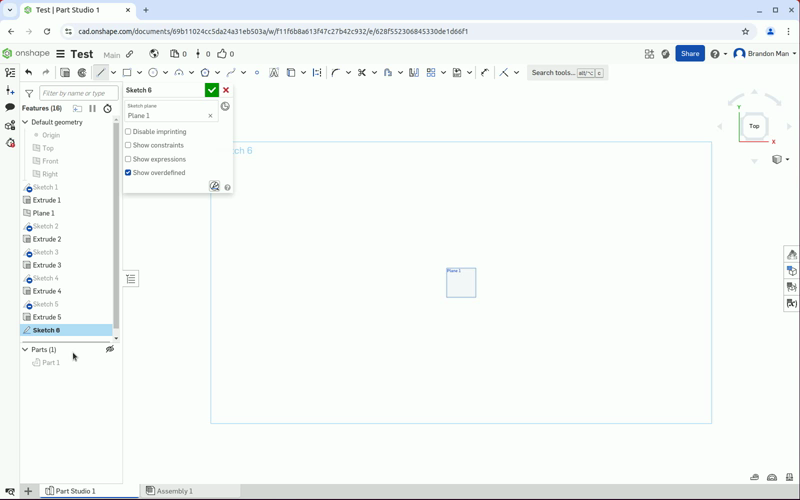
mouse_move(426, 352)
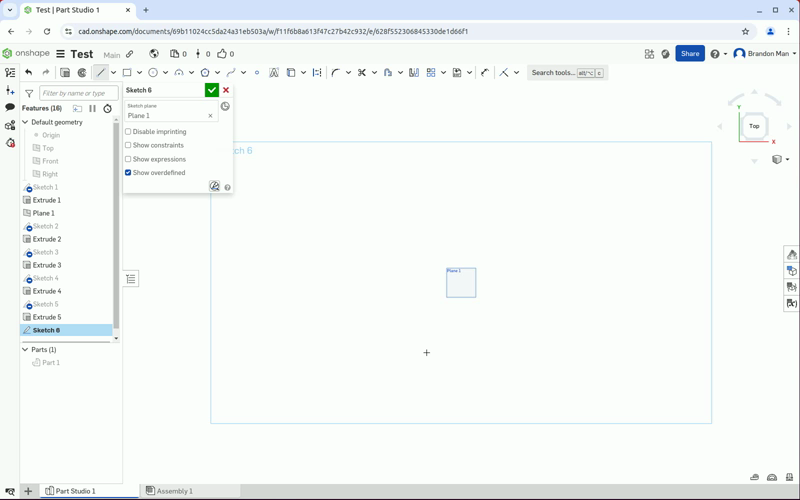
click(426, 352)
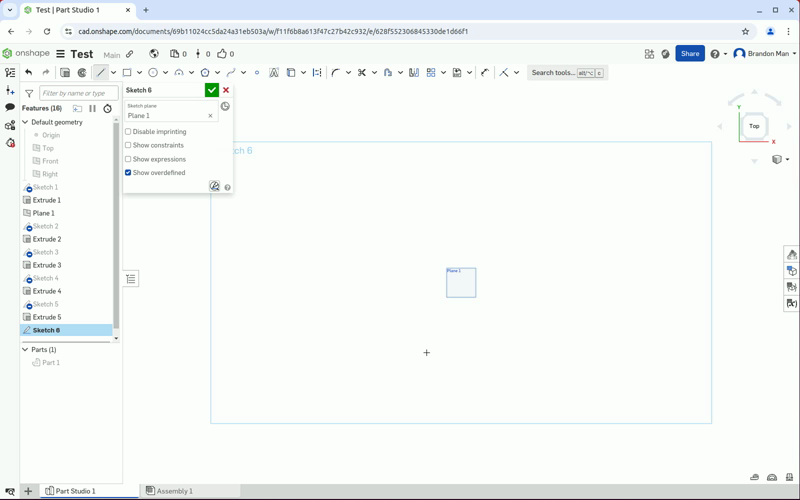
key_up(shift)
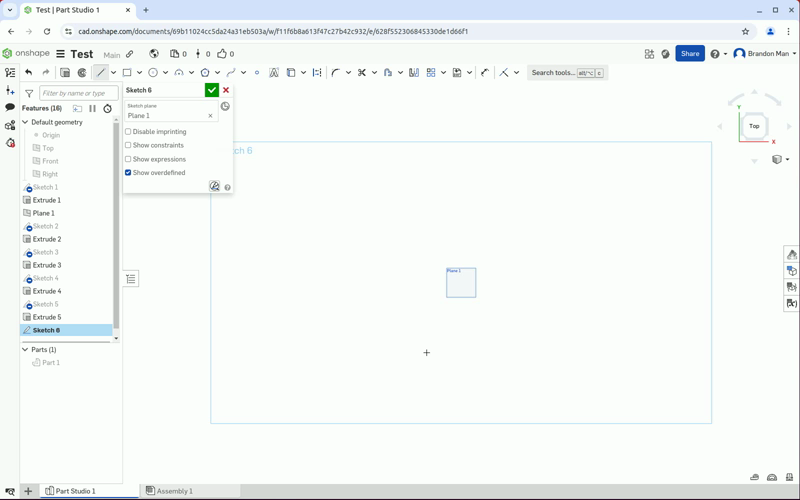
key_down(shift)
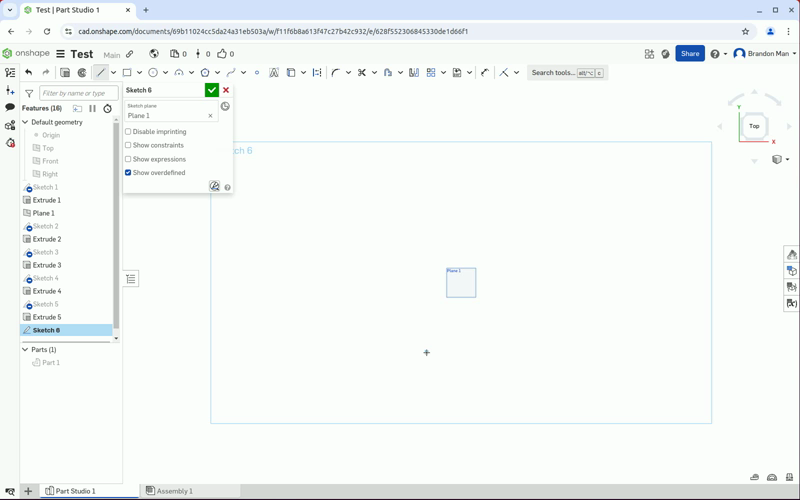
mouse_move(494, 352)
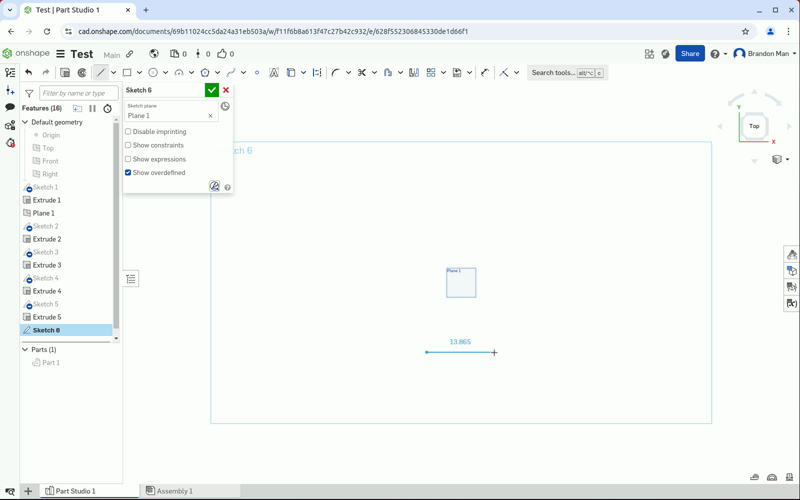
click(494, 352)
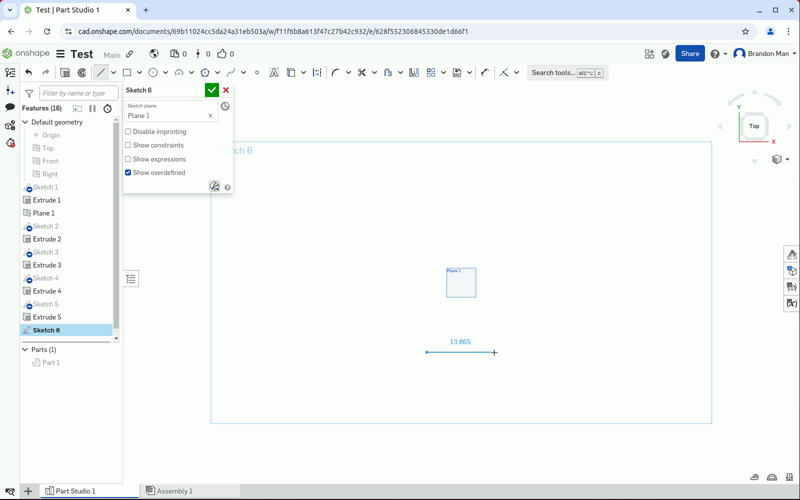
key_up(shift)
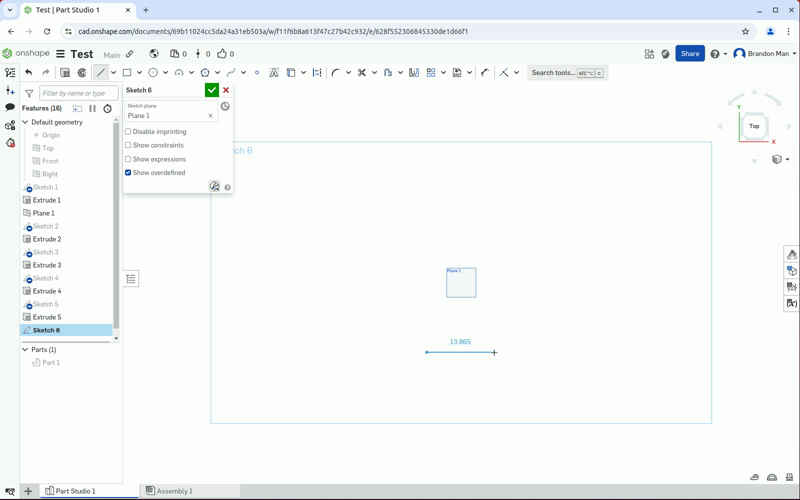
key_down(shift)
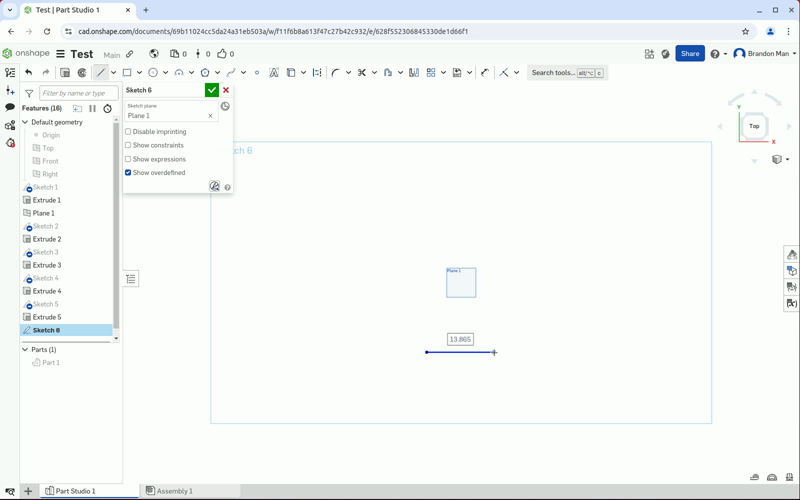
mouse_move(494, 284)
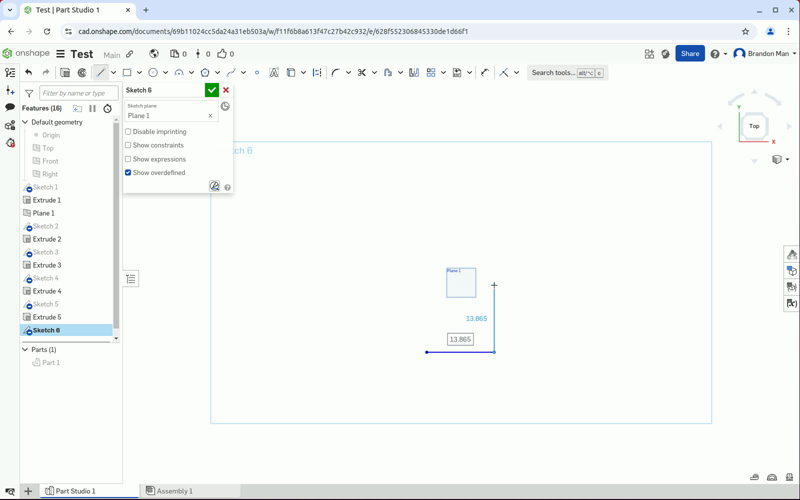
click(494, 284)
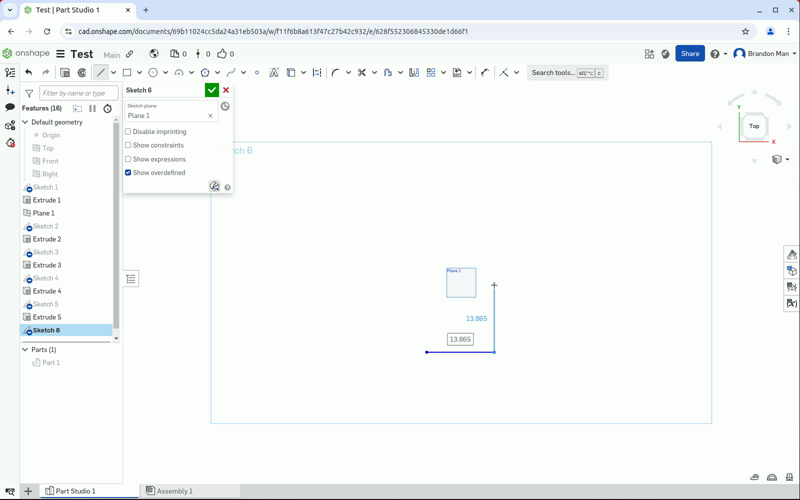
key_up(shift)
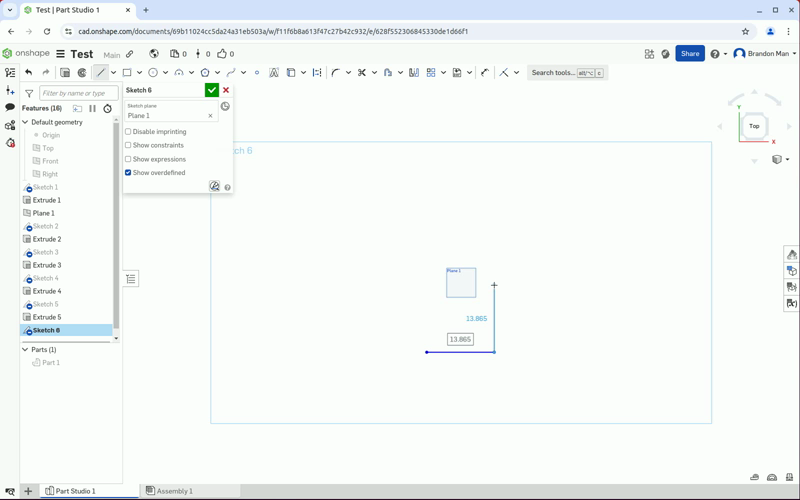
key_down(shift)
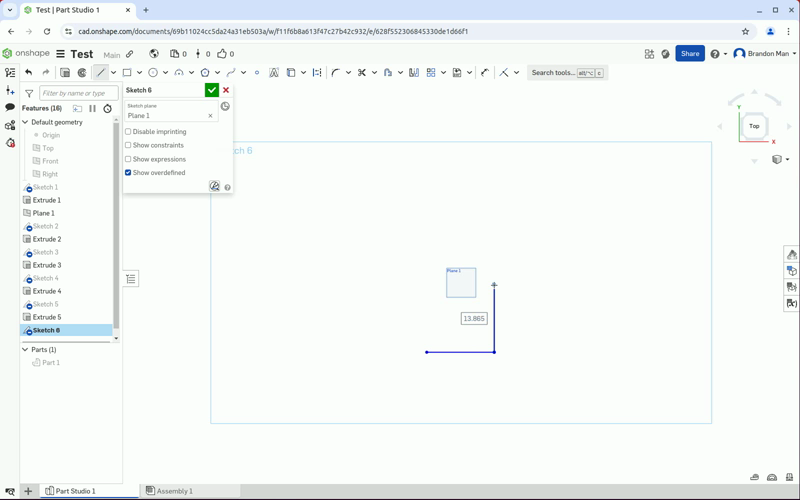
mouse_move(426, 284)
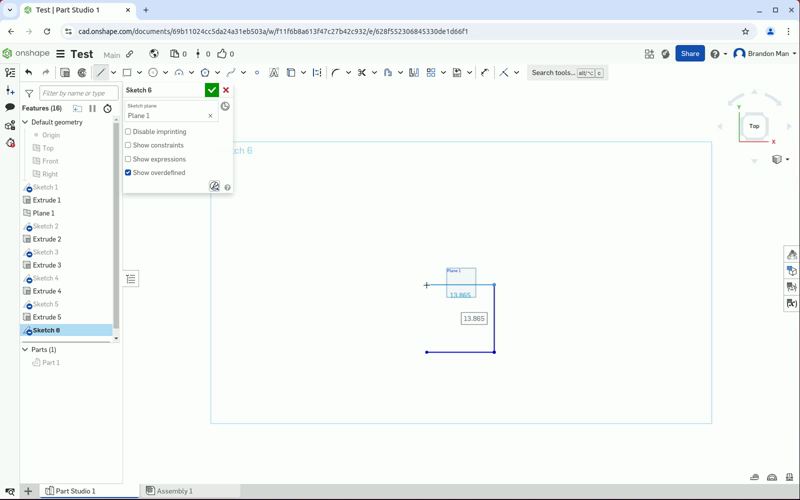
click(426, 284)
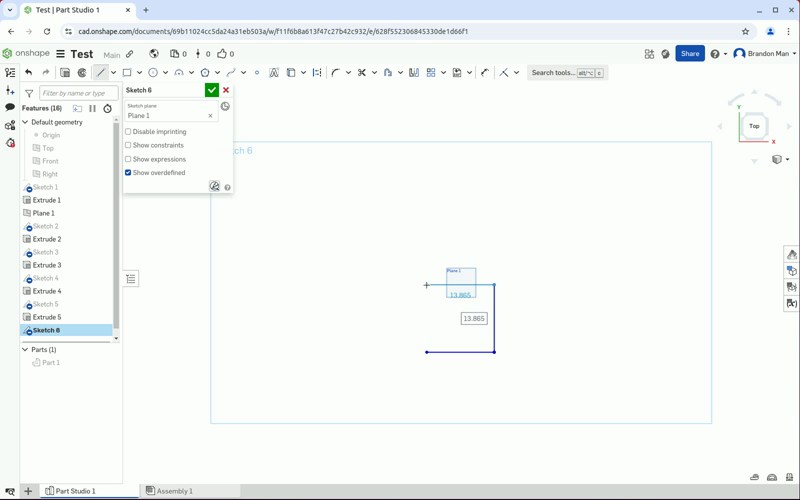
key_up(shift)
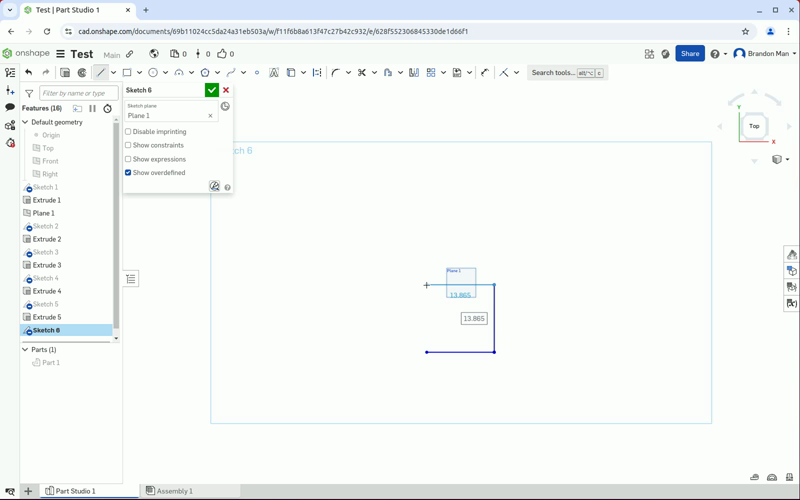
key_down(shift)
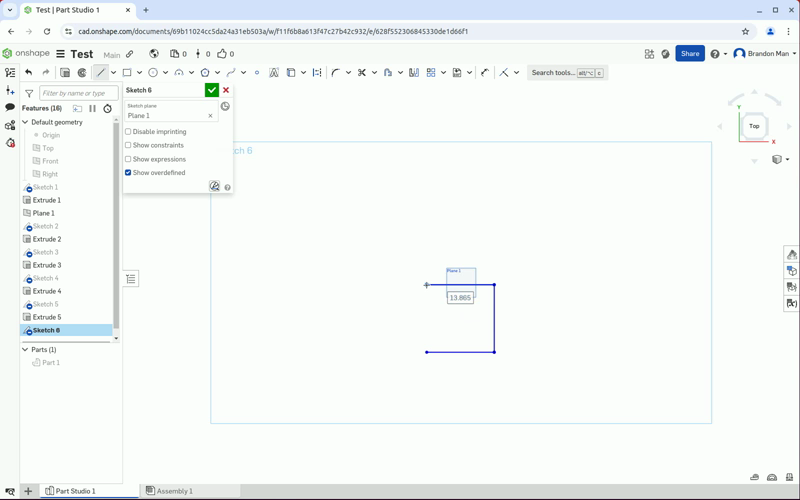
mouse_move(426, 352)
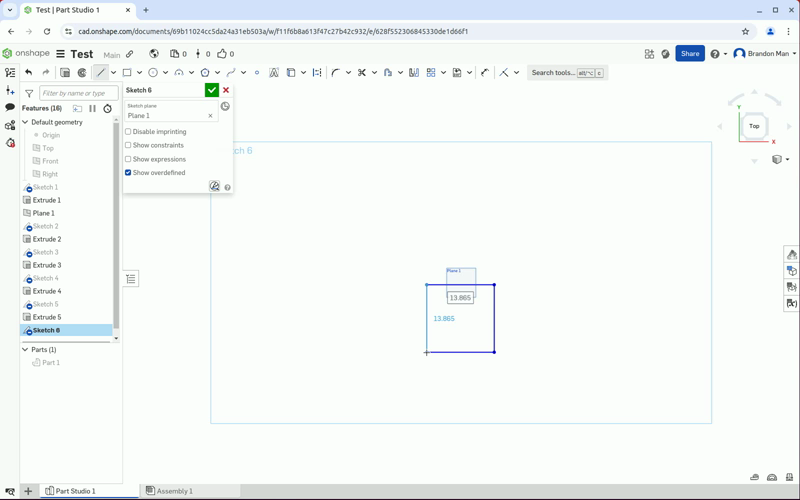
key_up(shift)
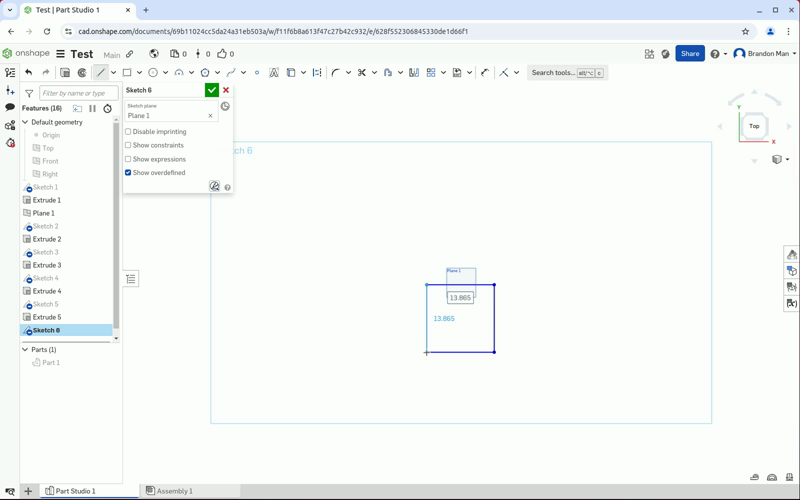
click(426, 352)
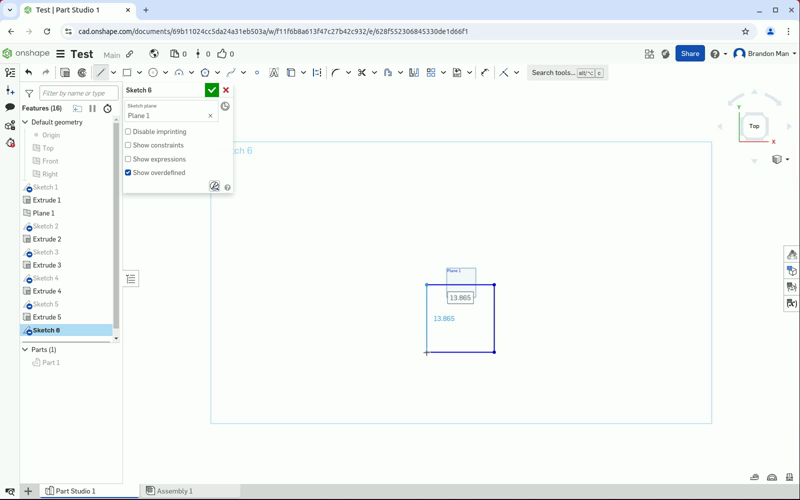
key(esc)
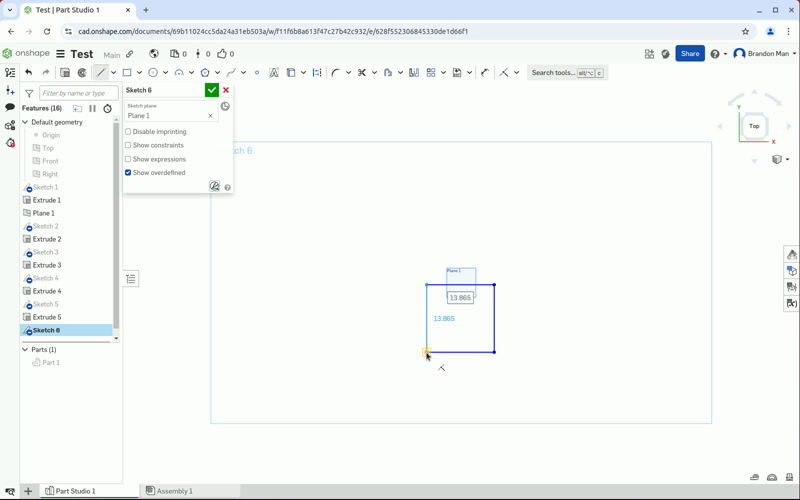
mouse_move(483, 317)
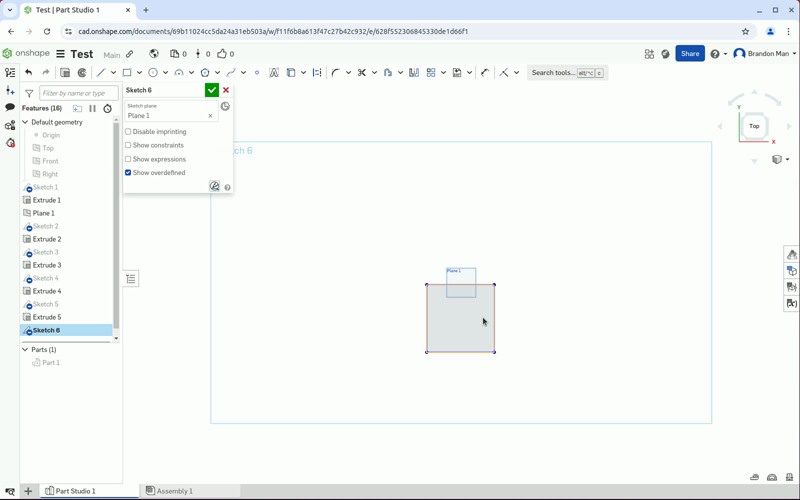
click(483, 317)
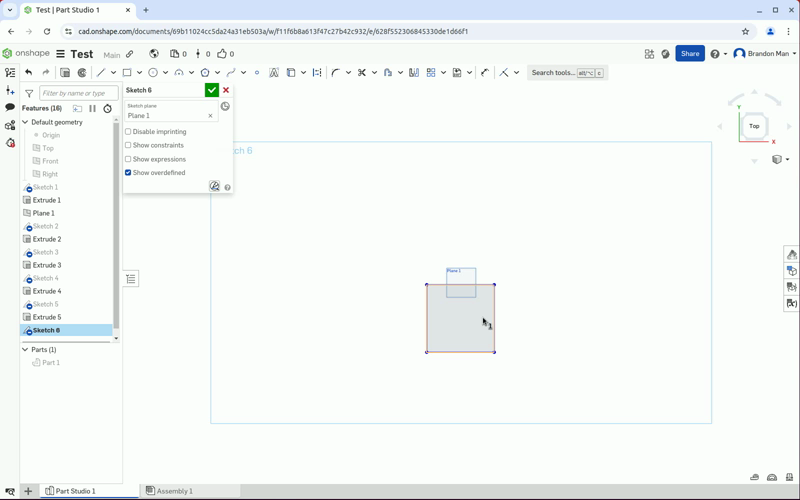
mouse_move(73, 352)
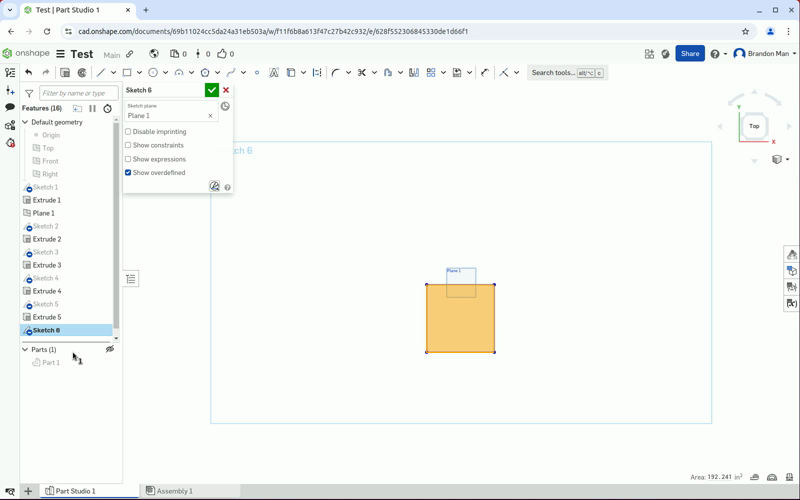
key(shift+y)
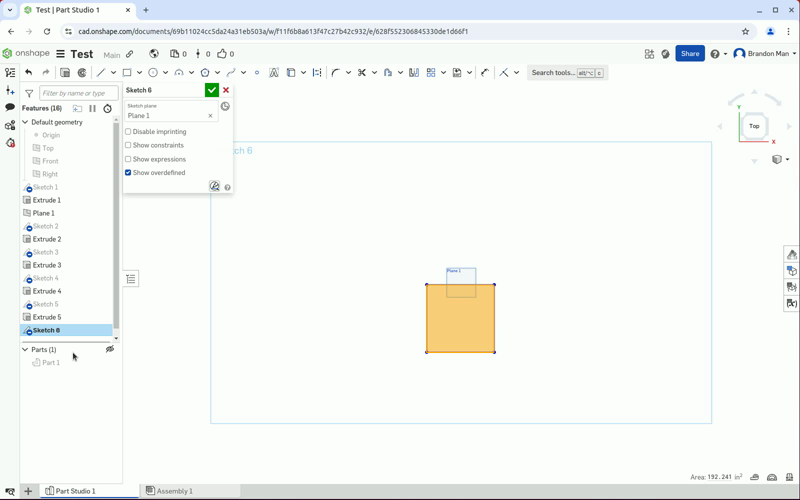
key(shift+e)
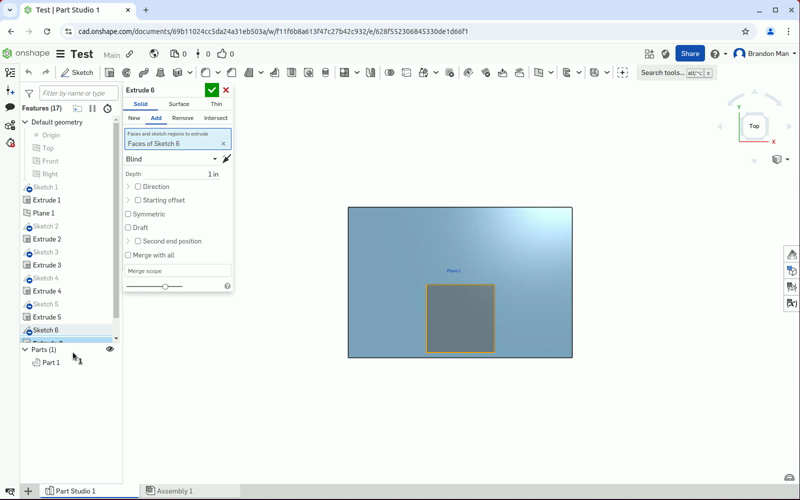
mouse_move(143, 106)
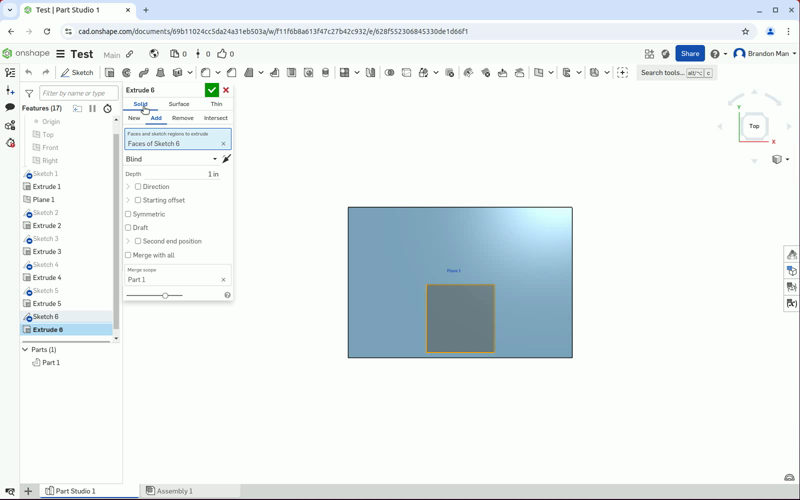
click(143, 106)
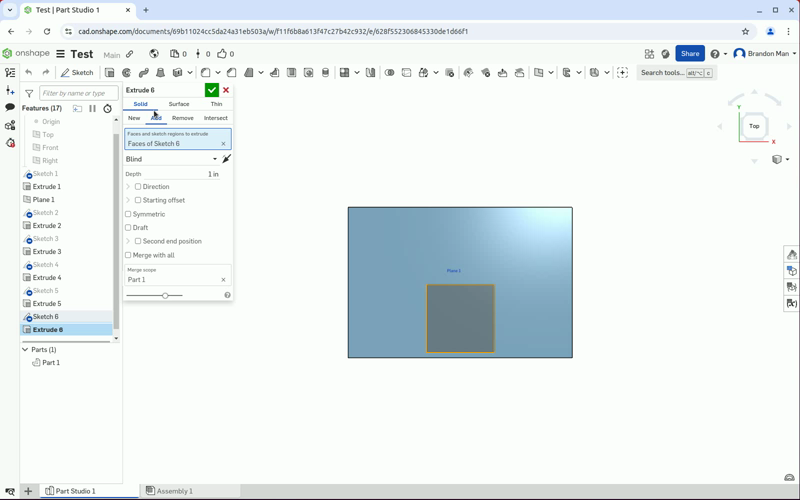
mouse_move(186, 120)
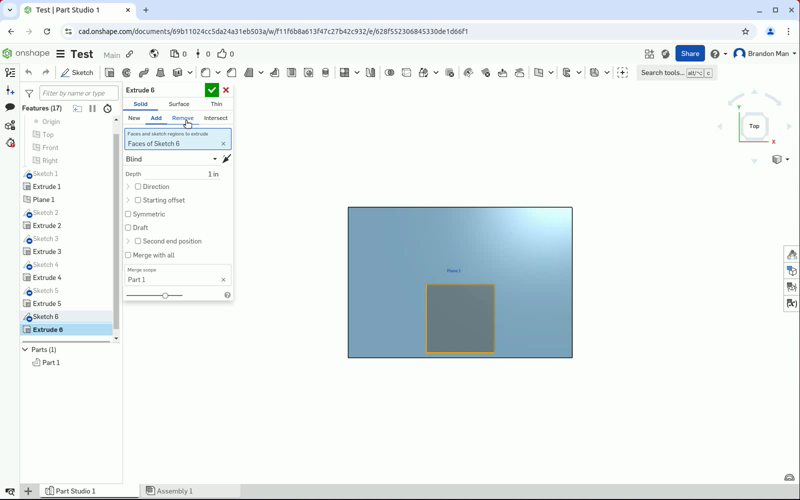
click(186, 120)
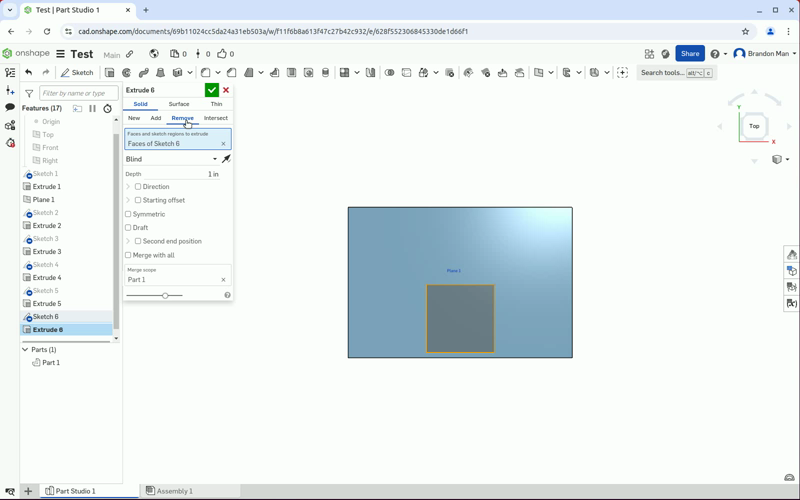
key(tab, 4)
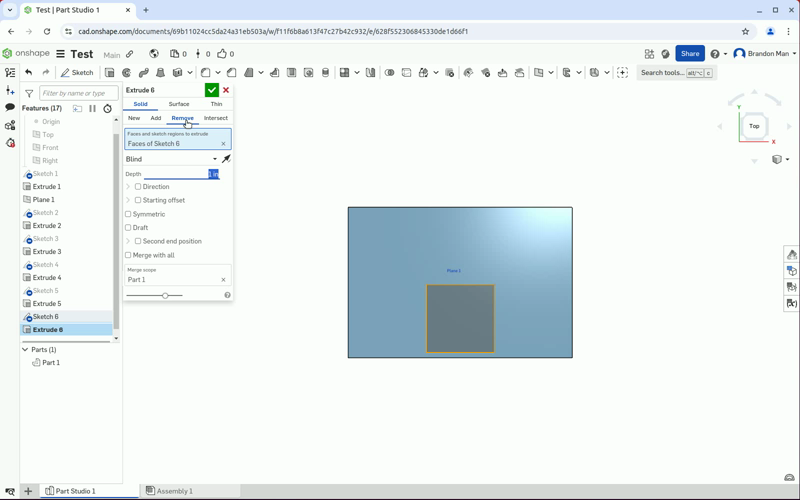
text(3.129)
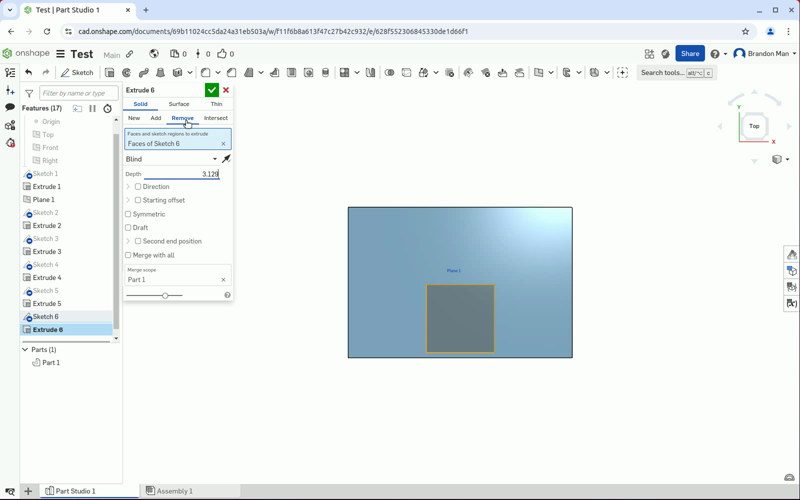
key(tab, 6)
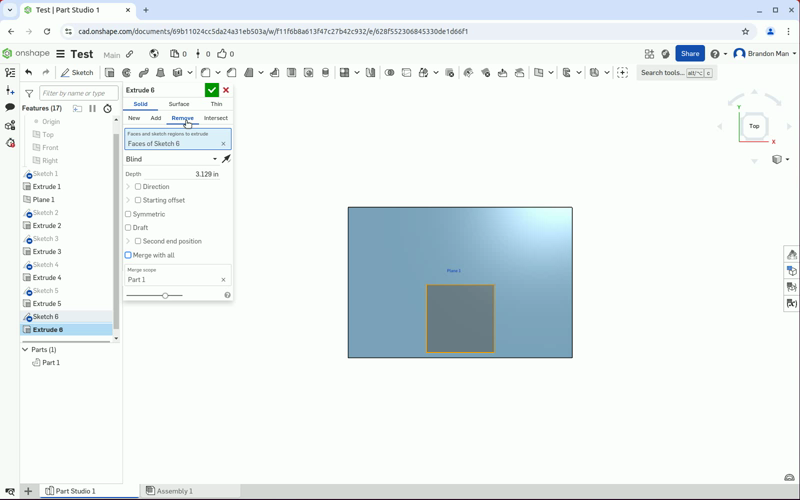
key(space)
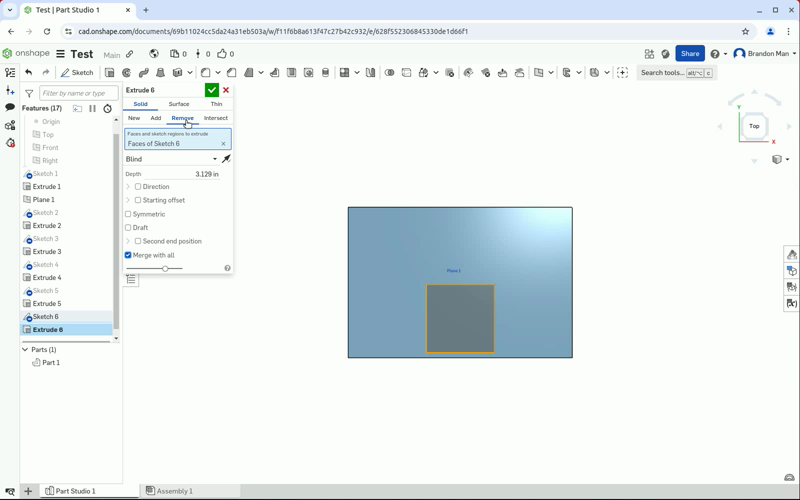
key(enter)
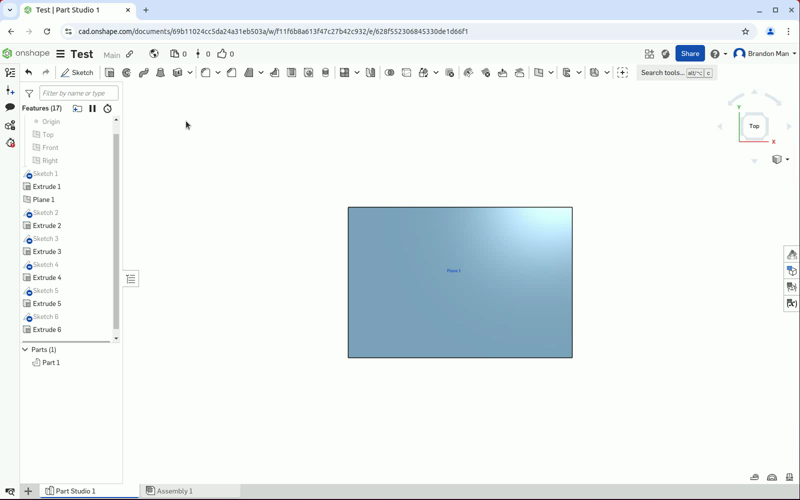
key(shift+h)
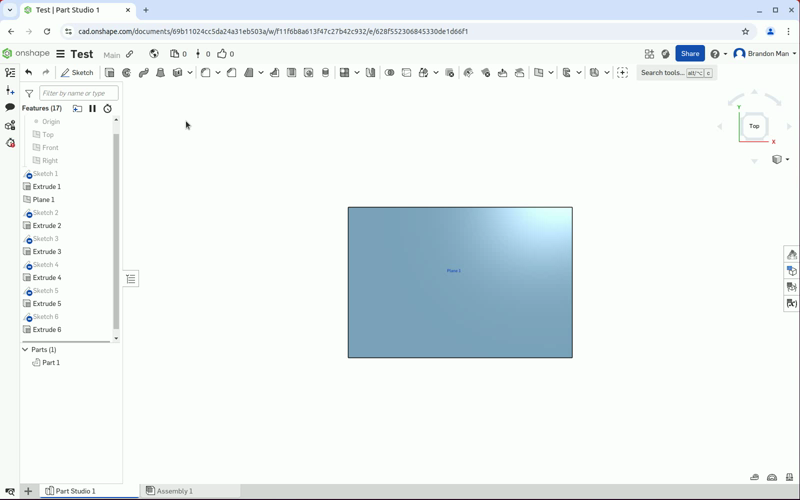
key(shift+h)
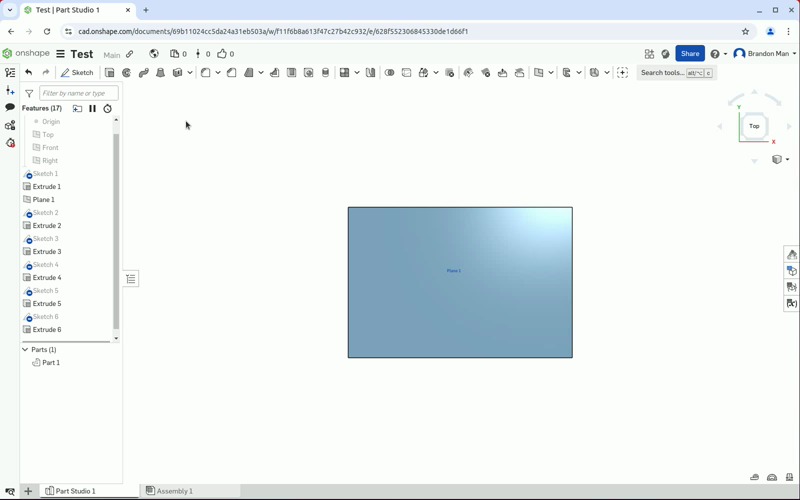
mouse_move(69, 176)
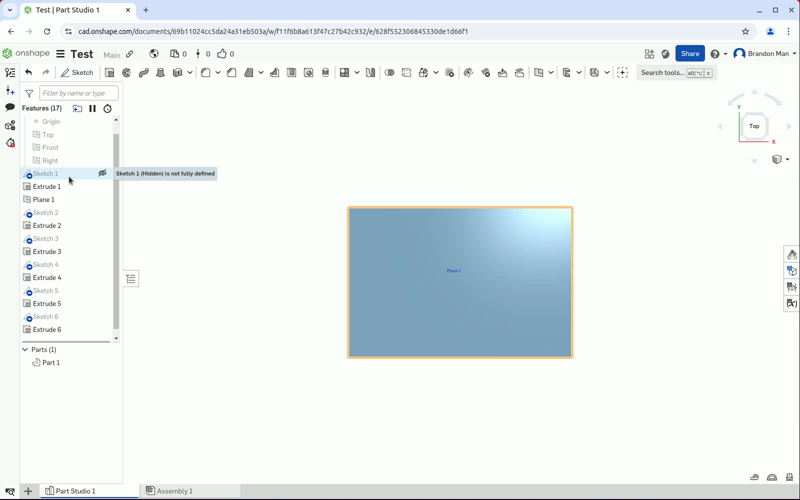
click(69, 176)
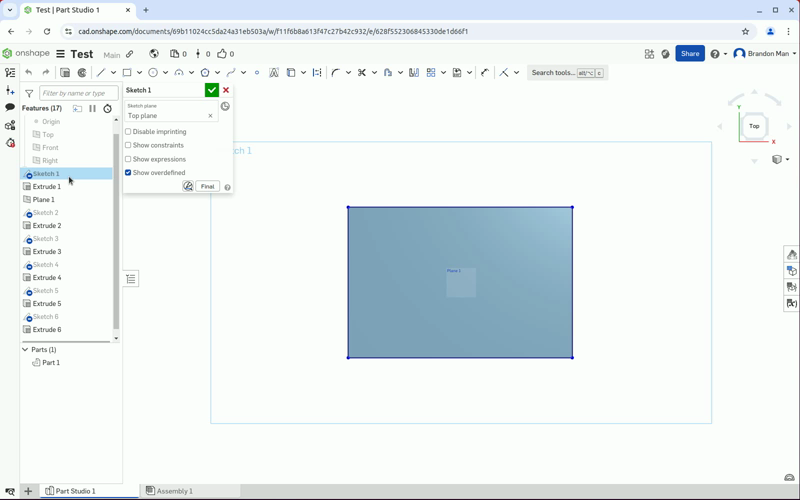
mouse_move(229, 92)
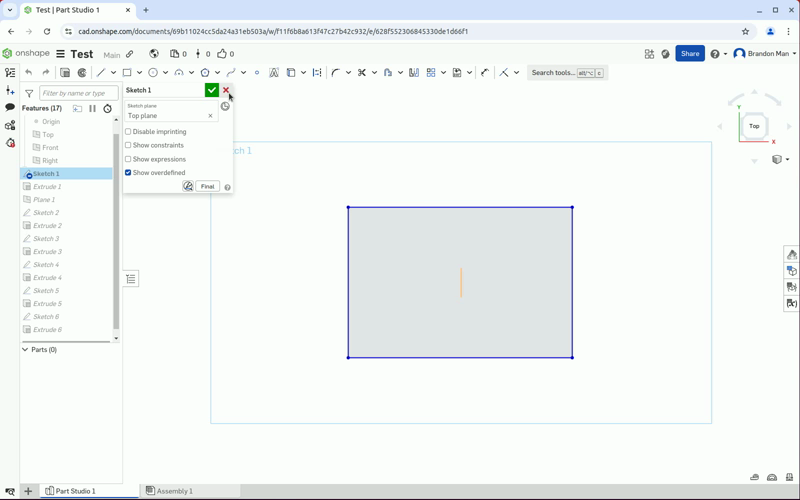
click(229, 92)
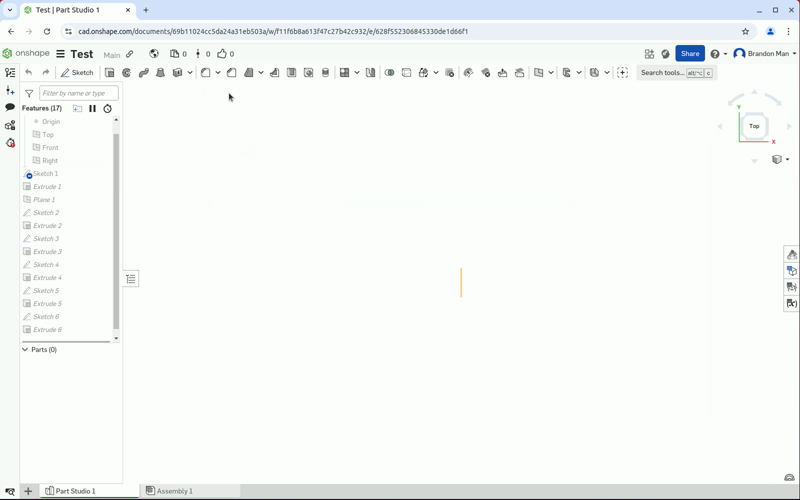
key(shift+s)
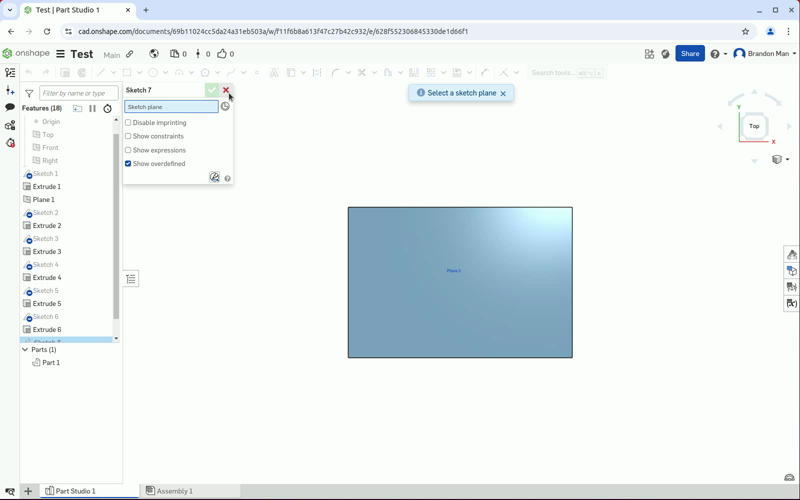
mouse_move(69, 189)
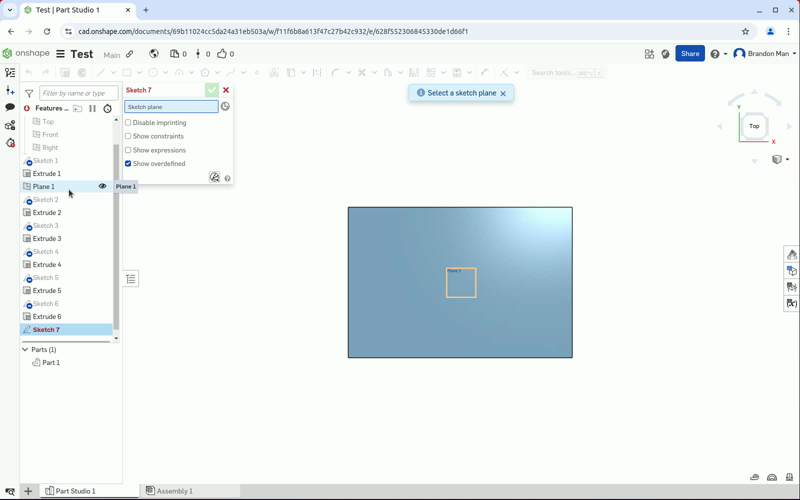
click(69, 189)
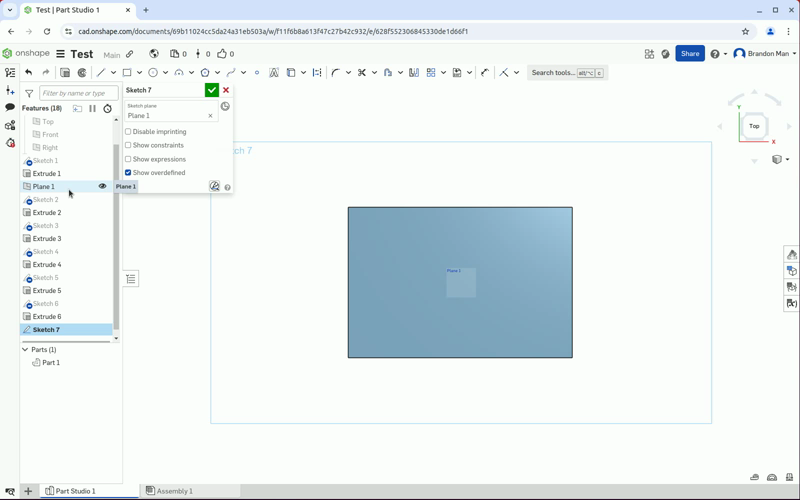
mouse_move(73, 352)
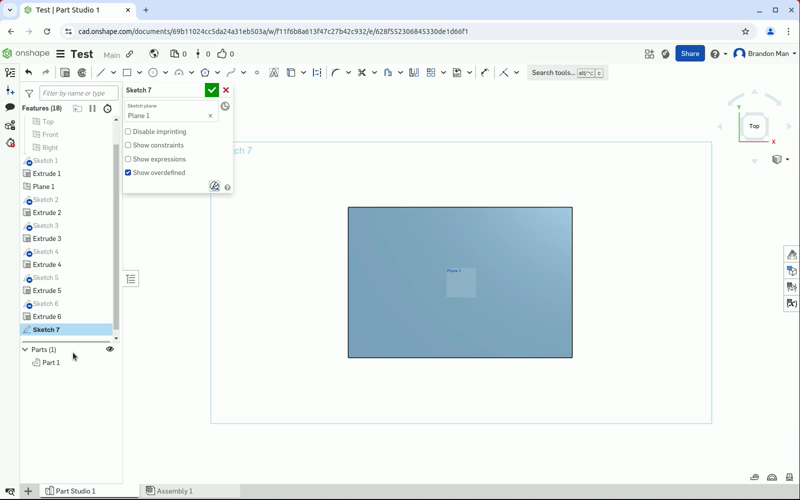
key(y)
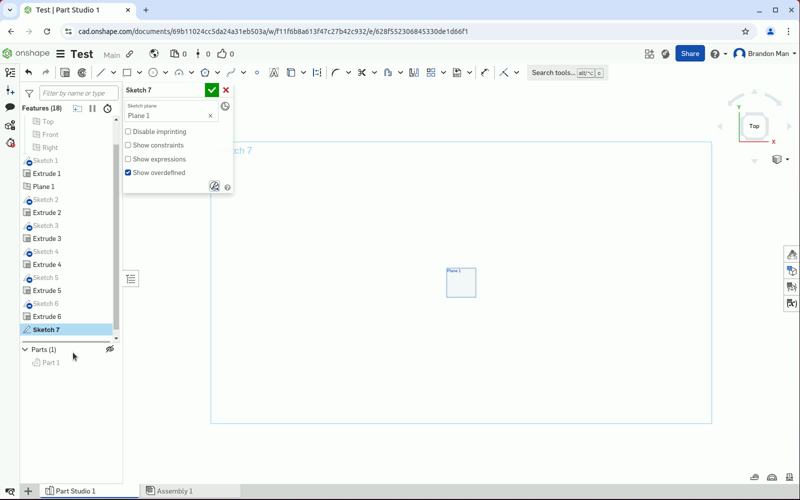
key(l)
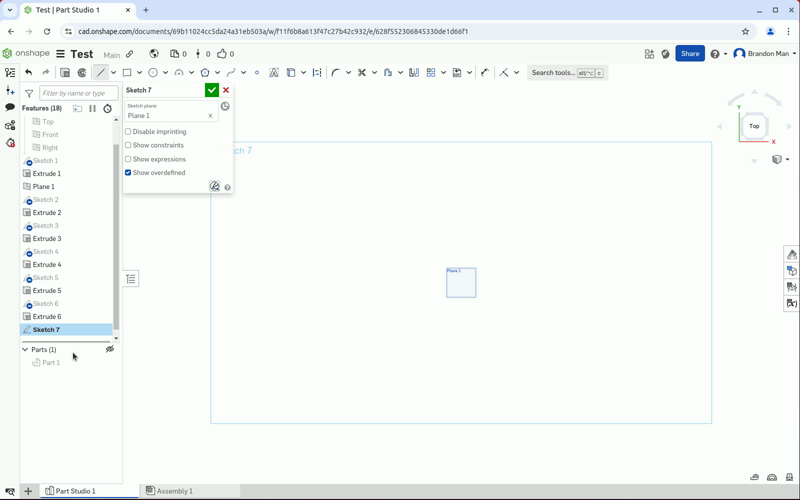
key_down(shift)
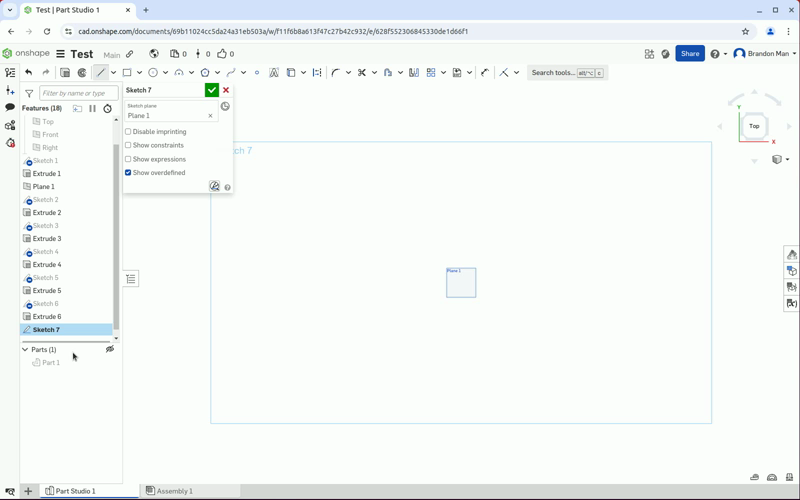
mouse_move(499, 352)
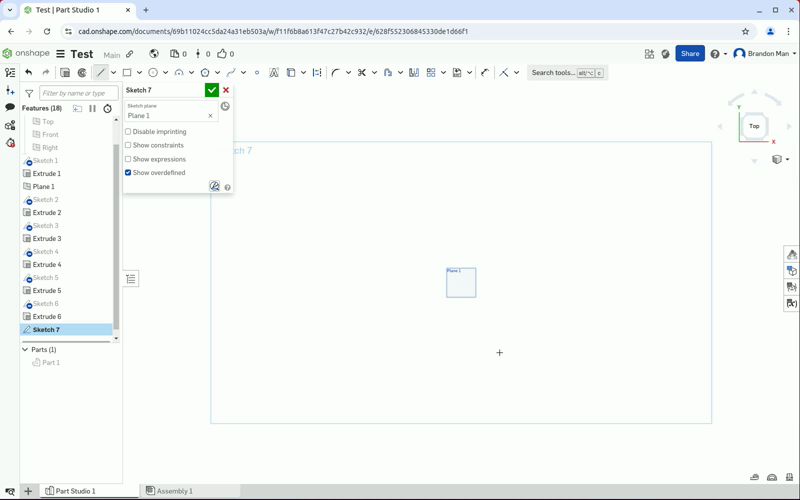
click(499, 352)
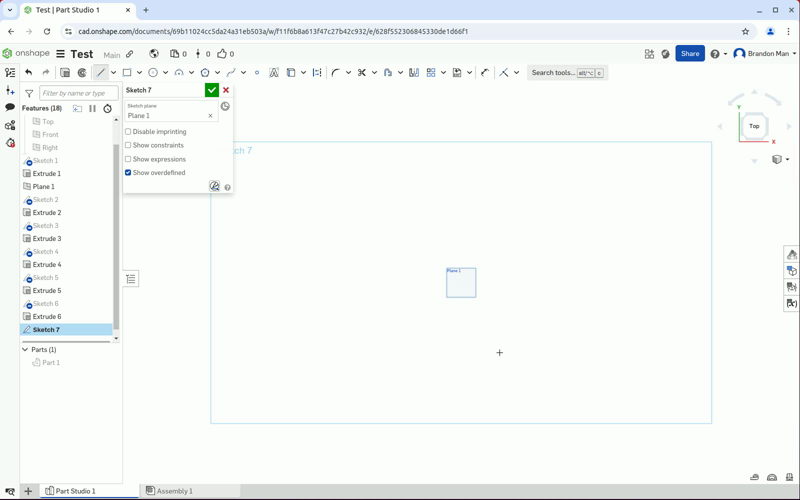
key_up(shift)
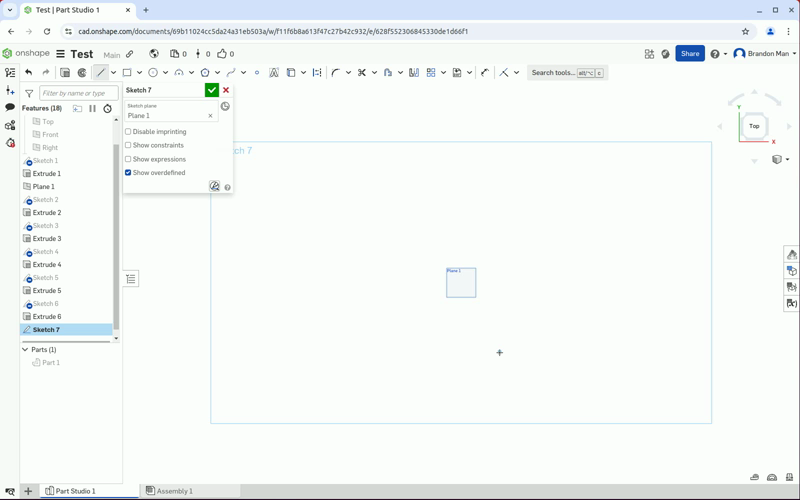
key_down(shift)
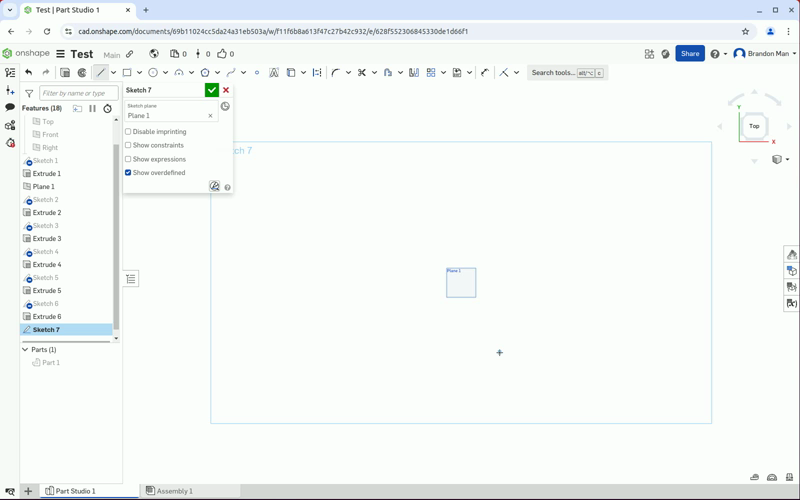
mouse_move(566, 352)
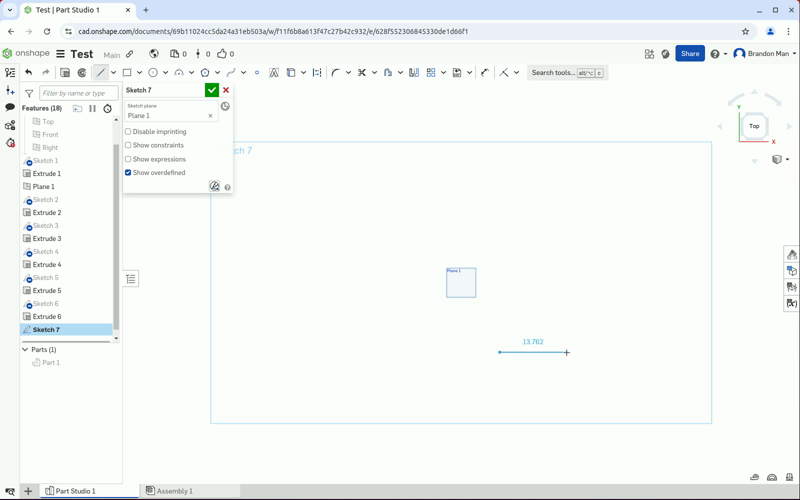
click(566, 352)
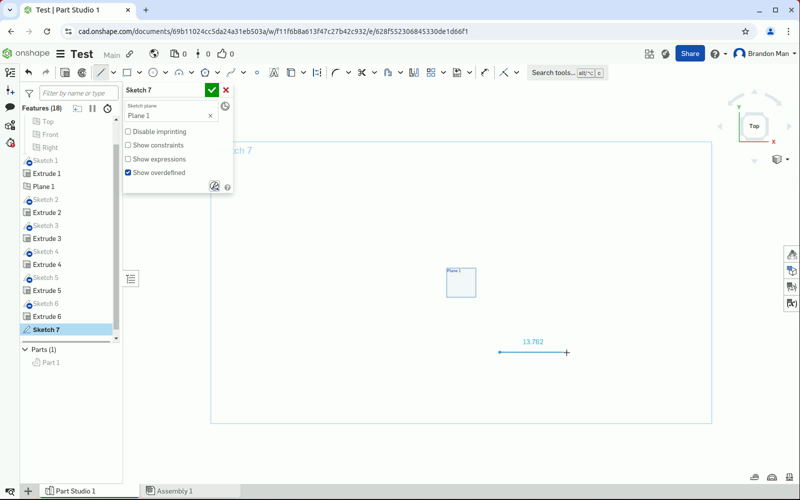
key_up(shift)
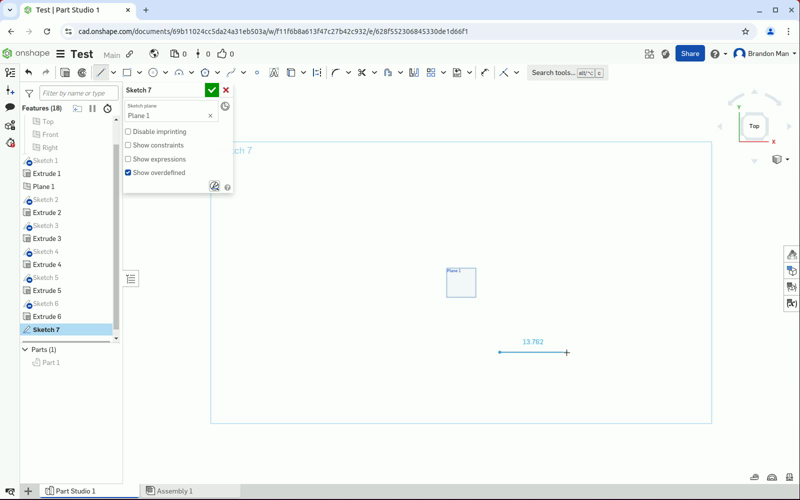
key_down(shift)
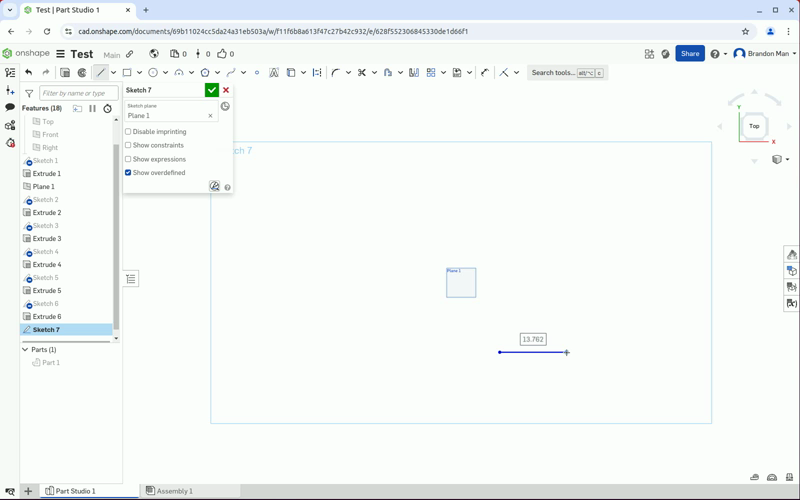
mouse_move(566, 284)
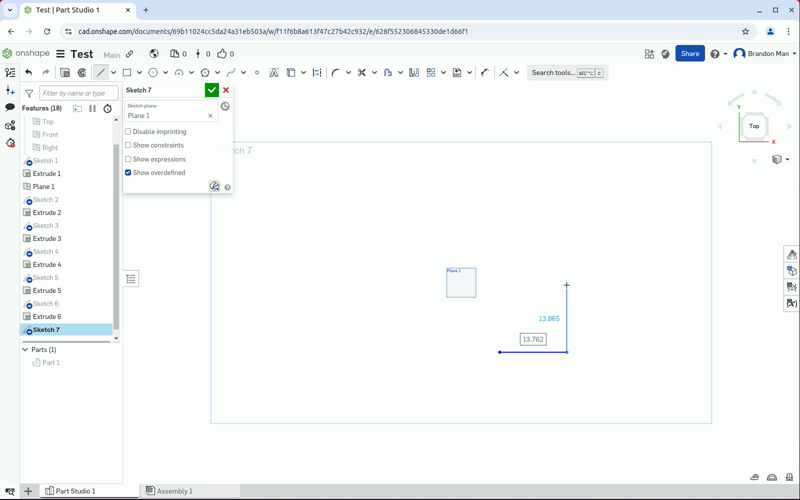
click(566, 284)
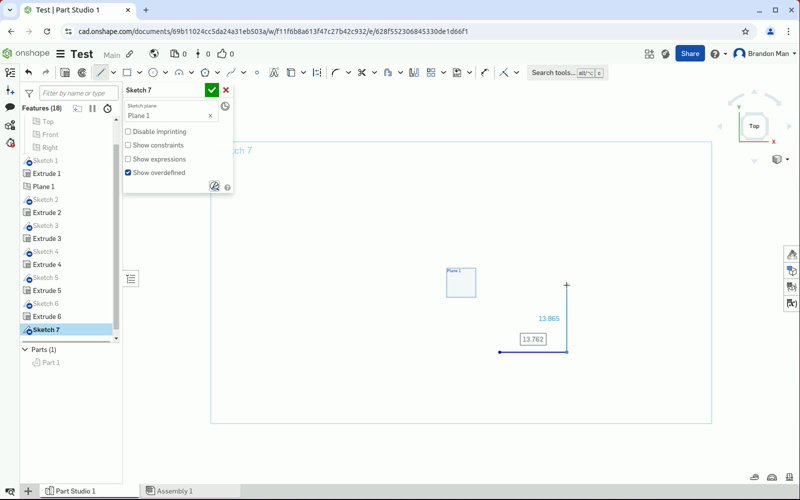
key_up(shift)
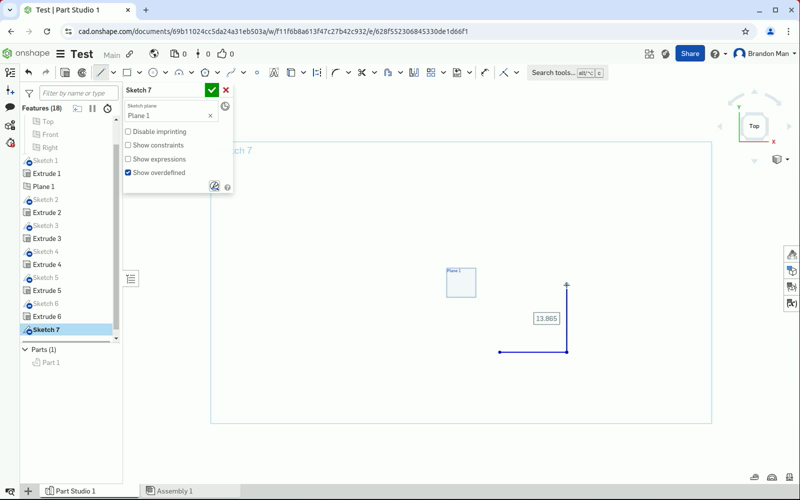
key_down(shift)
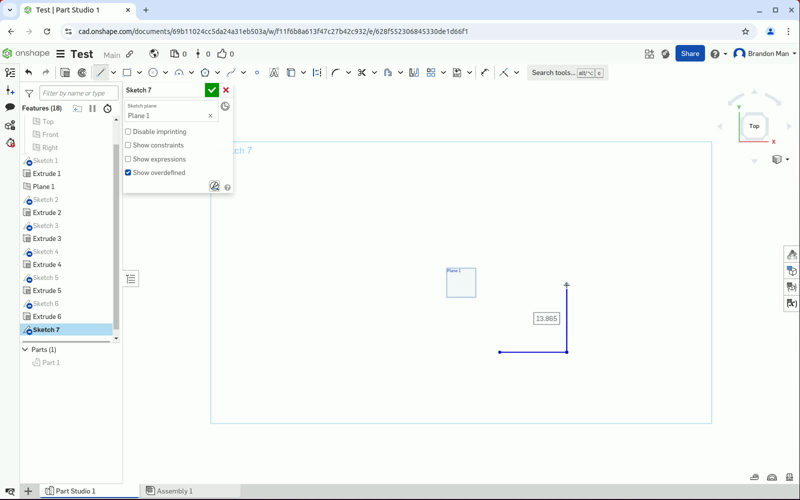
mouse_move(499, 284)
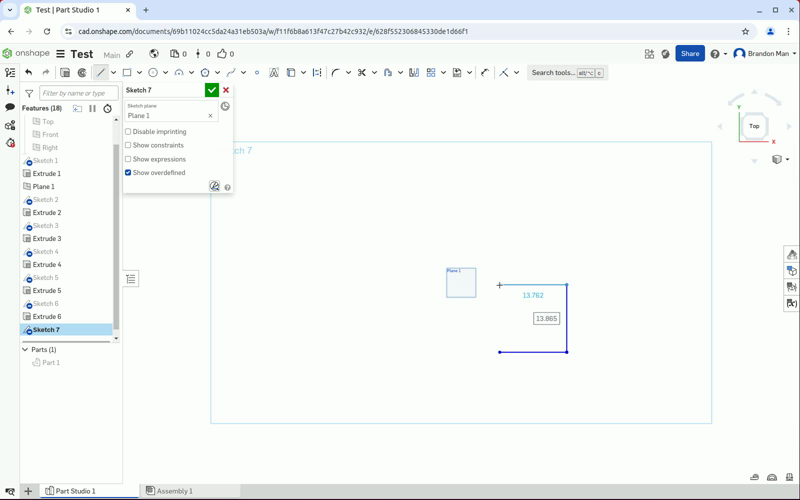
click(499, 284)
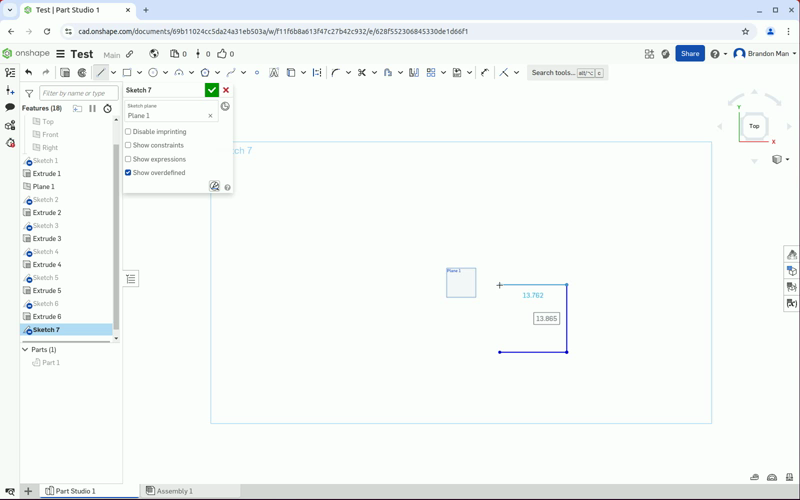
key_up(shift)
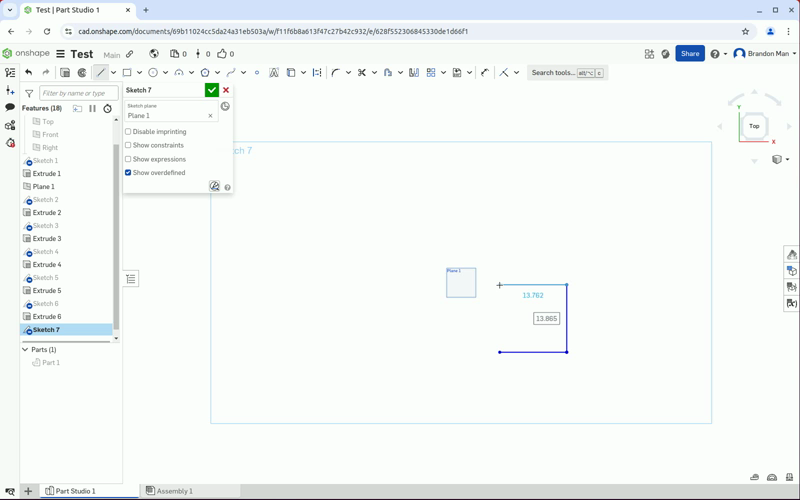
key_down(shift)
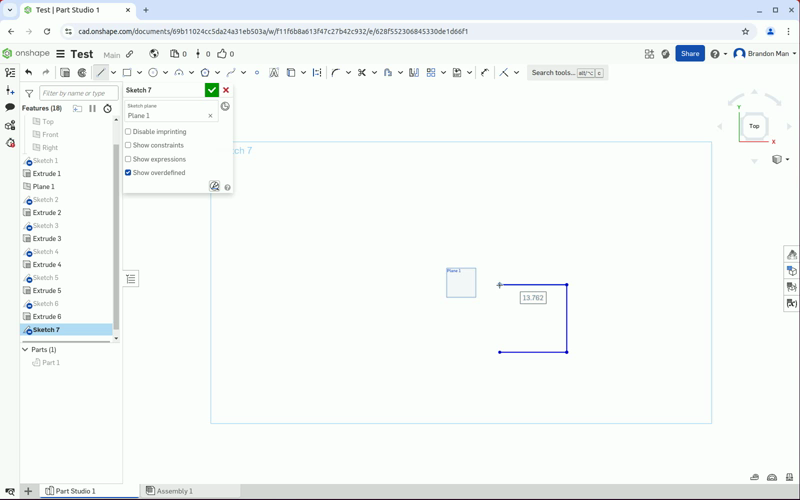
mouse_move(499, 352)
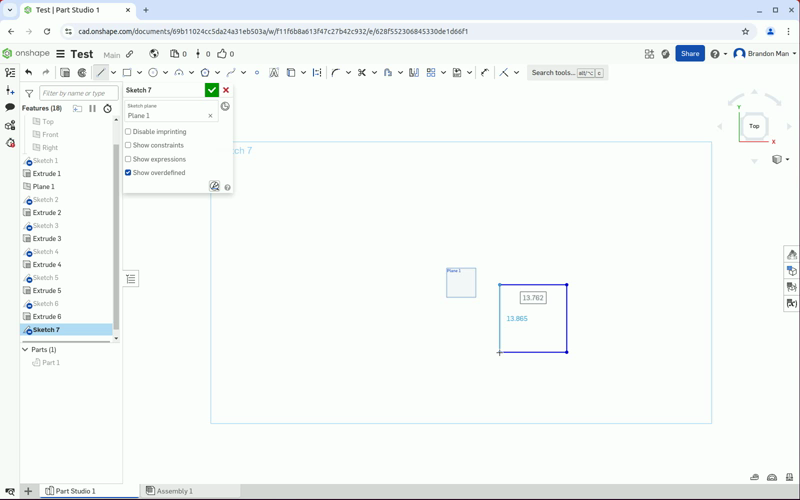
key_up(shift)
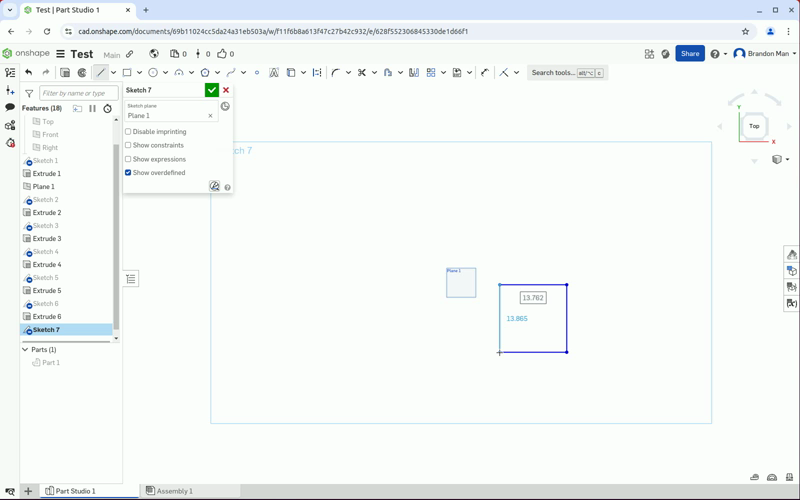
click(499, 352)
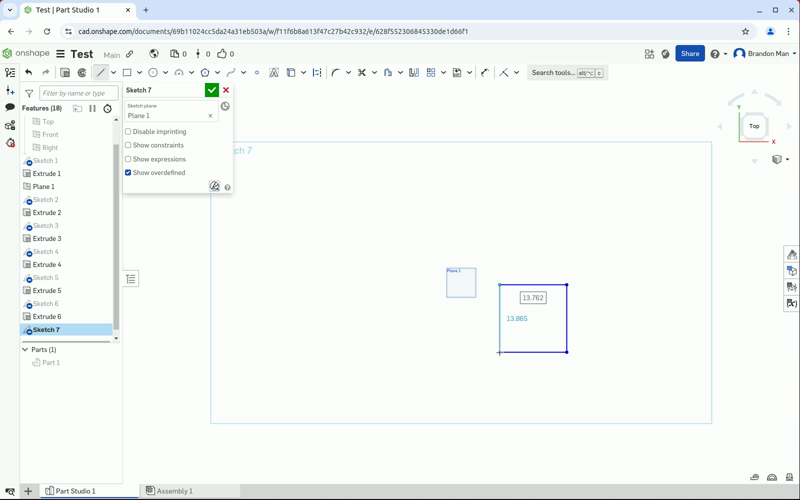
key(esc)
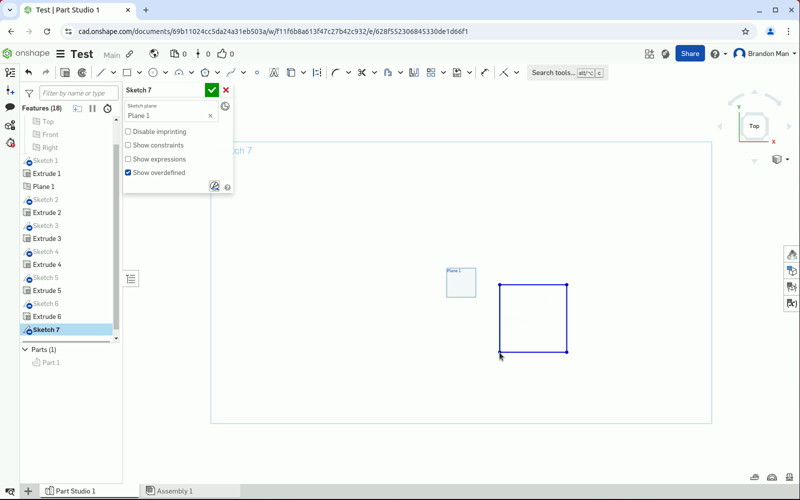
mouse_move(521, 312)
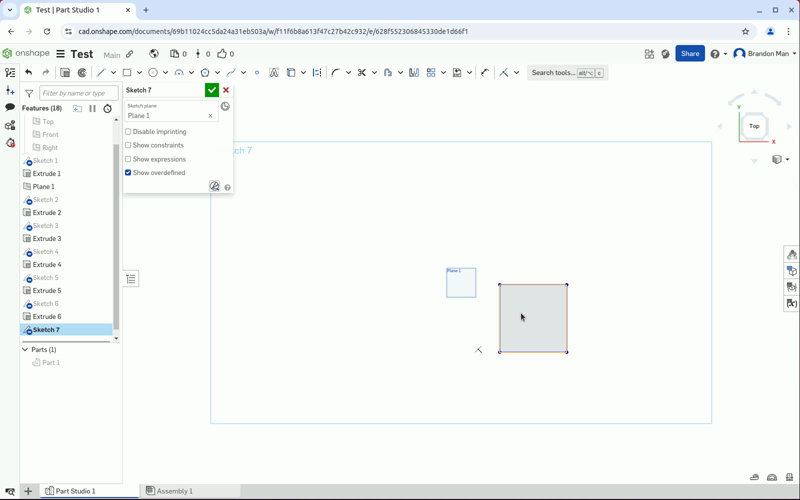
click(521, 312)
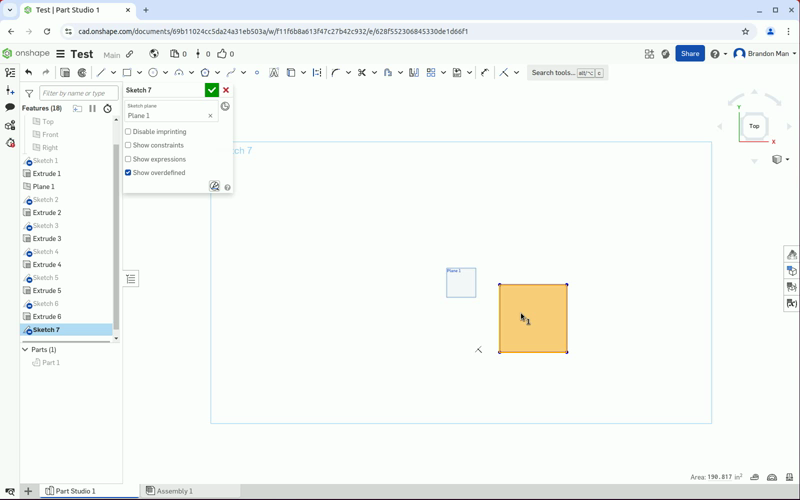
mouse_move(73, 352)
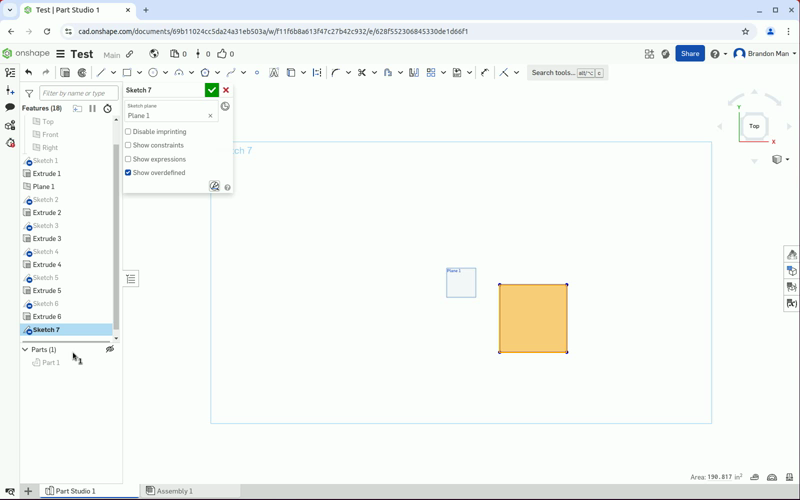
key(shift+y)
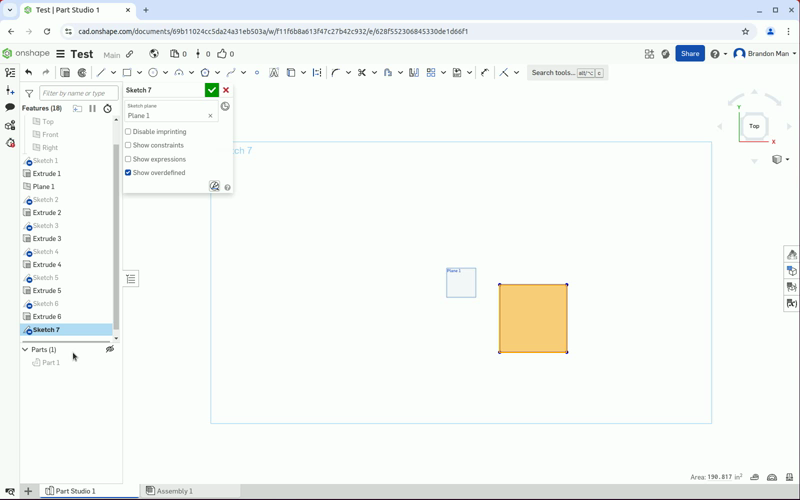
key(shift+e)
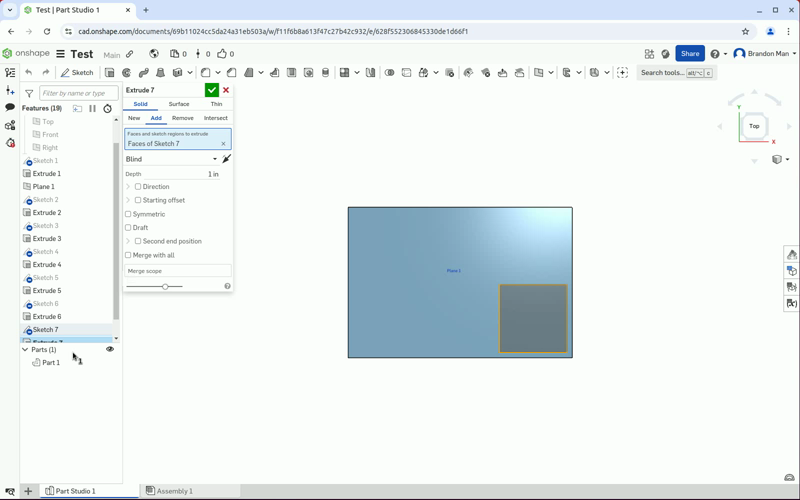
mouse_move(143, 106)
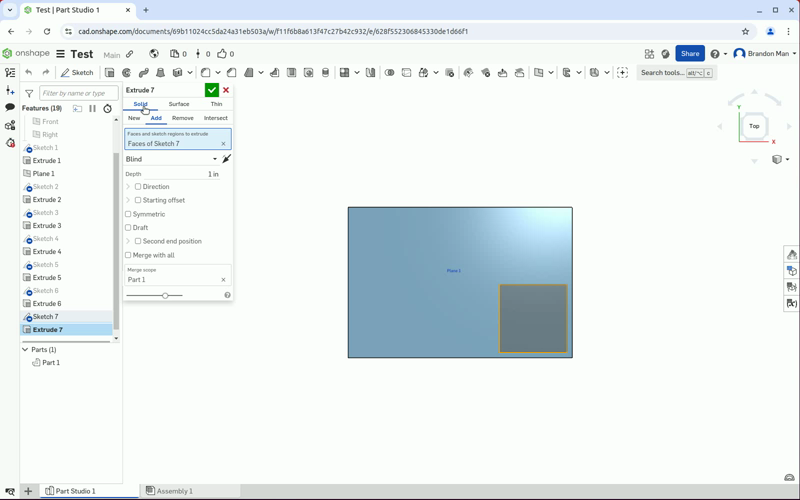
click(143, 106)
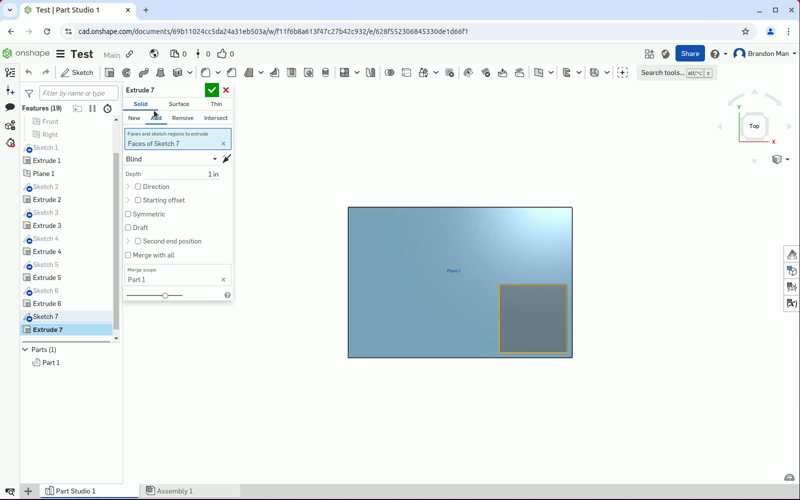
mouse_move(186, 120)
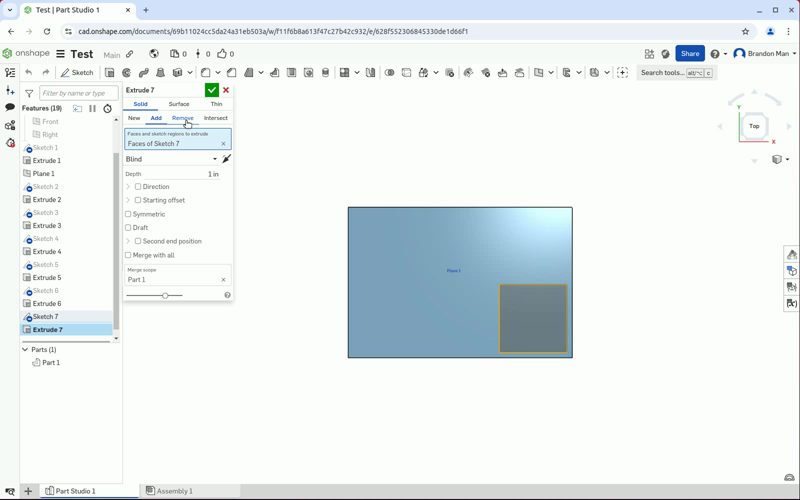
click(186, 120)
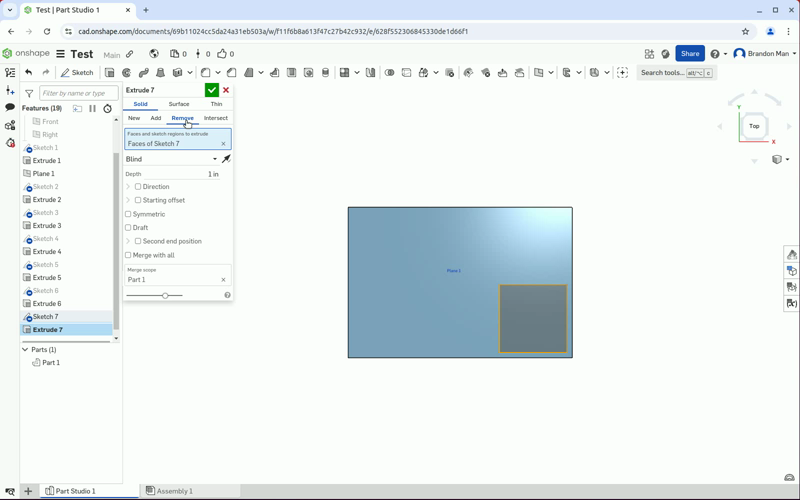
key(tab, 4)
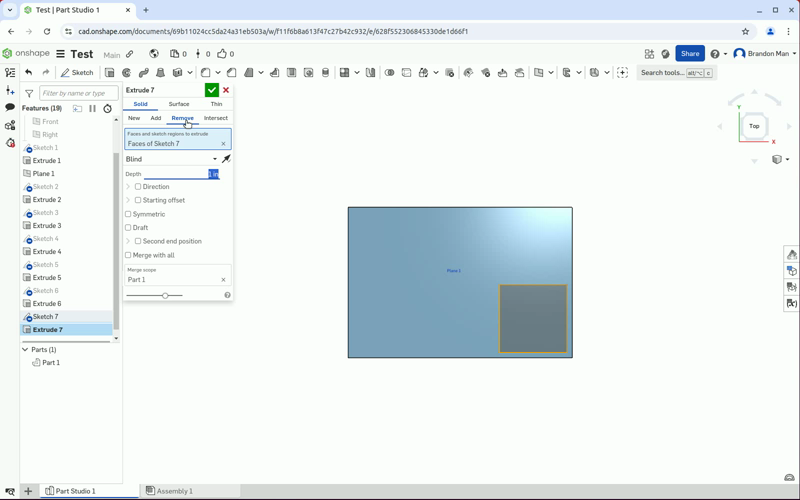
text(3.129)
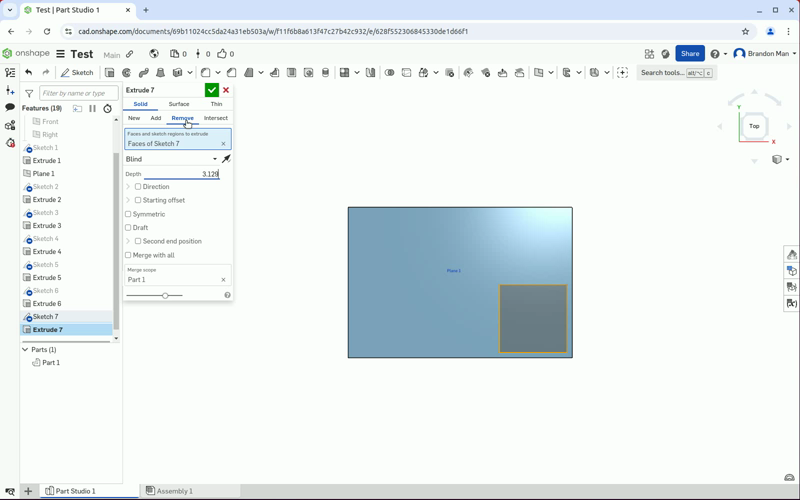
key(tab, 6)
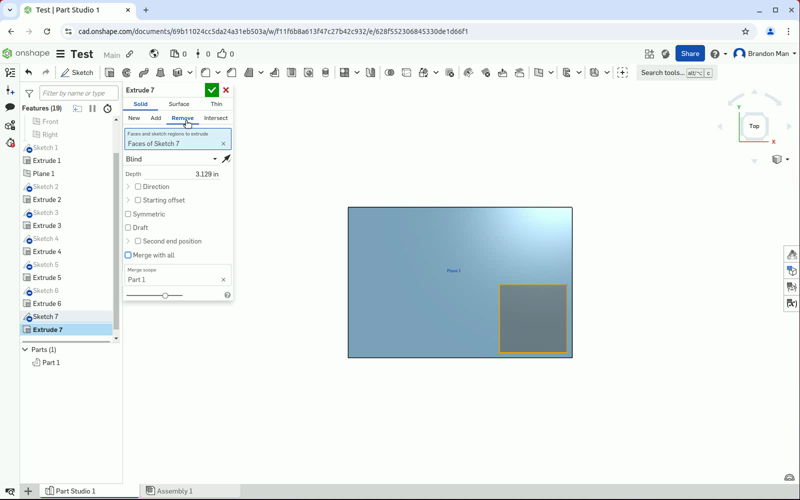
key(space)
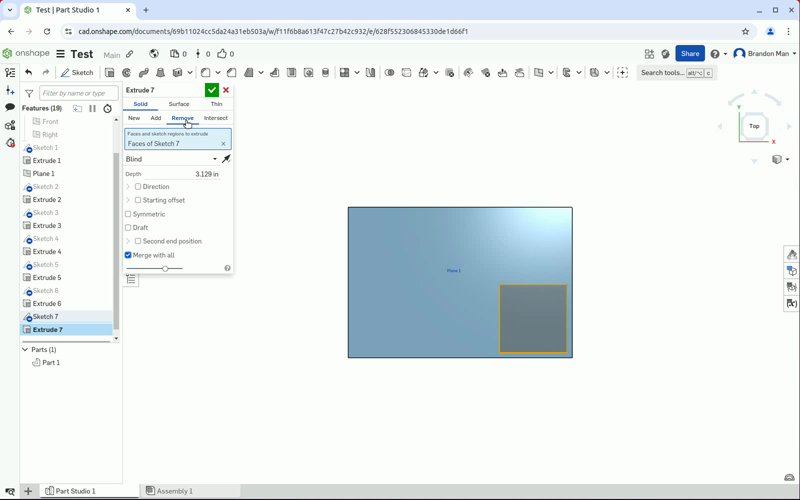
key(enter)
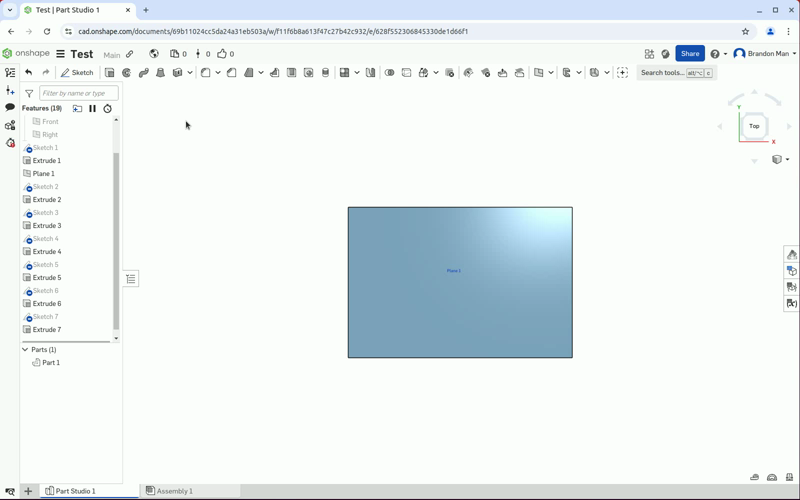
key(shift+h)
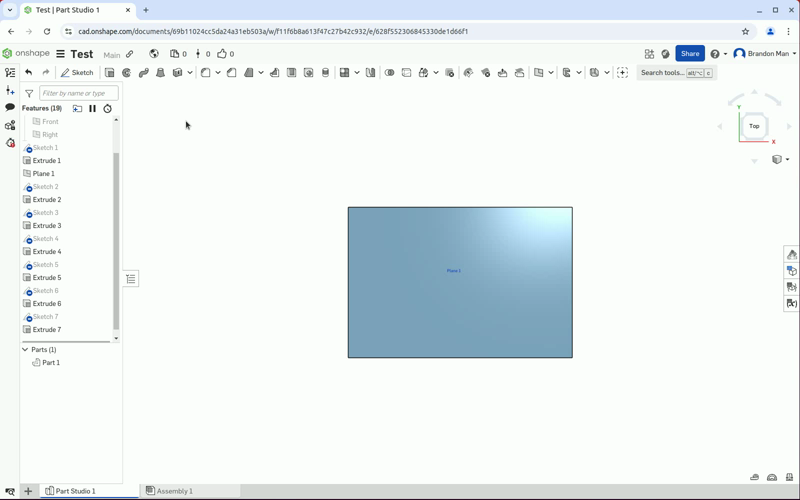
key(shift+h)
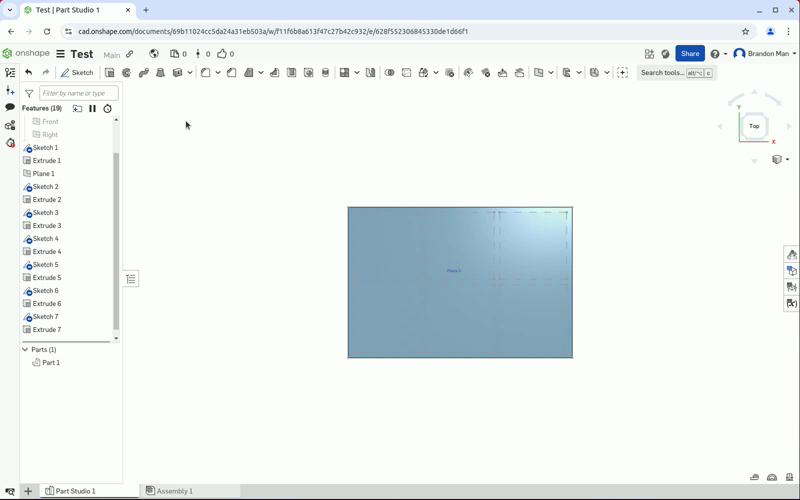
key(shift+7)
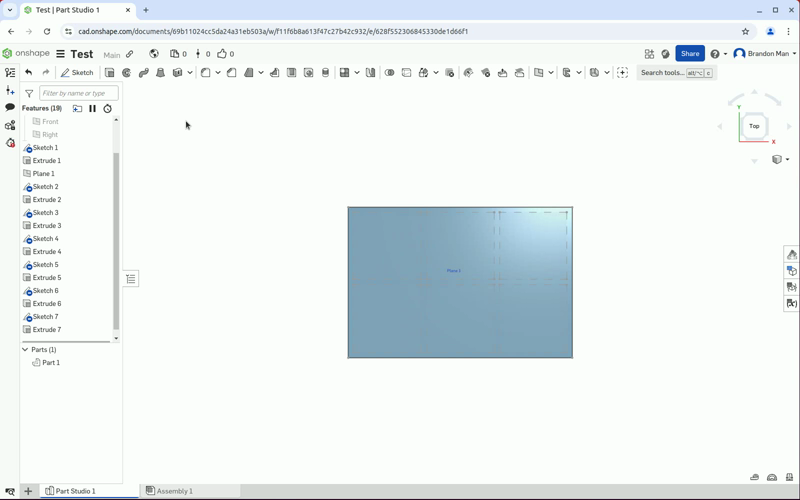
key(up, 3)
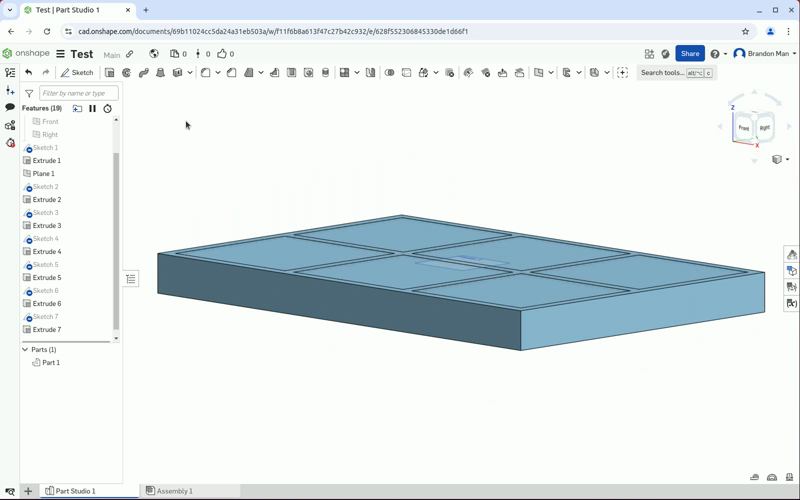
key(left, 3)
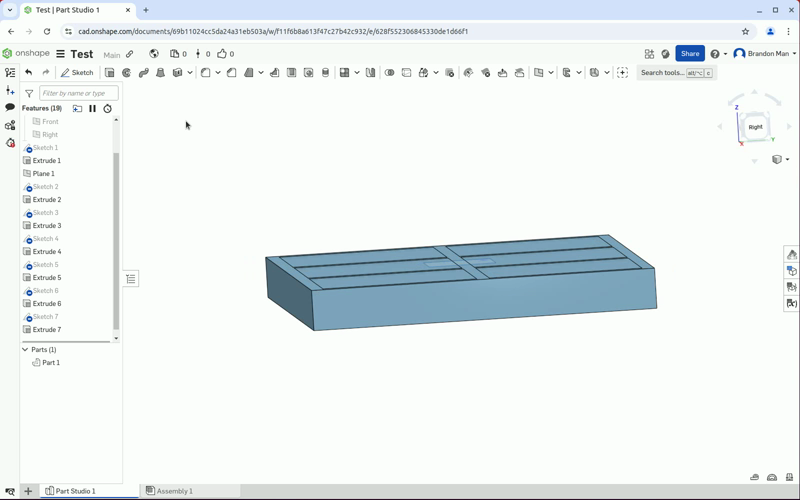
key(right, 3)
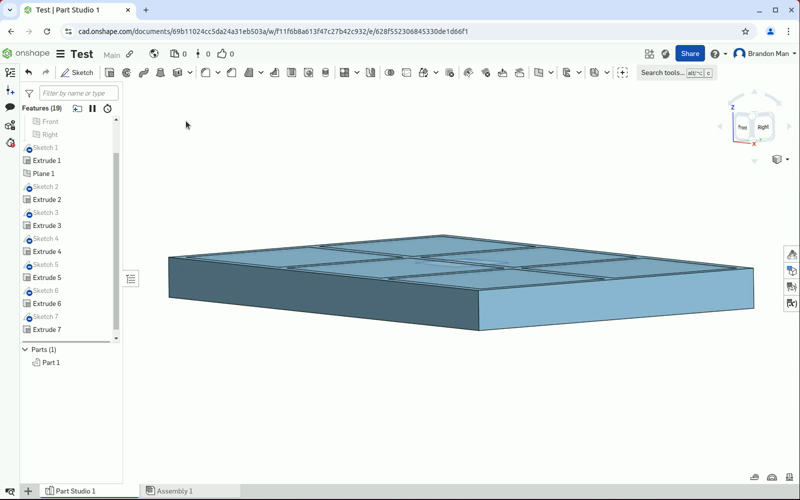
key(down, 3)
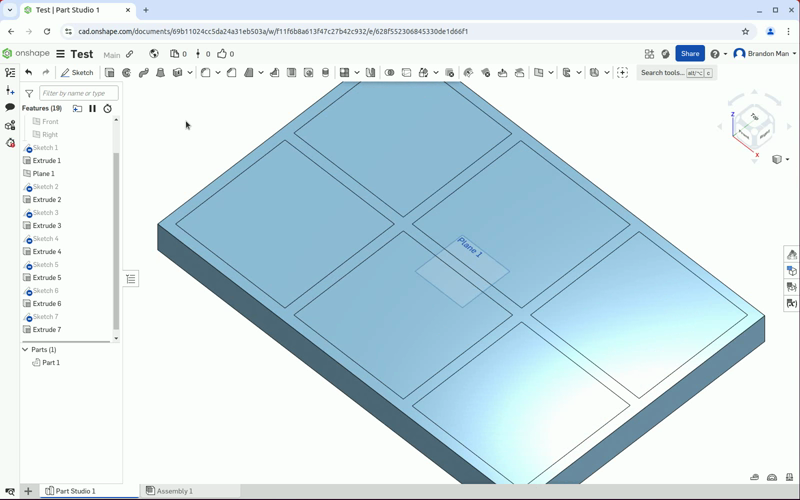
mouse_move(69, 150)
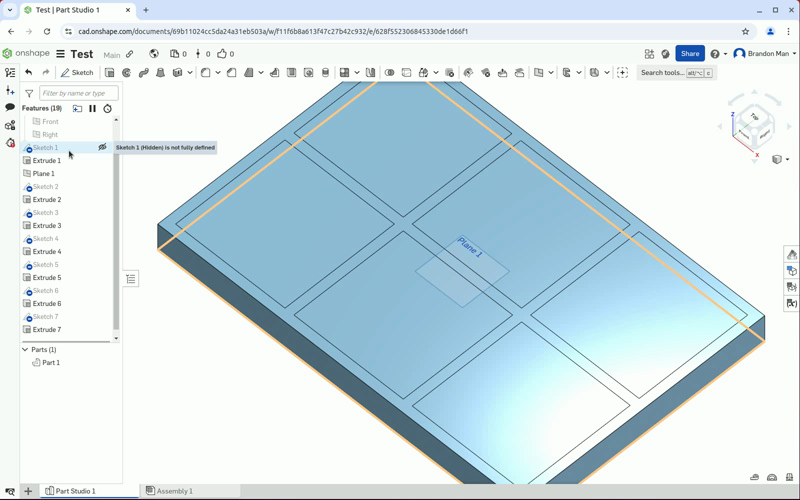
click(69, 150)